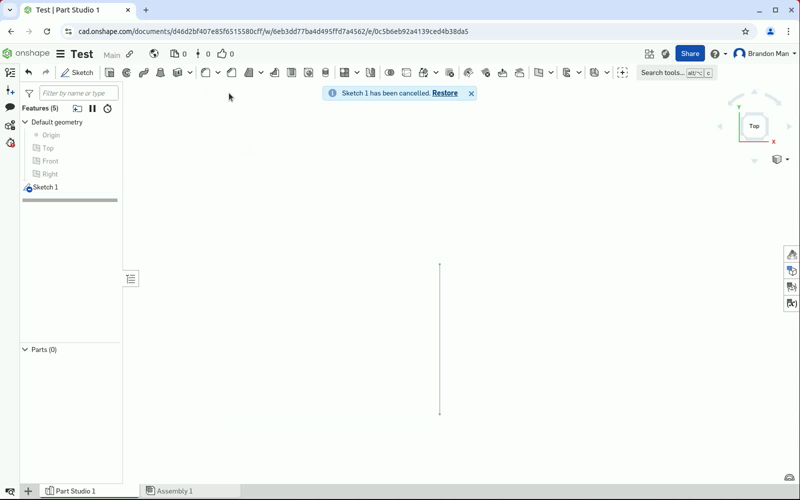
key(shift+h)
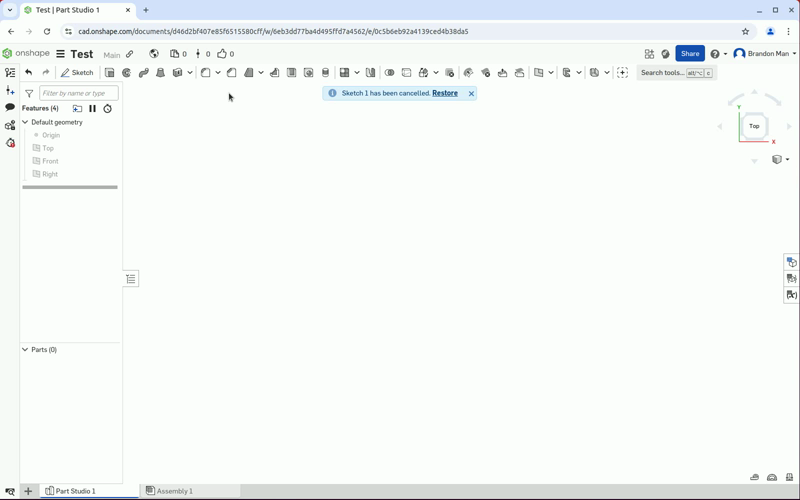
mouse_move(73, 352)
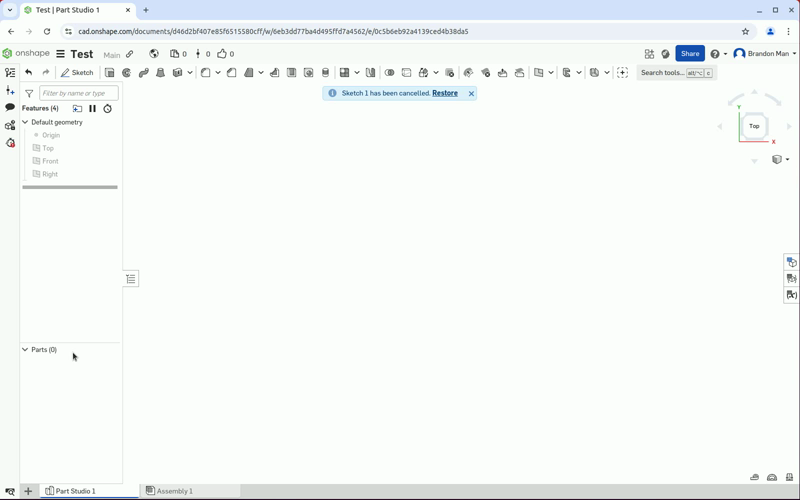
key(y)
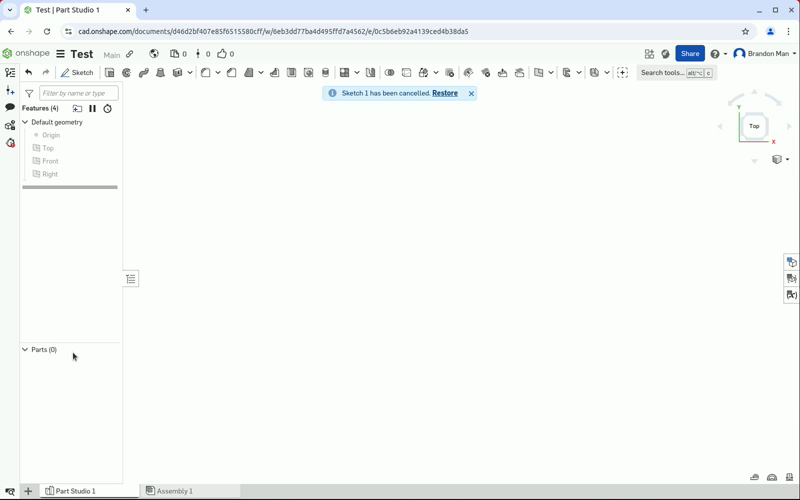
key(shift+p)
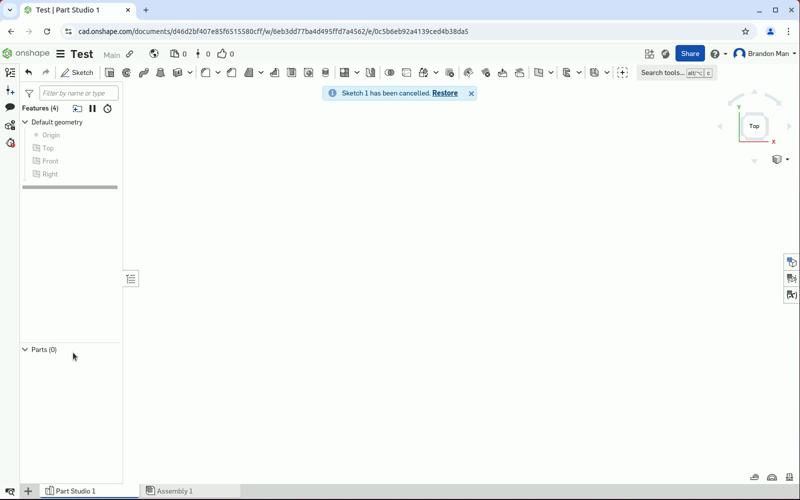
key(space)
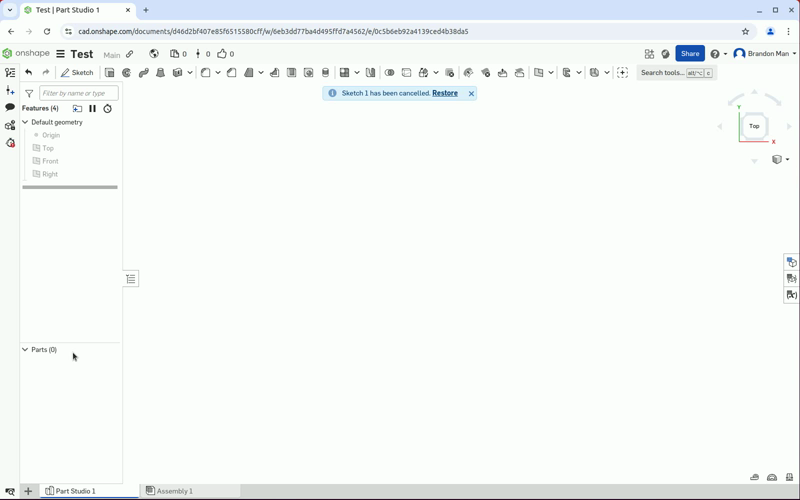
key_down(shift)
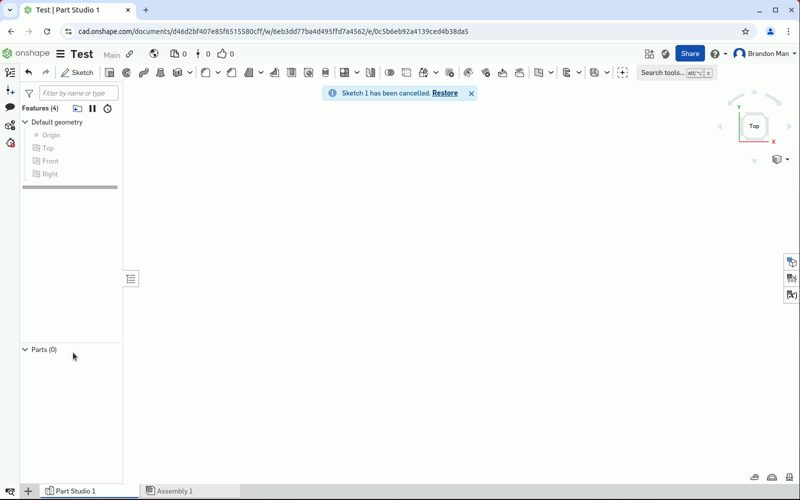
key(up)
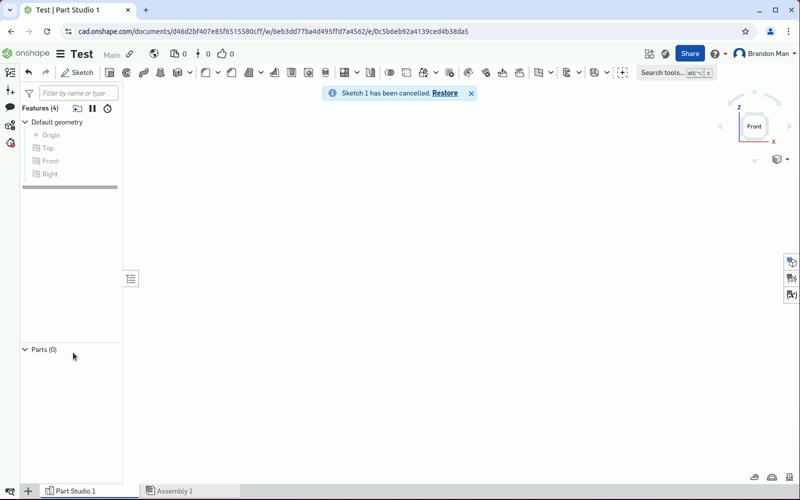
key_up(shift)
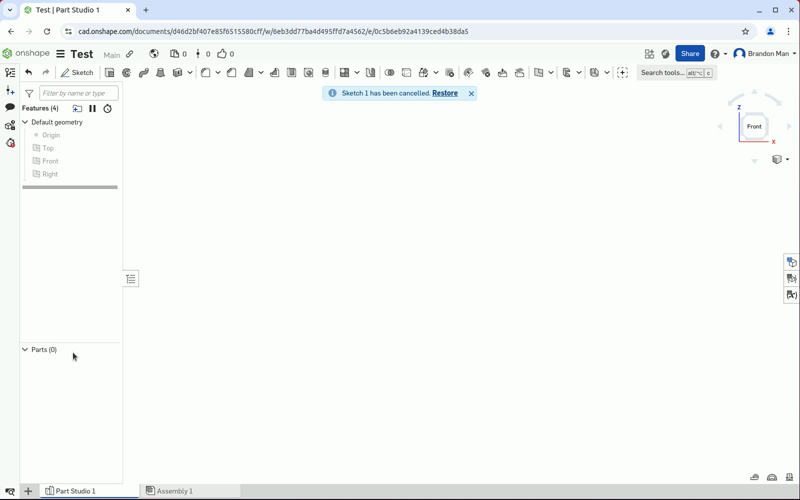
key(space)
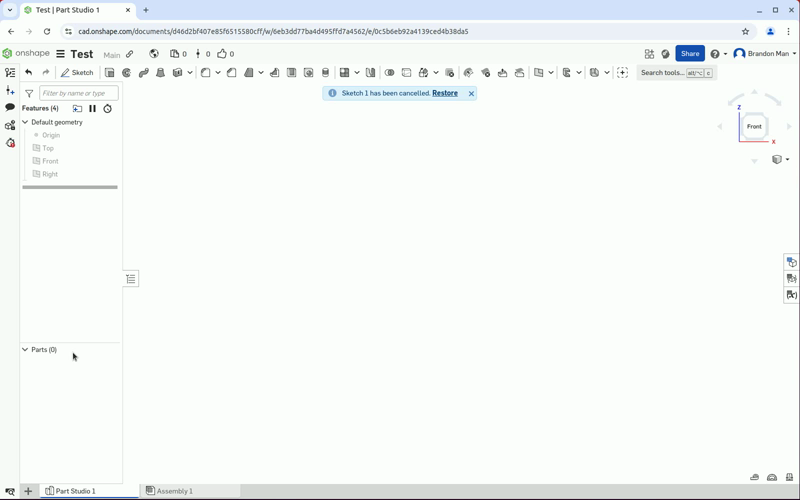
key_down(shift)
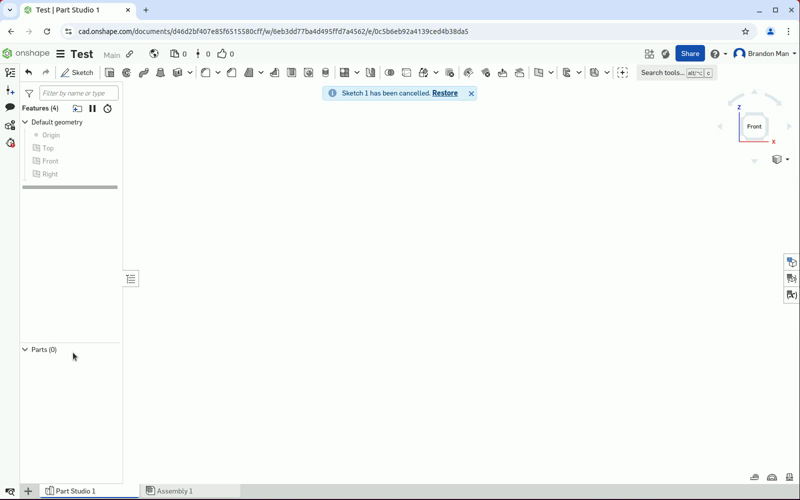
key(left)
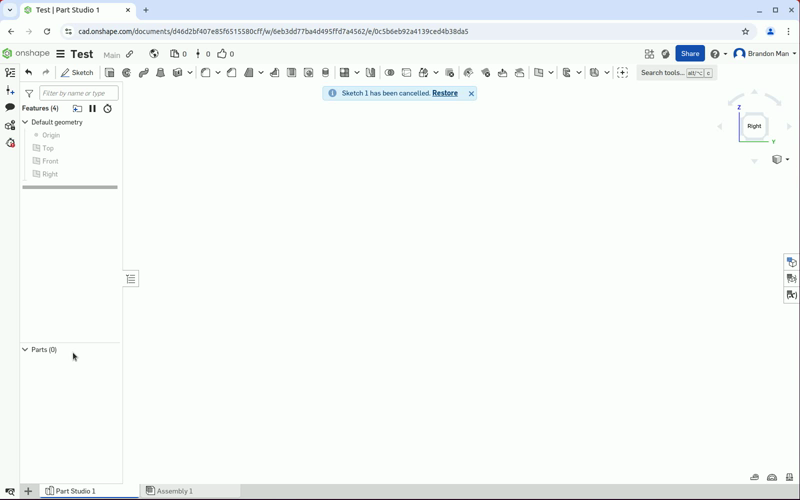
key_up(shift)
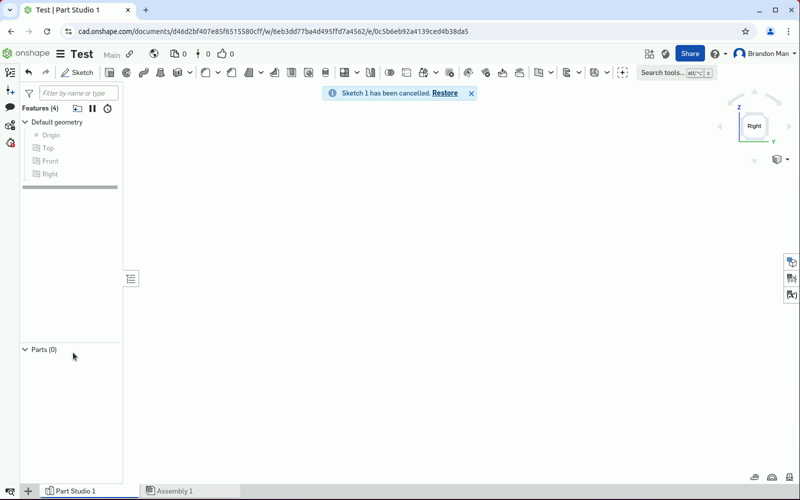
mouse_move(73, 352)
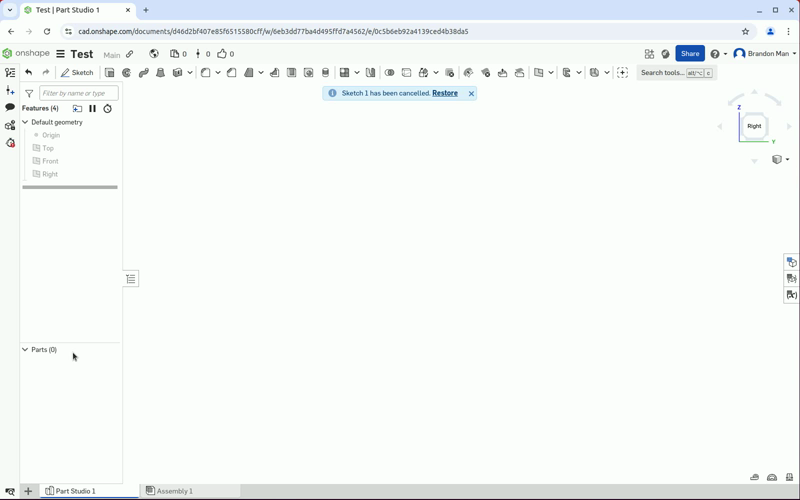
key(shift+y)
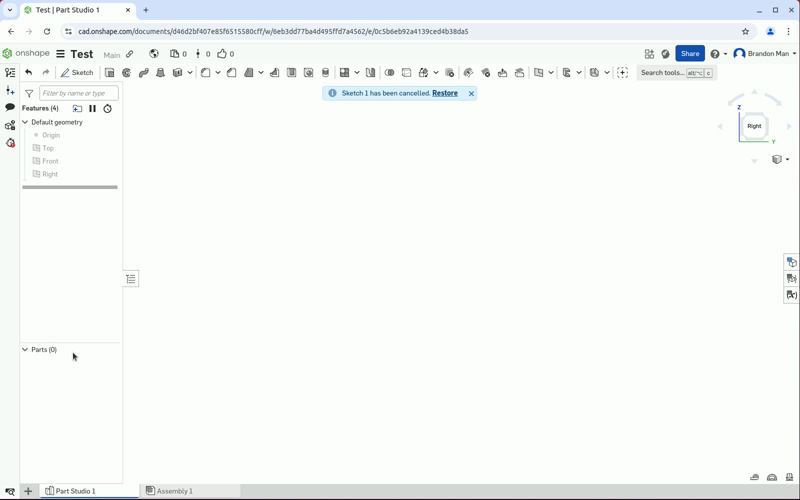
key(shift+s)
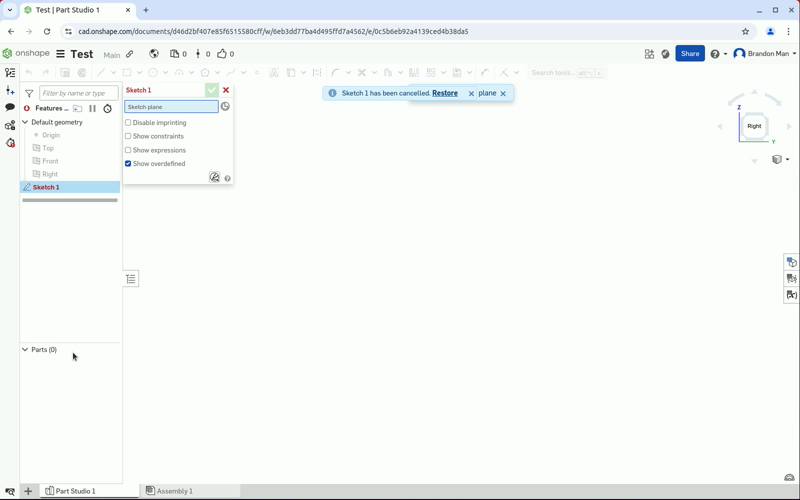
mouse_move(73, 176)
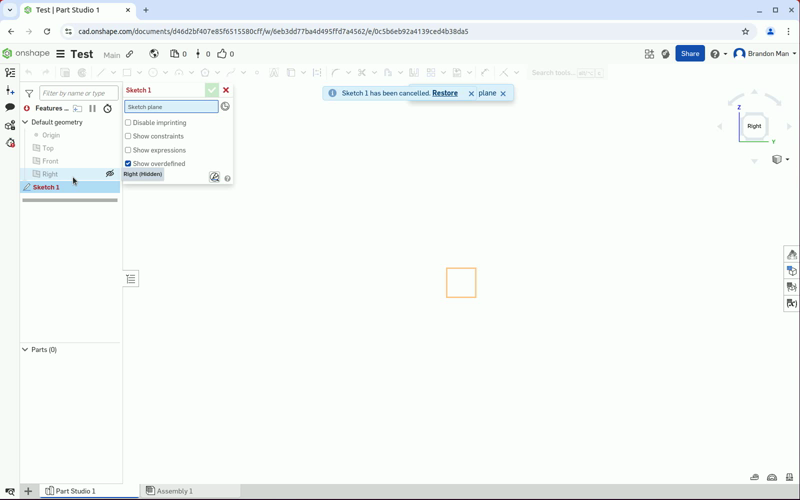
click(73, 176)
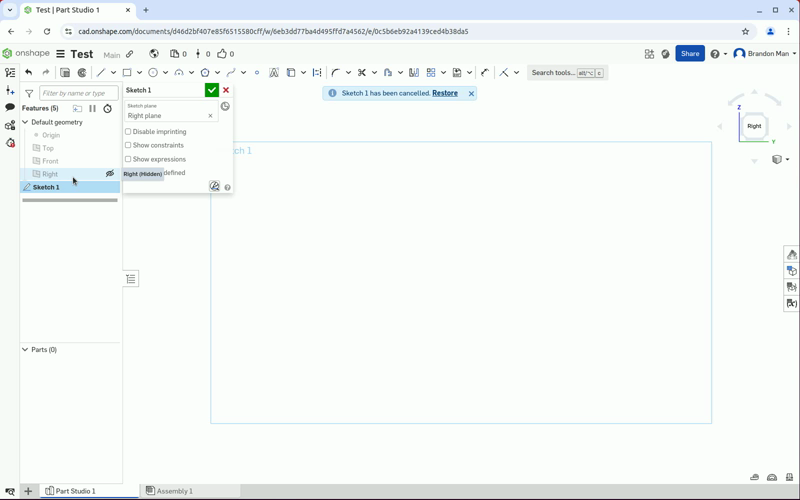
mouse_move(73, 352)
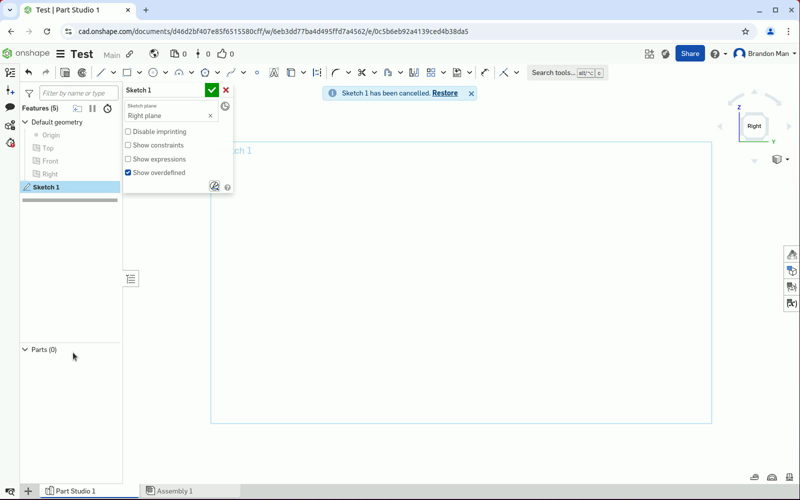
key(y)
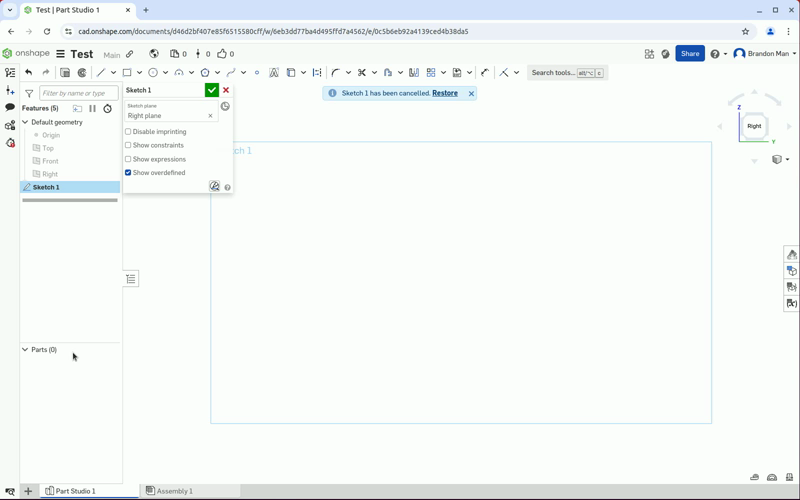
key(l)
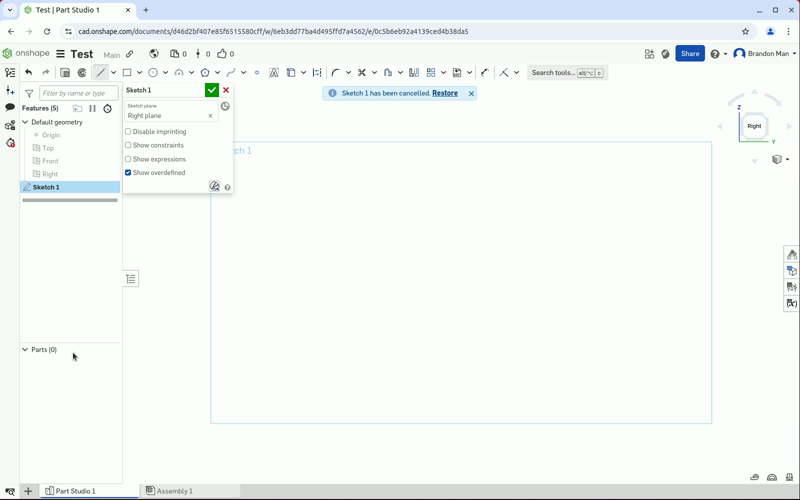
key_down(shift)
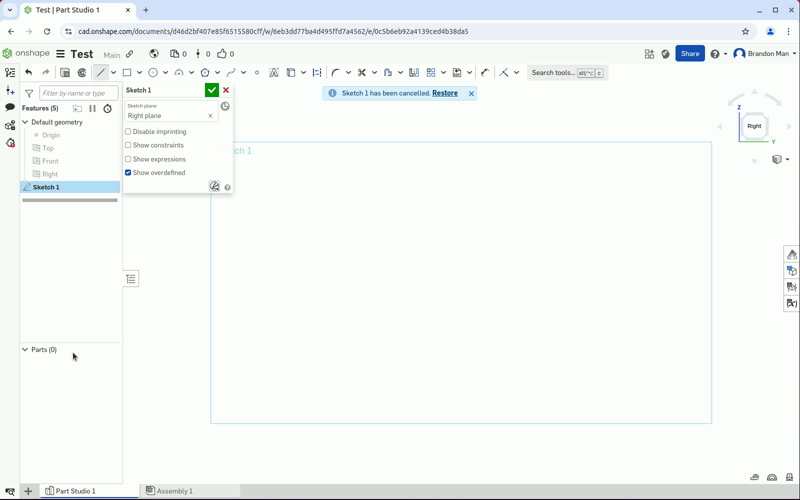
mouse_move(357, 349)
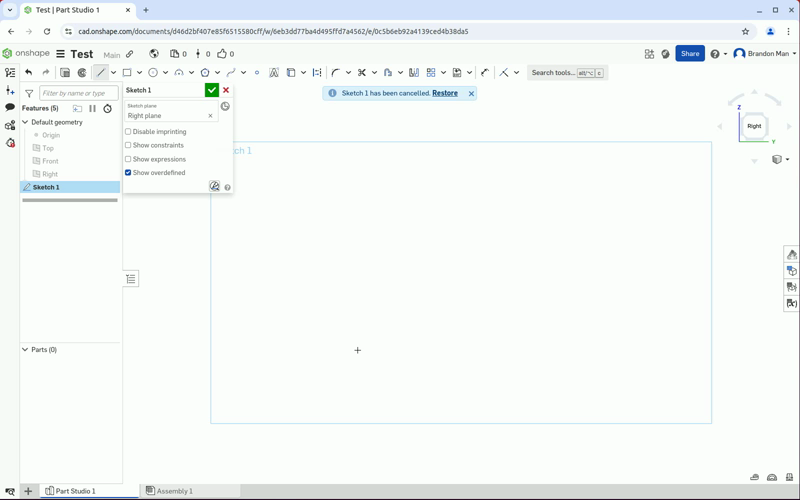
click(357, 349)
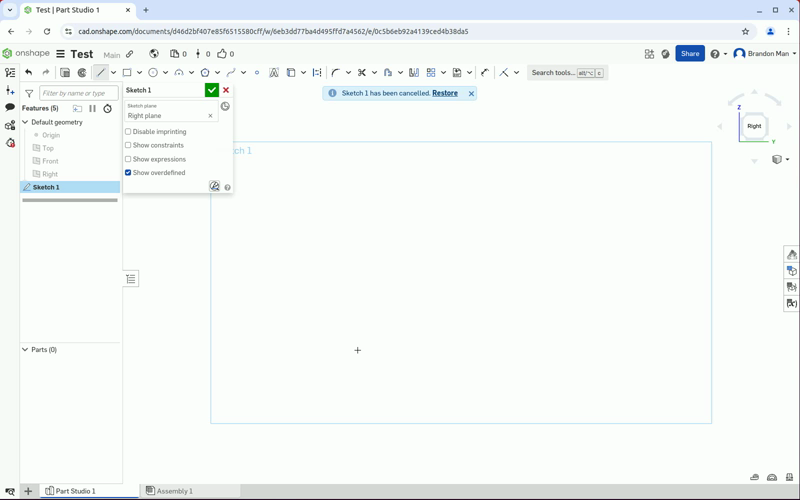
key_up(shift)
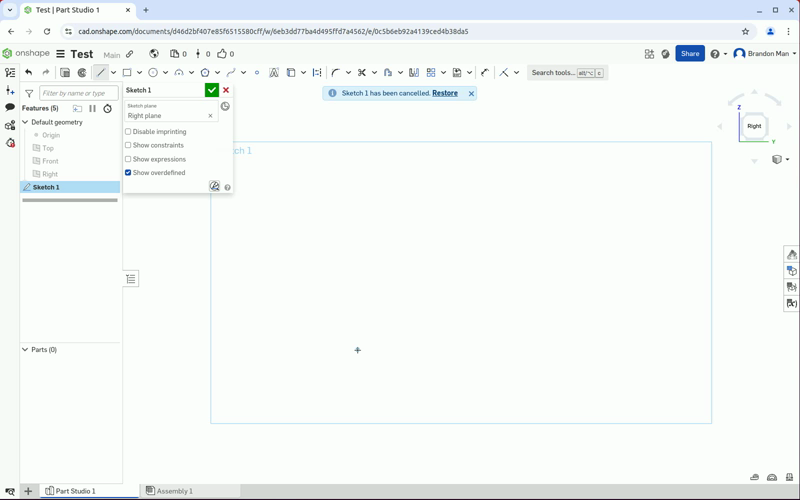
key_down(shift)
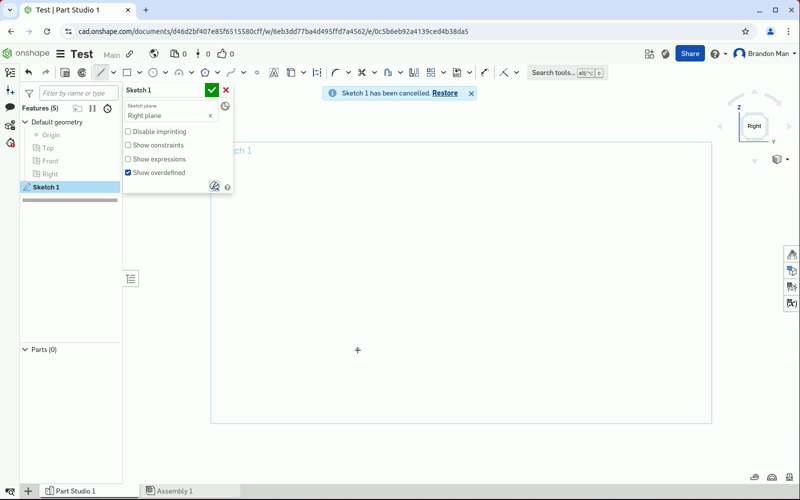
mouse_move(387, 349)
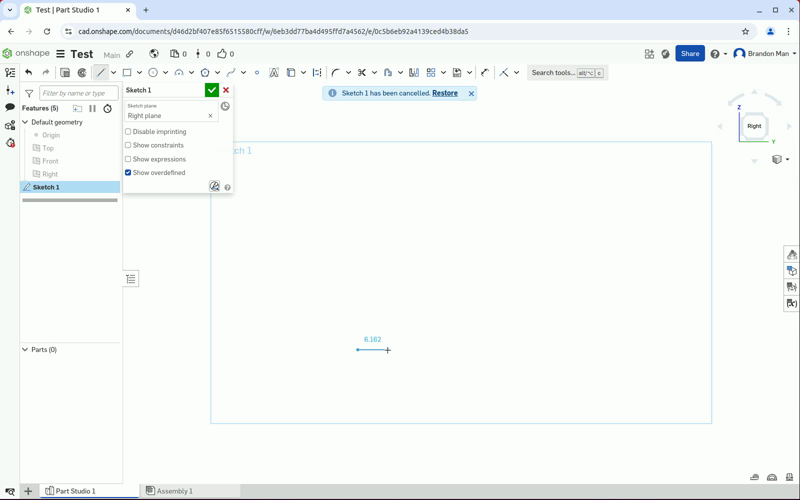
mouse_move(382, 349)
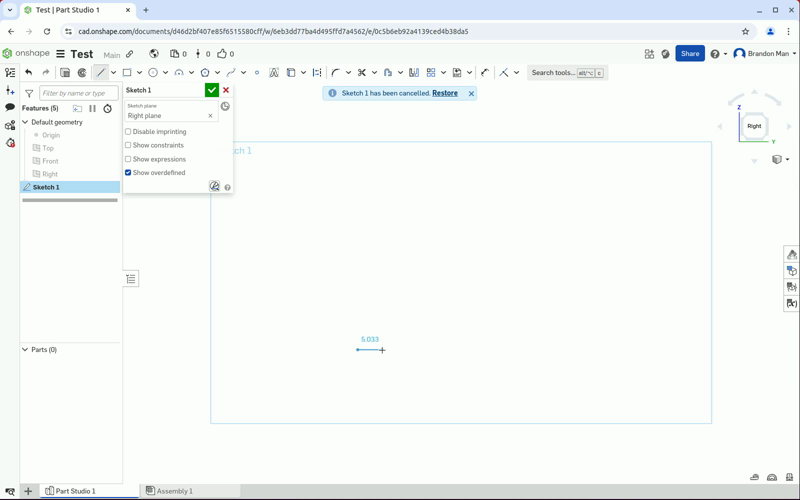
click(382, 349)
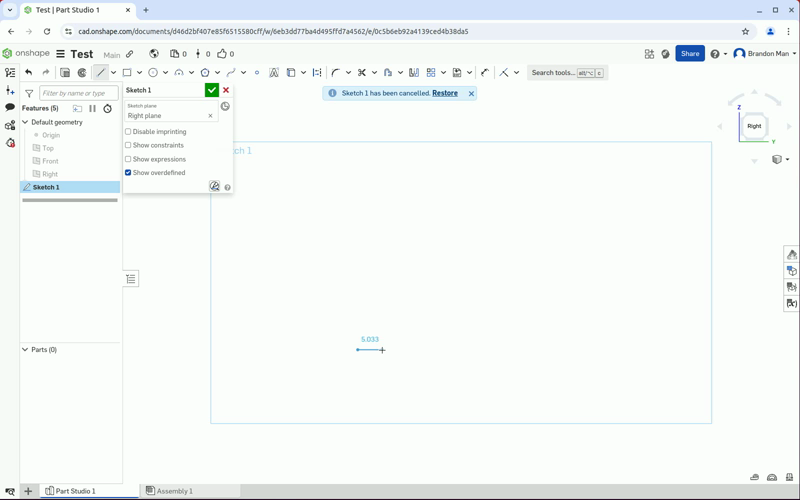
key_up(shift)
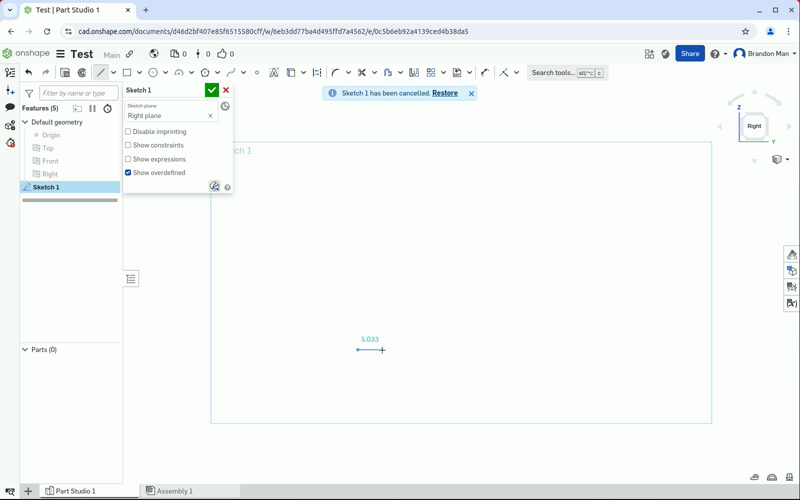
key_down(shift)
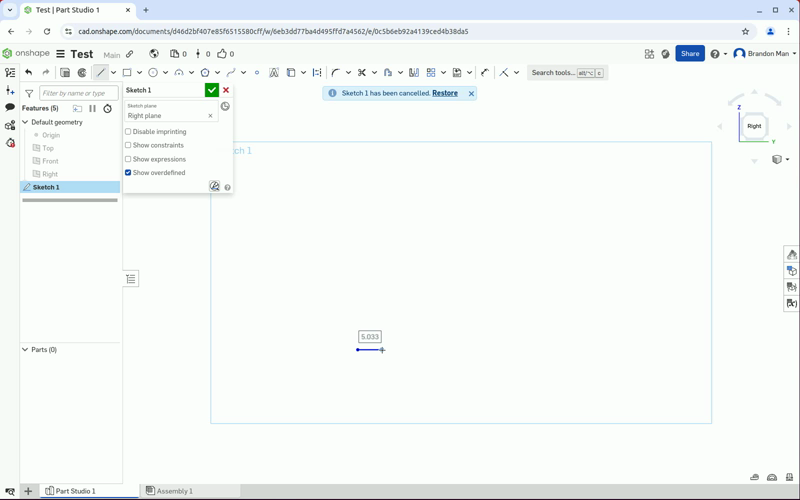
mouse_move(382, 266)
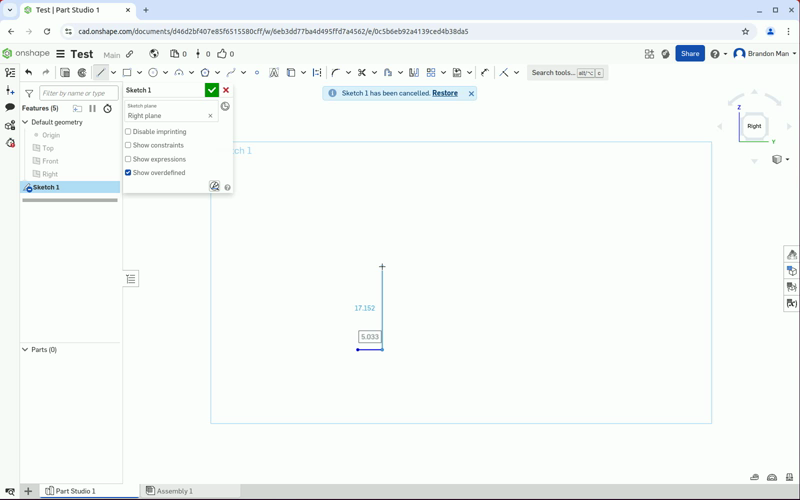
click(382, 266)
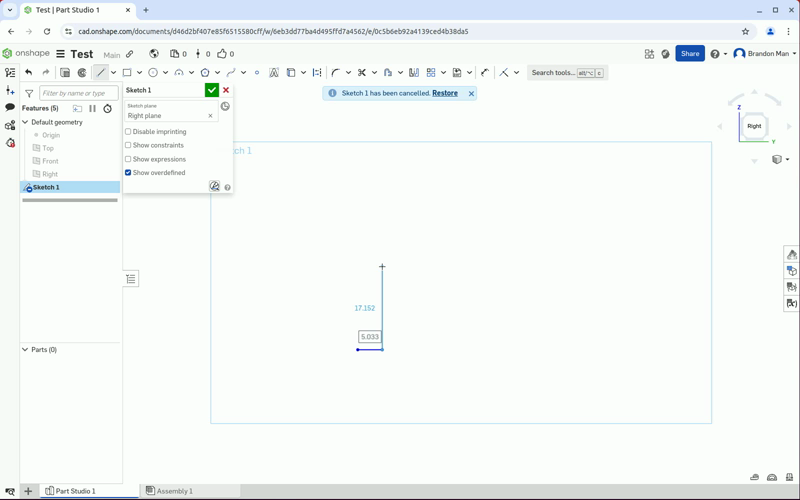
key_up(shift)
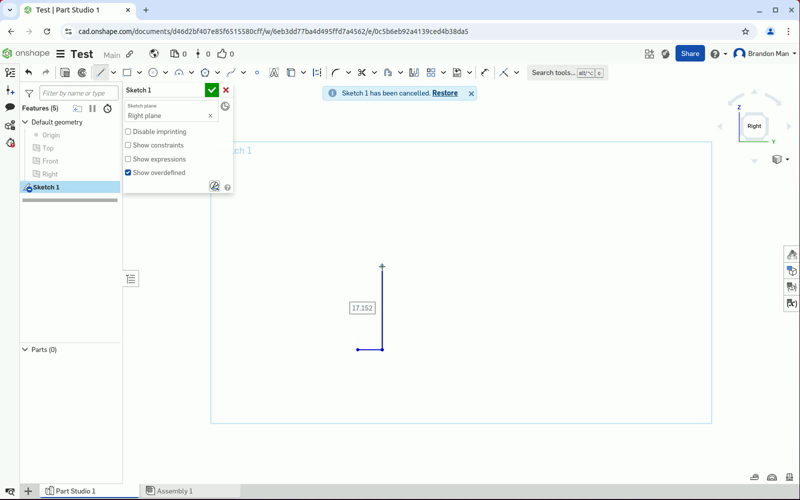
key_down(shift)
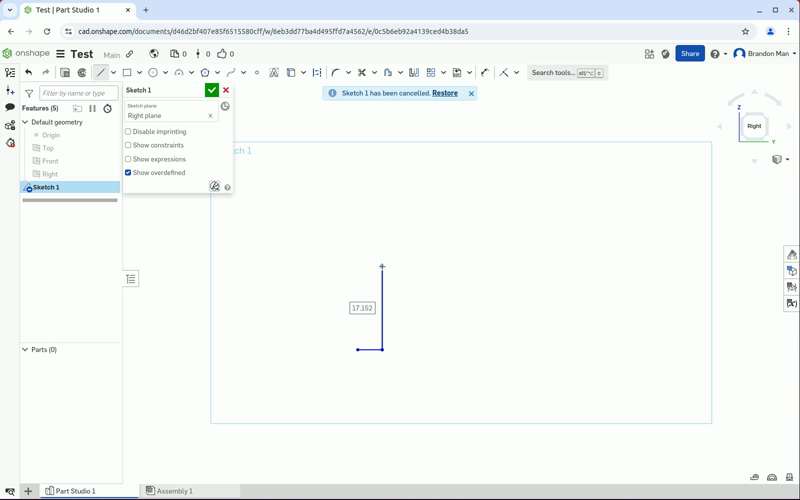
mouse_move(547, 266)
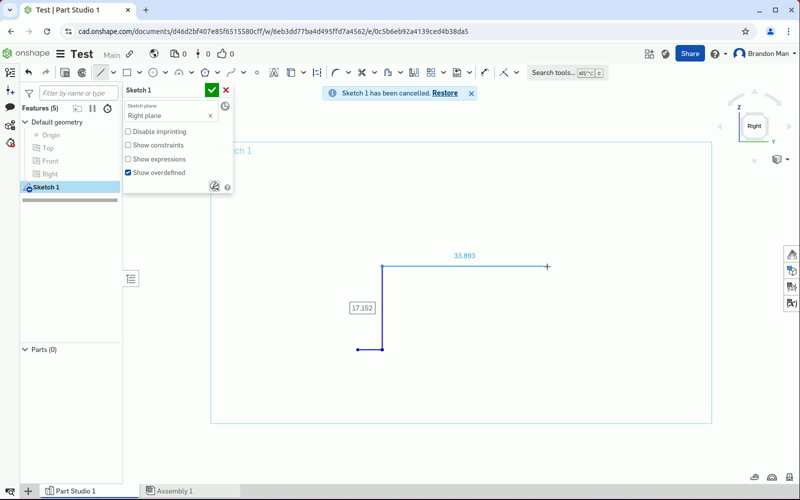
click(547, 266)
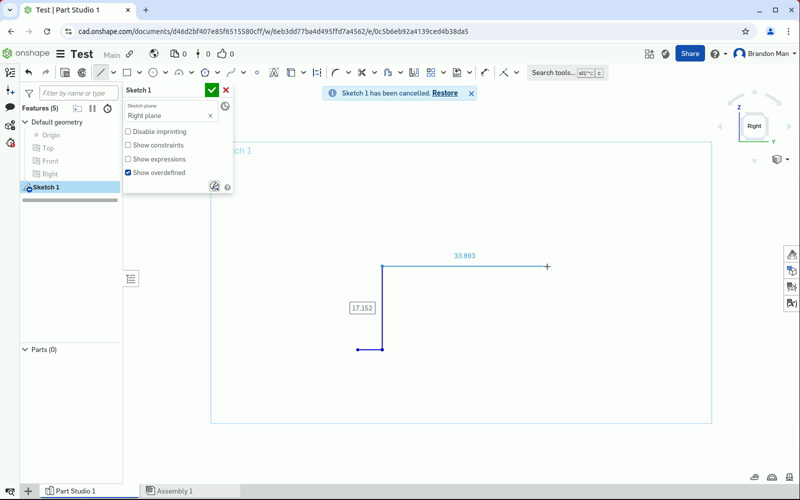
key_up(shift)
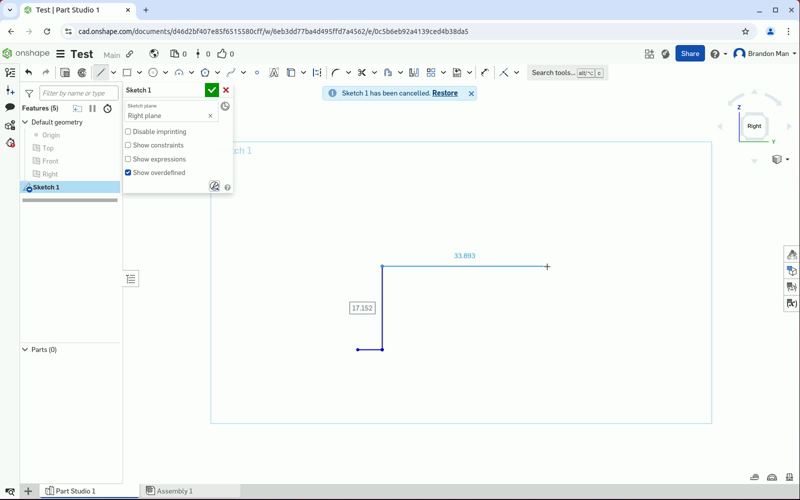
key_down(shift)
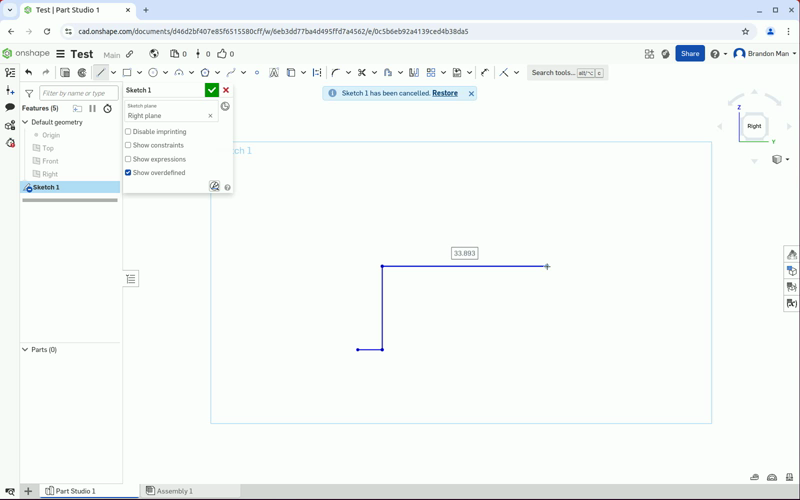
mouse_move(547, 349)
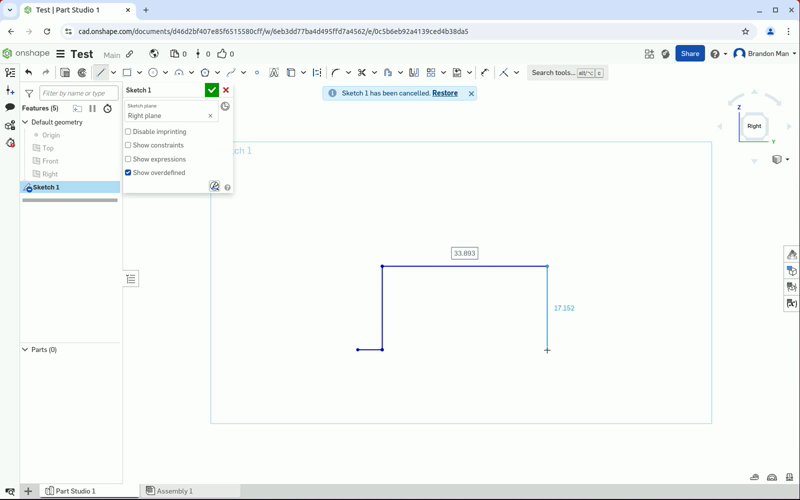
click(547, 349)
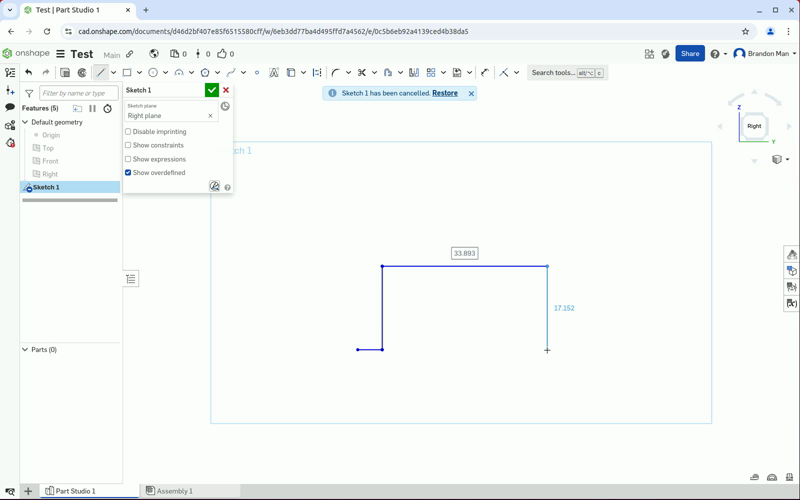
key_up(shift)
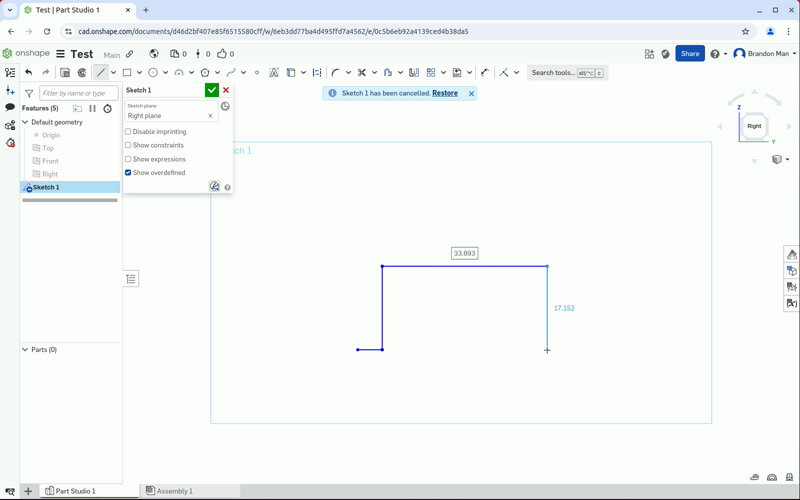
key_down(shift)
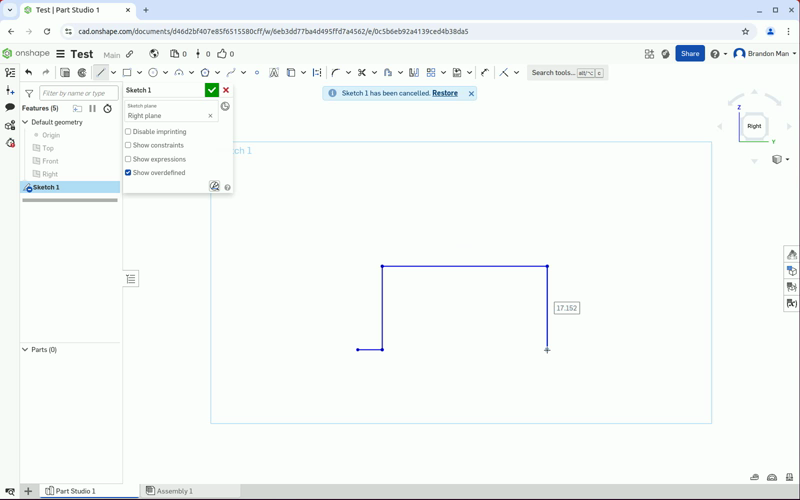
mouse_move(577, 349)
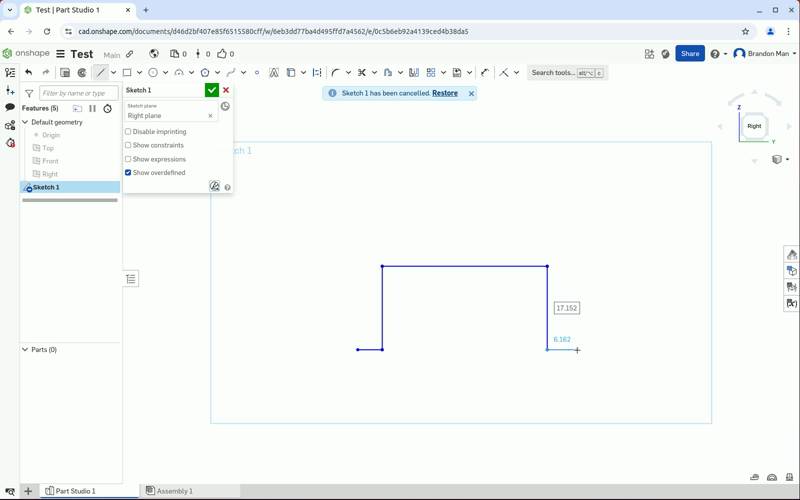
mouse_move(572, 349)
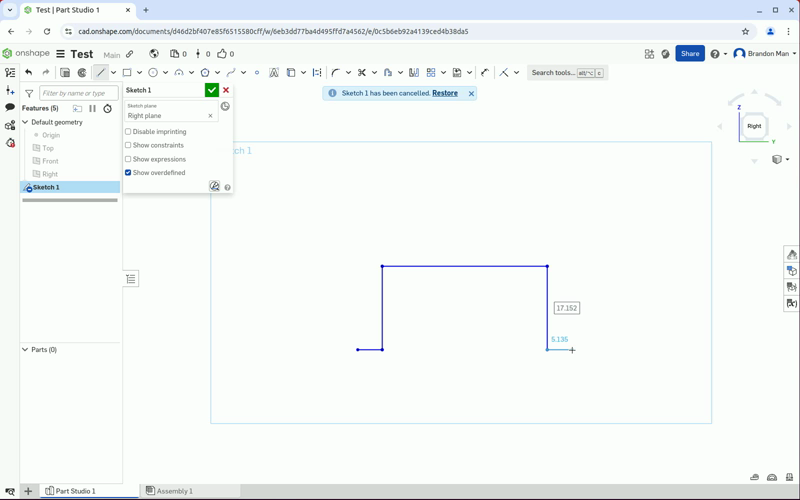
click(572, 349)
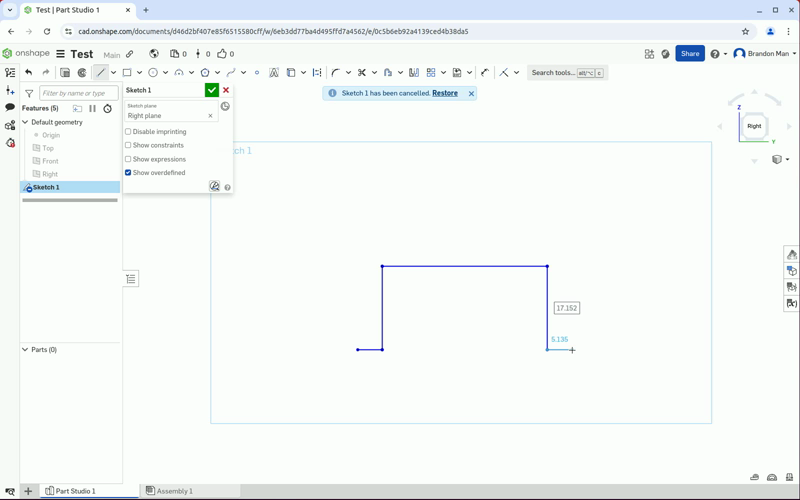
key_up(shift)
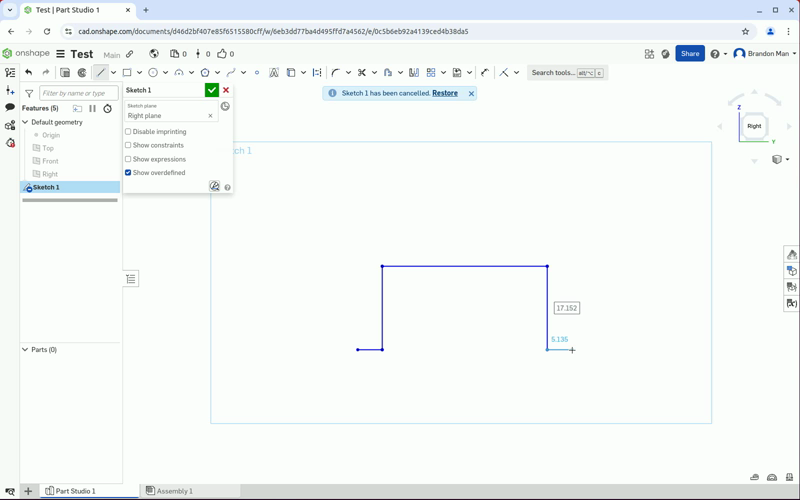
key_down(shift)
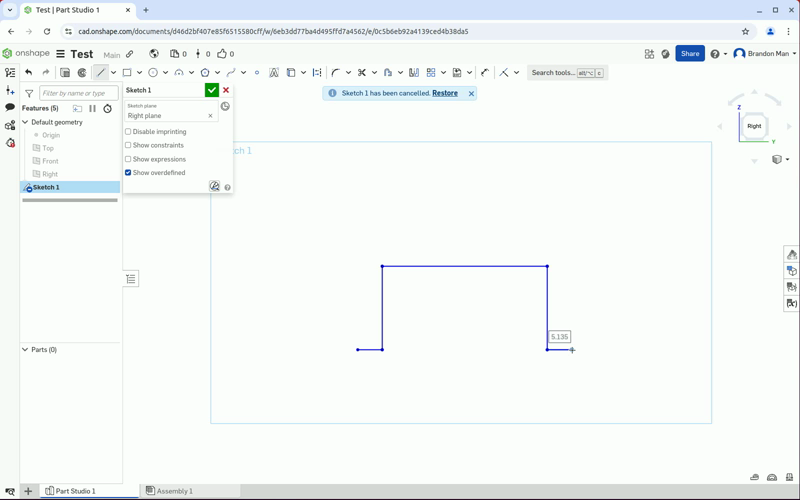
mouse_move(589, 349)
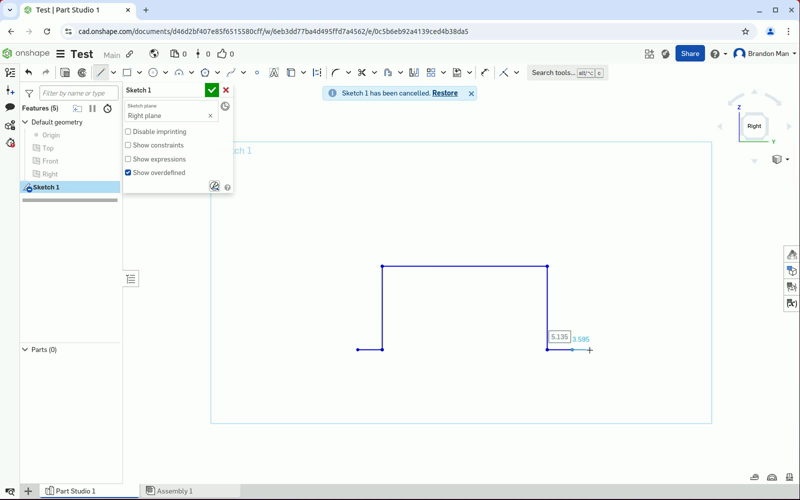
mouse_move(572, 340)
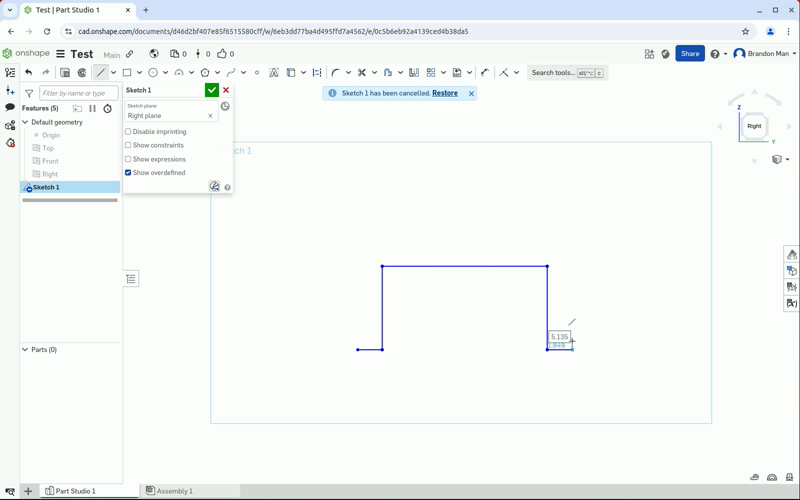
click(572, 340)
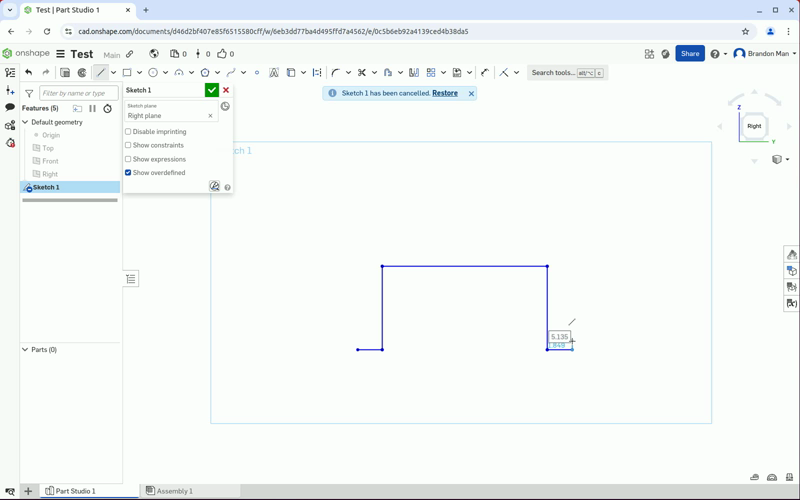
key_up(shift)
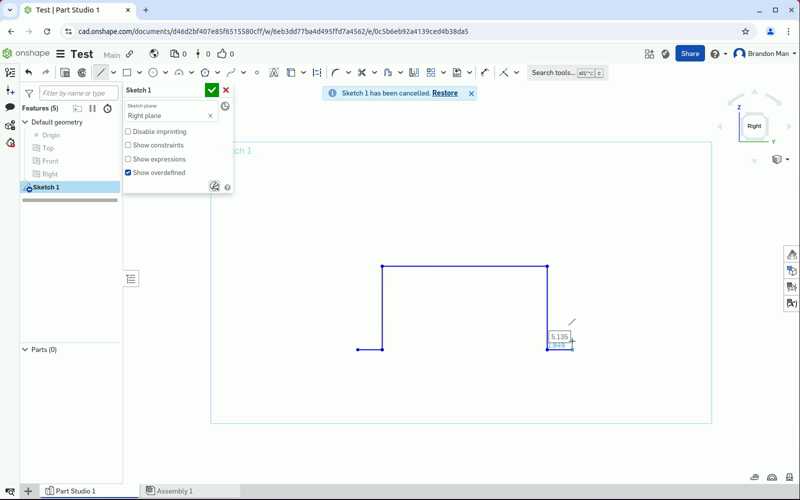
key_down(shift)
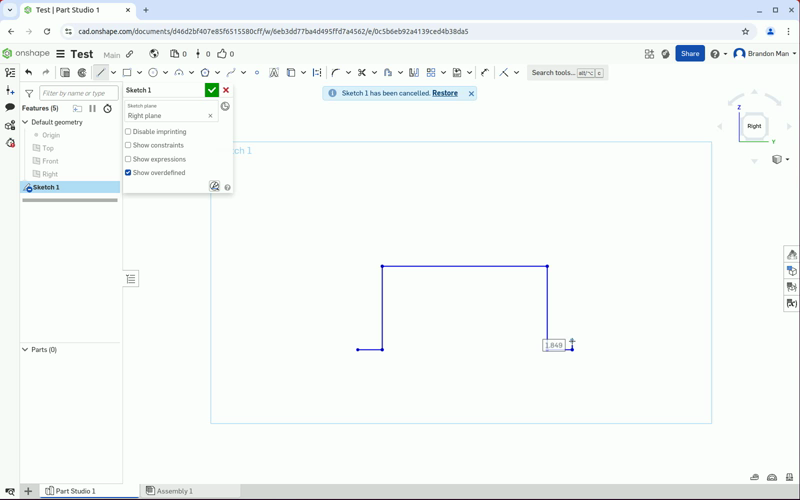
mouse_move(589, 340)
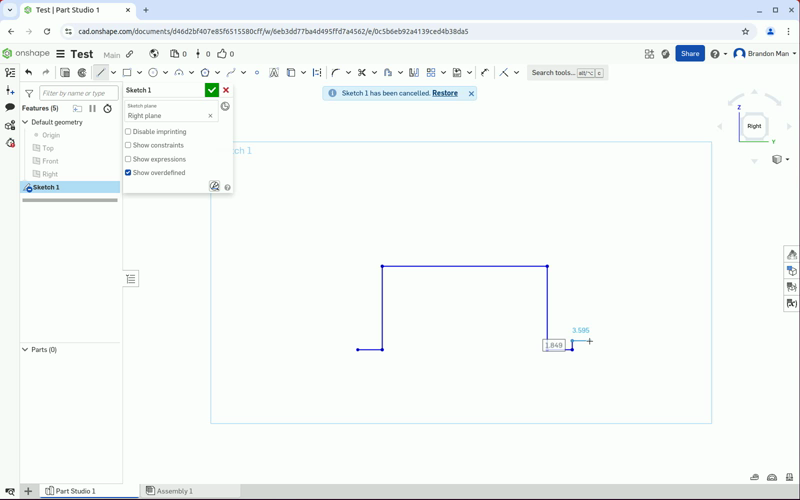
mouse_move(556, 340)
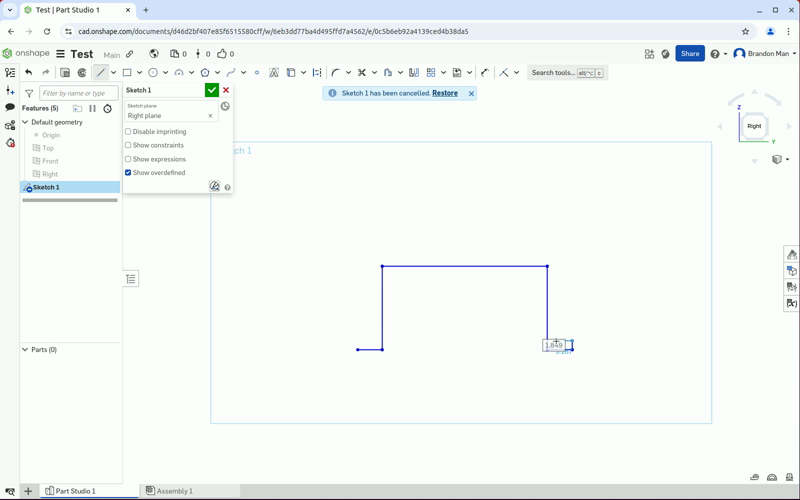
click(556, 340)
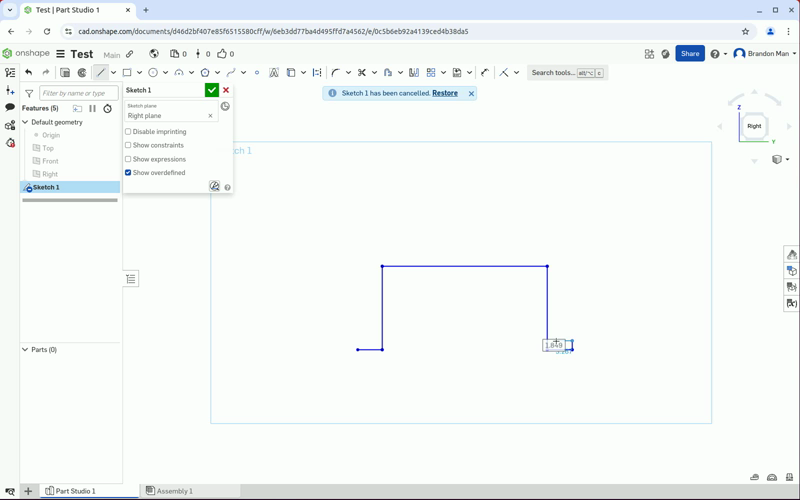
key_up(shift)
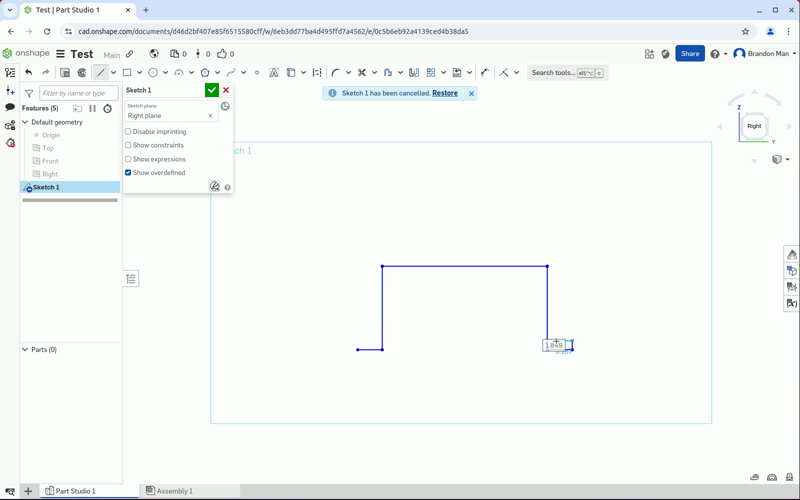
key_down(shift)
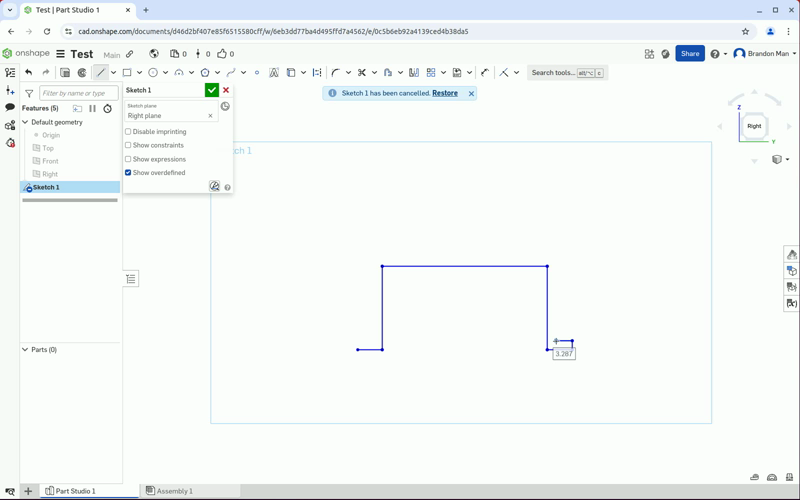
mouse_move(556, 259)
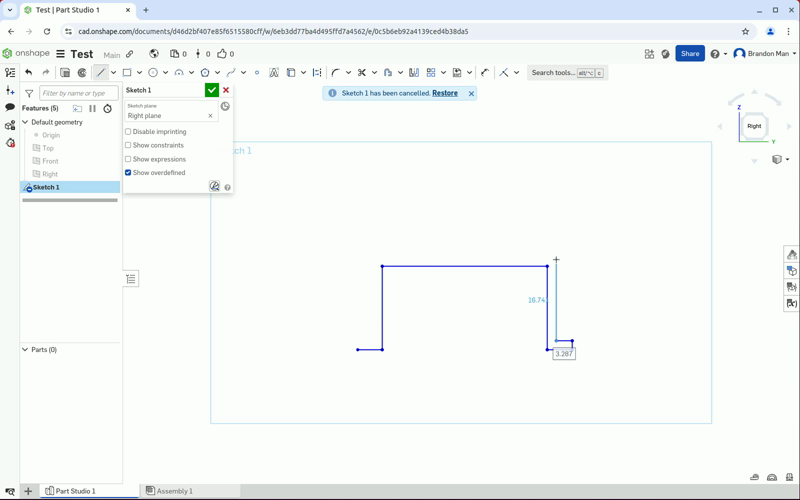
click(556, 259)
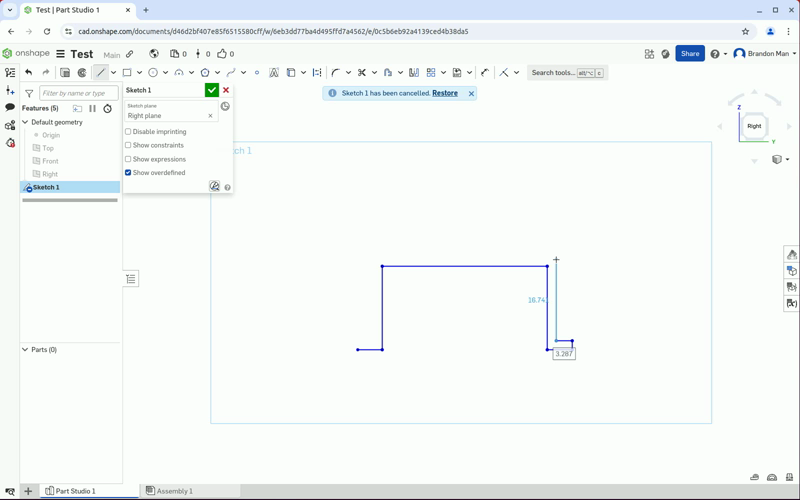
key_up(shift)
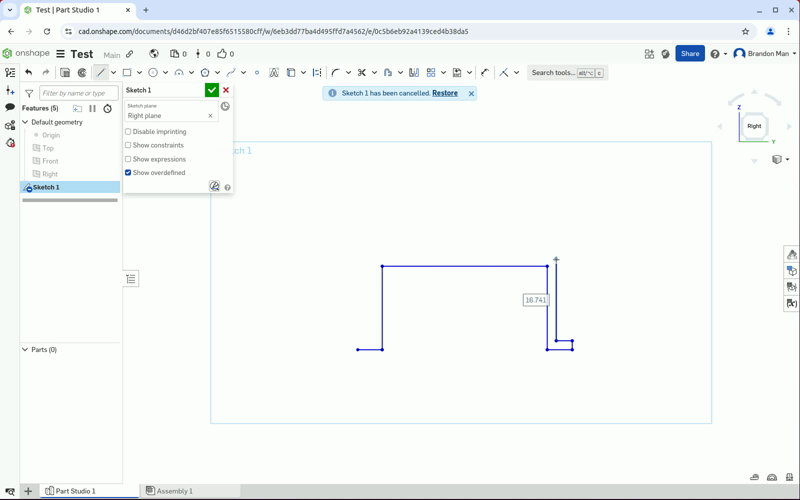
key_down(shift)
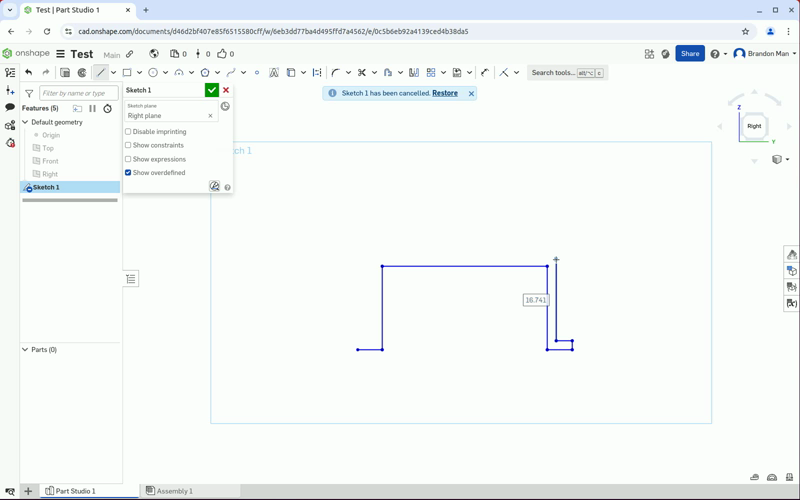
mouse_move(373, 259)
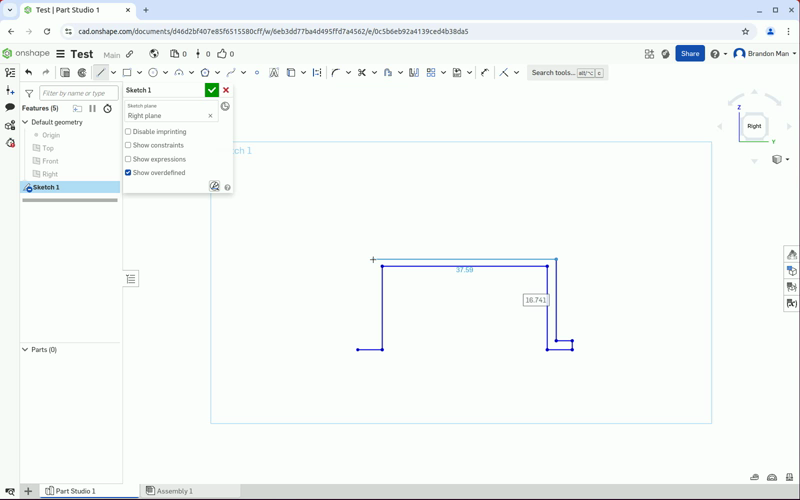
click(373, 259)
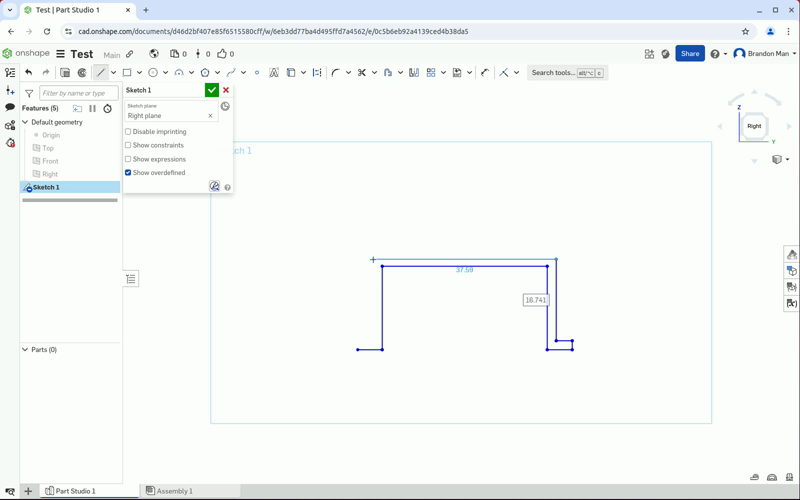
key_up(shift)
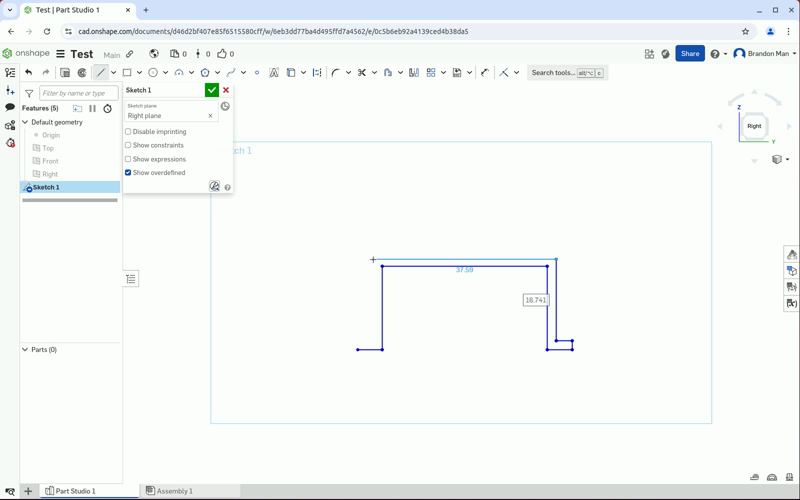
key_down(shift)
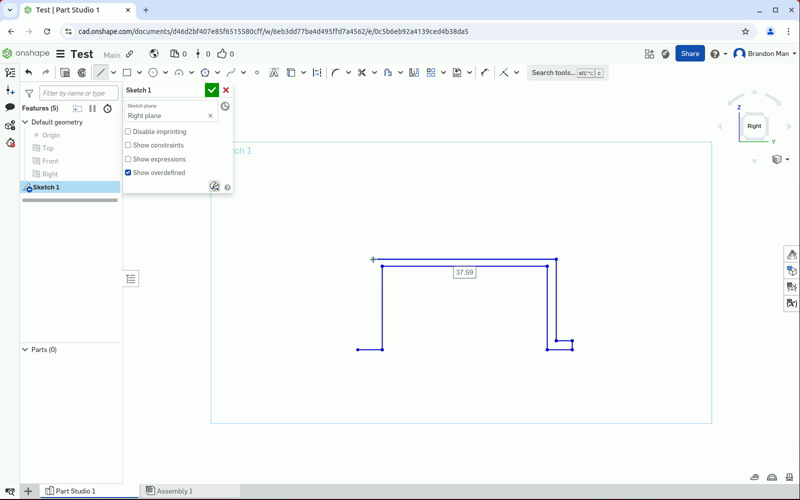
mouse_move(373, 340)
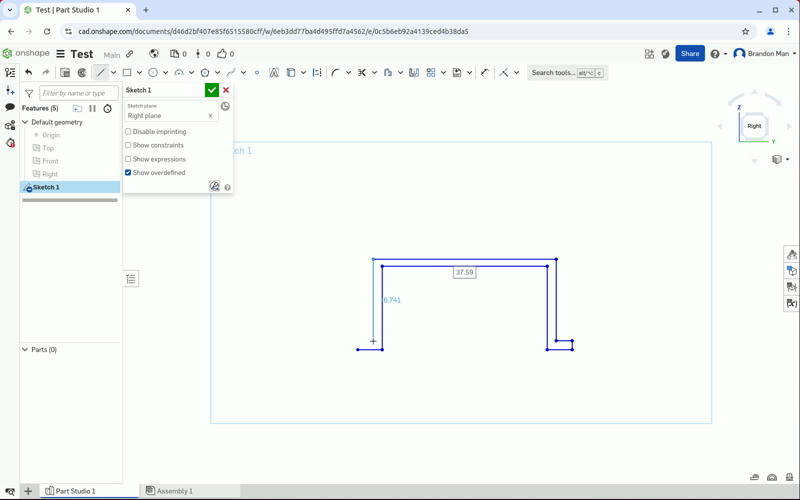
click(373, 340)
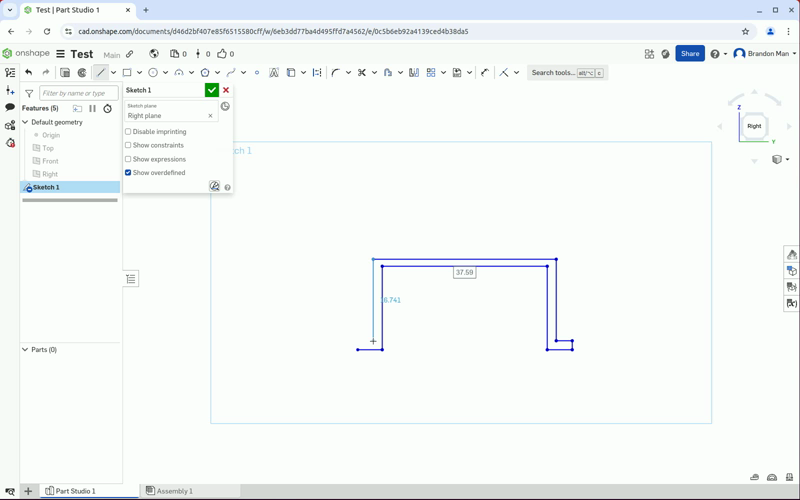
key_up(shift)
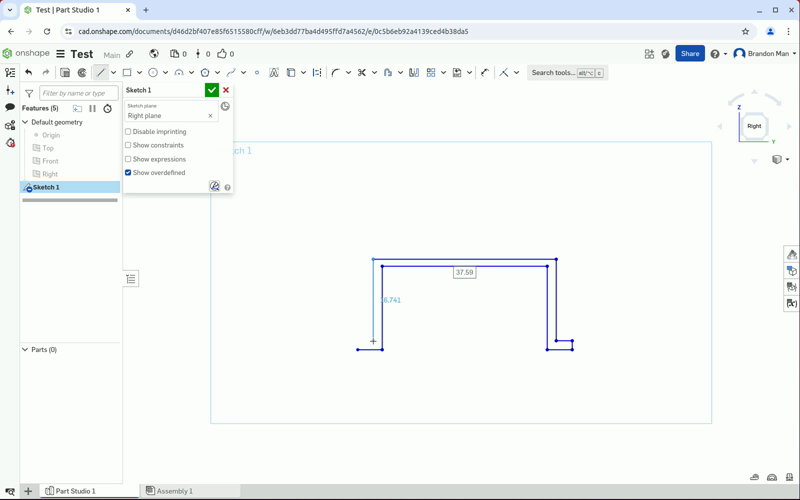
key_down(shift)
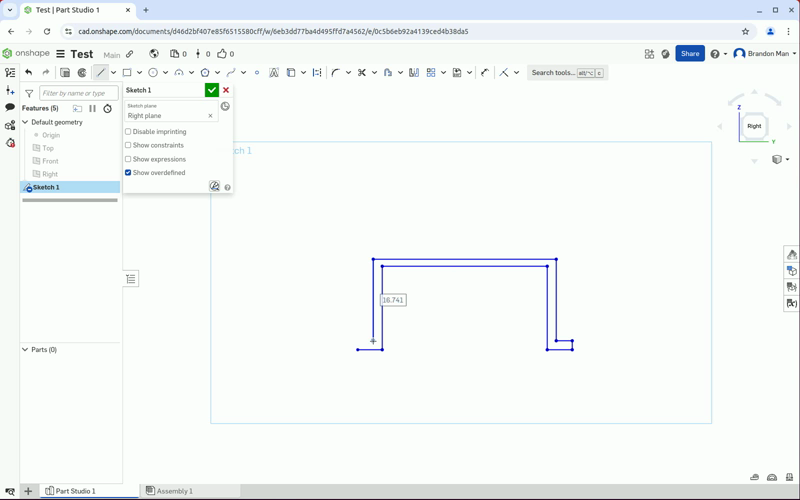
mouse_move(403, 340)
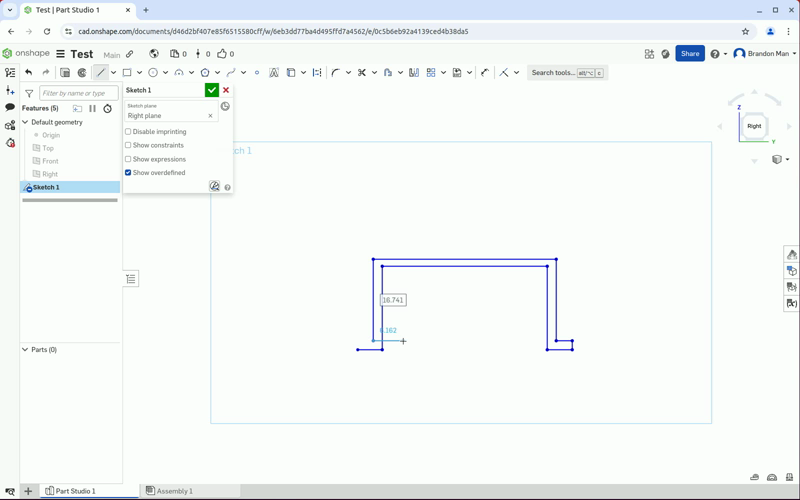
mouse_move(357, 340)
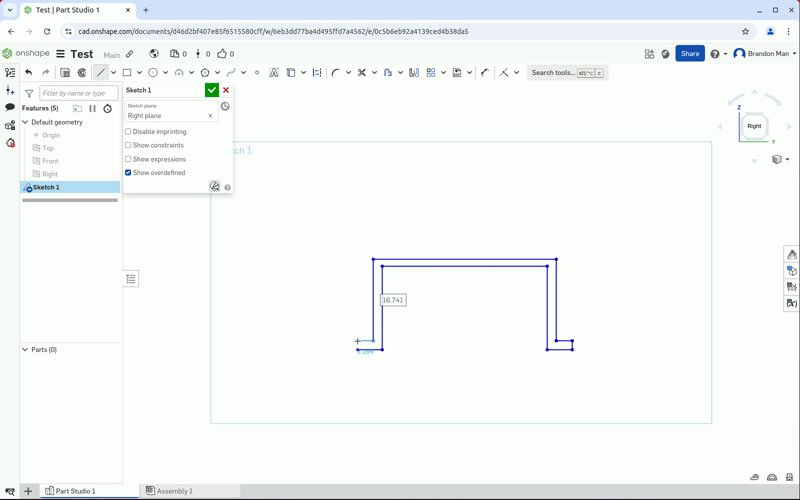
click(357, 340)
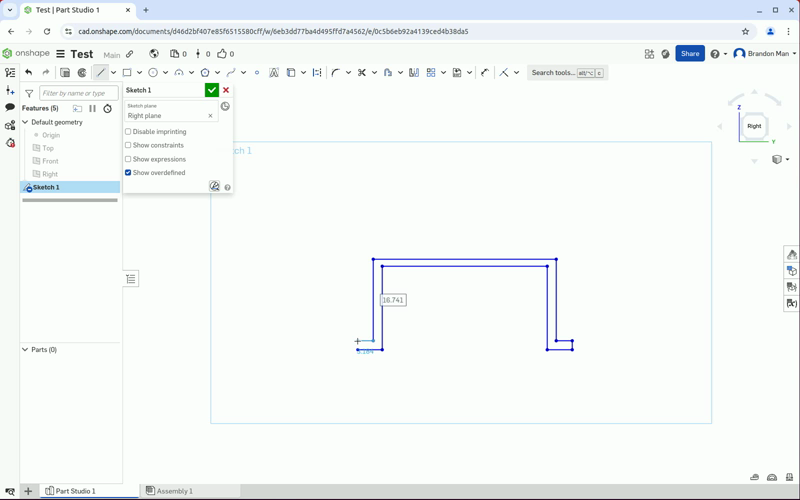
key_up(shift)
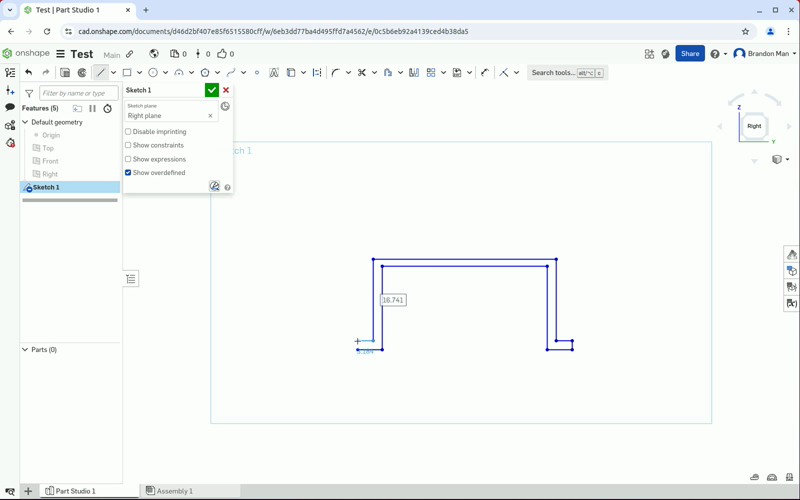
mouse_move(387, 340)
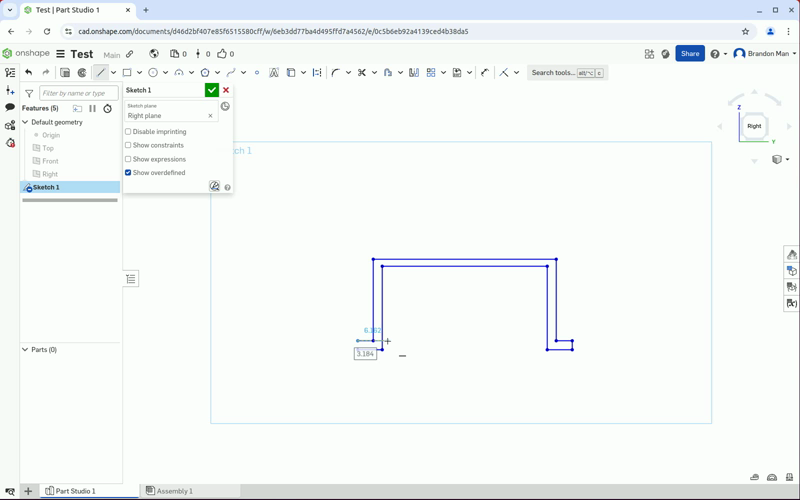
key_down(shift)
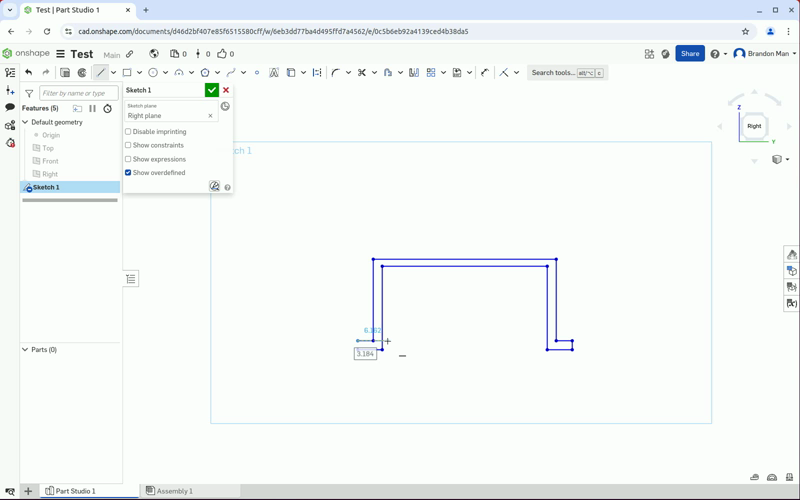
mouse_move(357, 349)
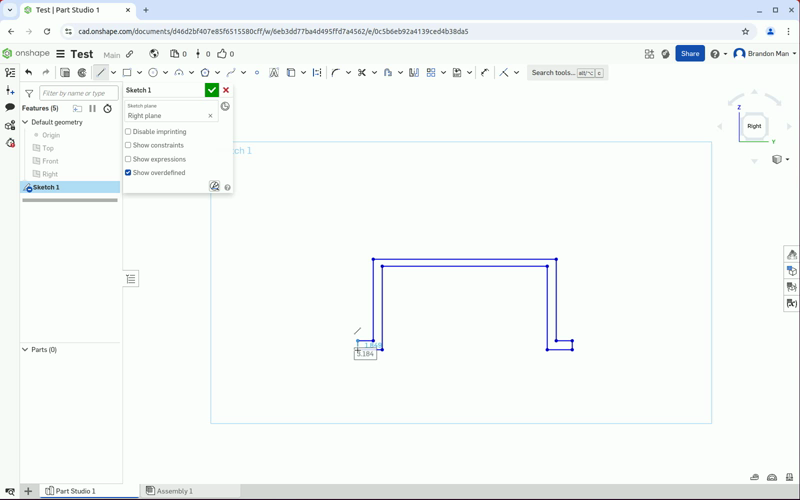
key_up(shift)
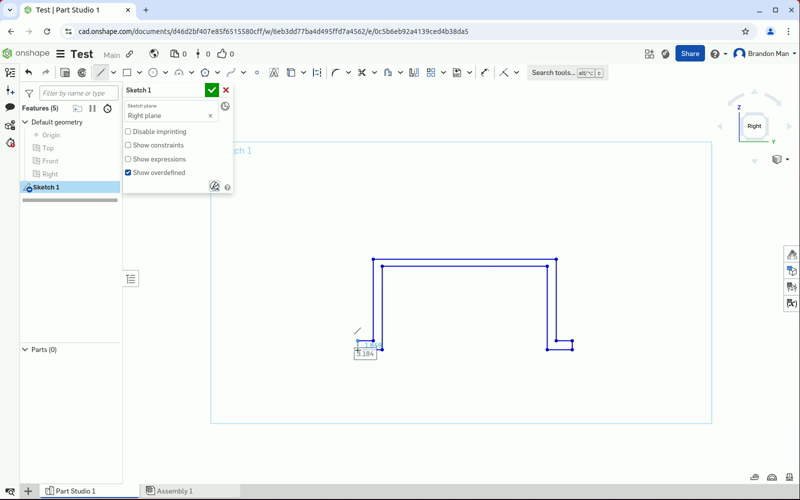
click(357, 349)
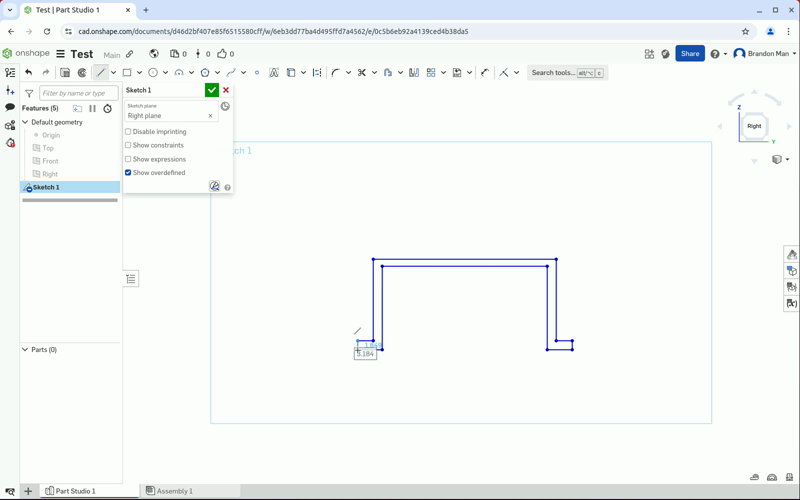
key(esc)
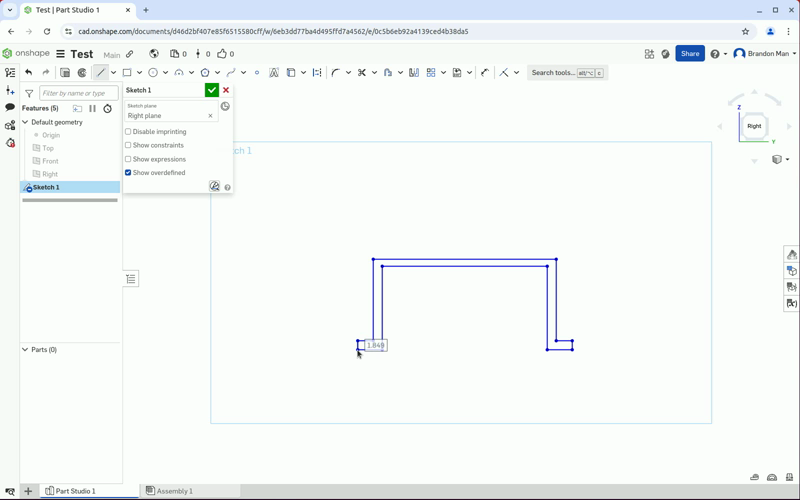
mouse_move(381, 262)
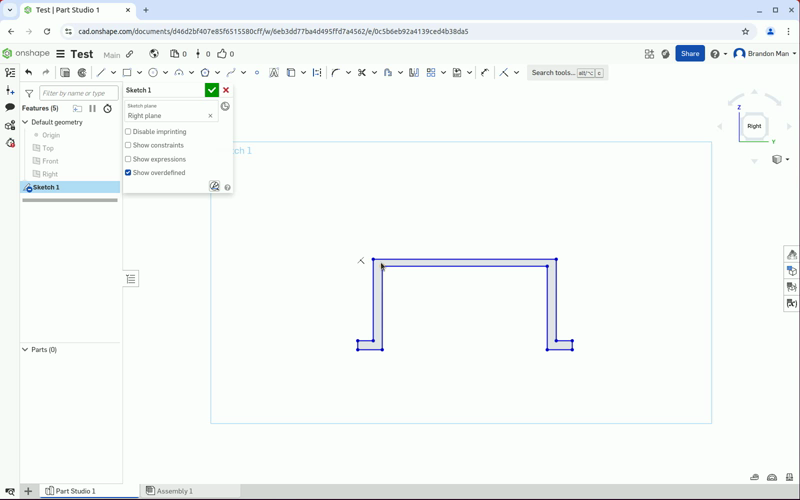
click(381, 262)
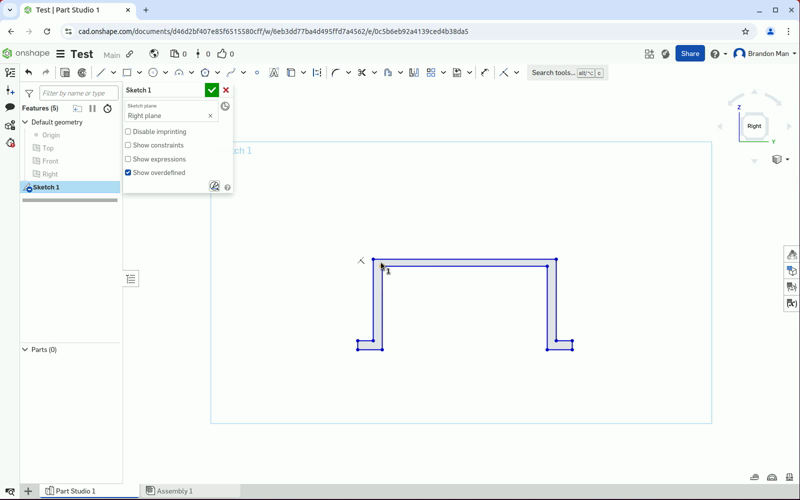
mouse_move(73, 352)
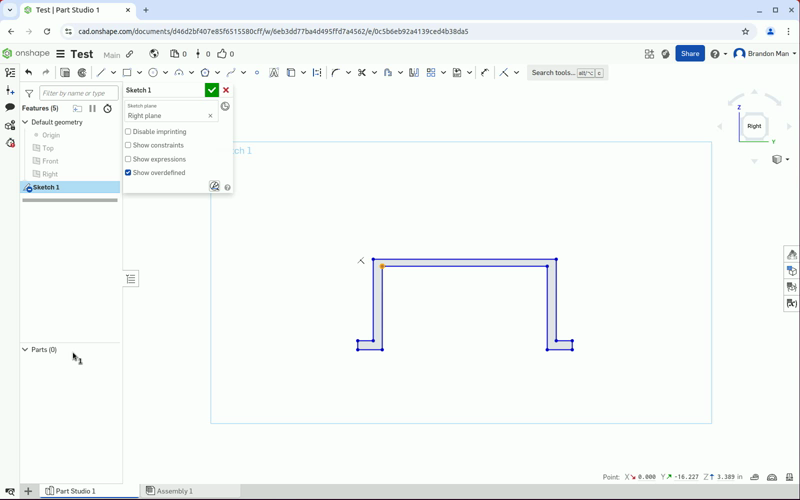
key(shift+y)
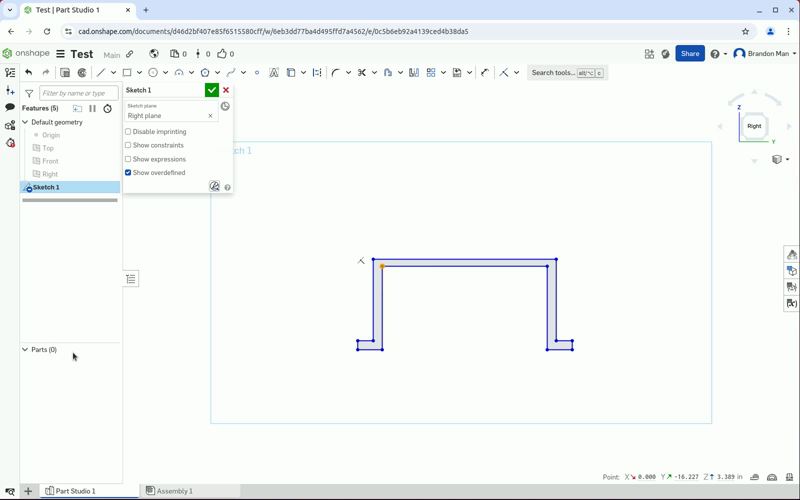
key(shift+e)
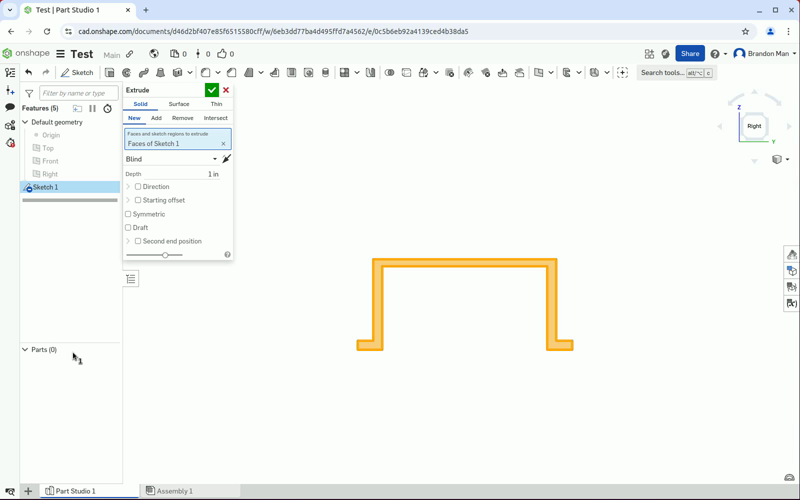
mouse_move(143, 106)
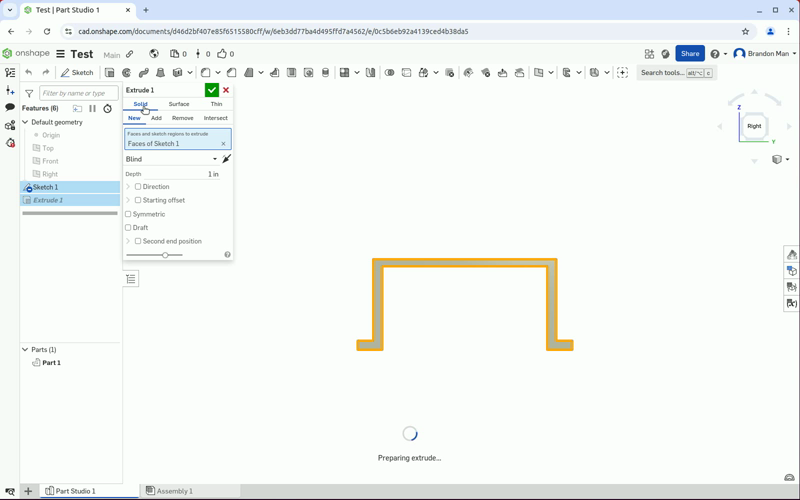
click(143, 106)
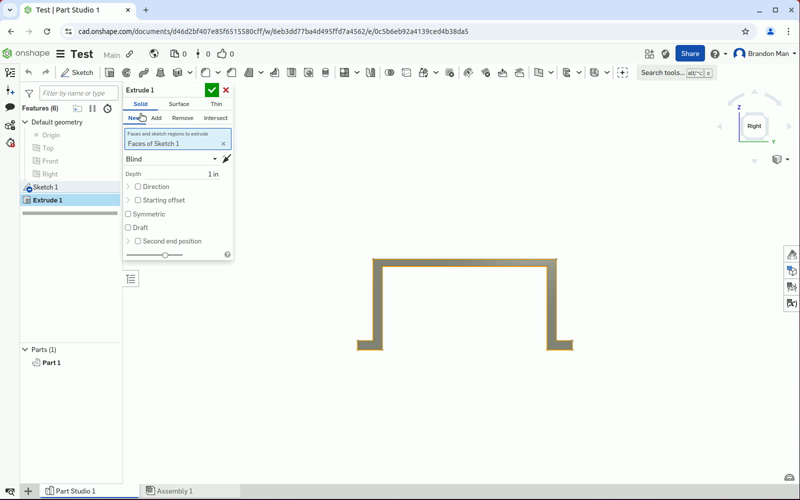
mouse_move(137, 120)
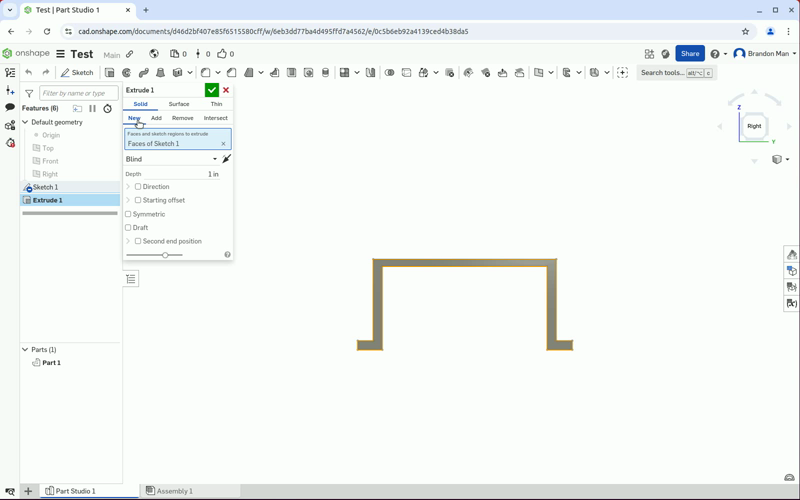
click(137, 120)
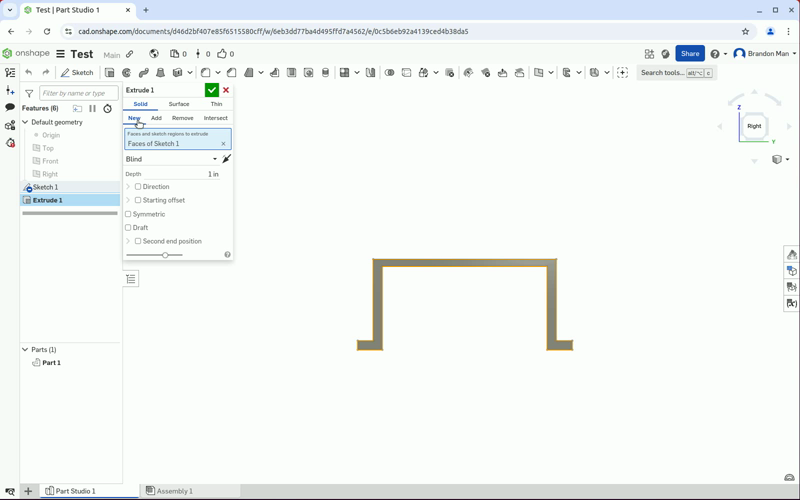
key(tab, 4)
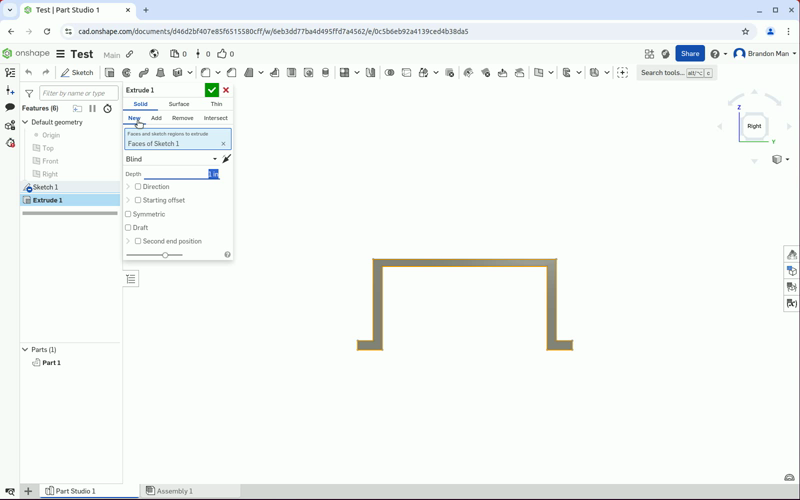
text(4.333)
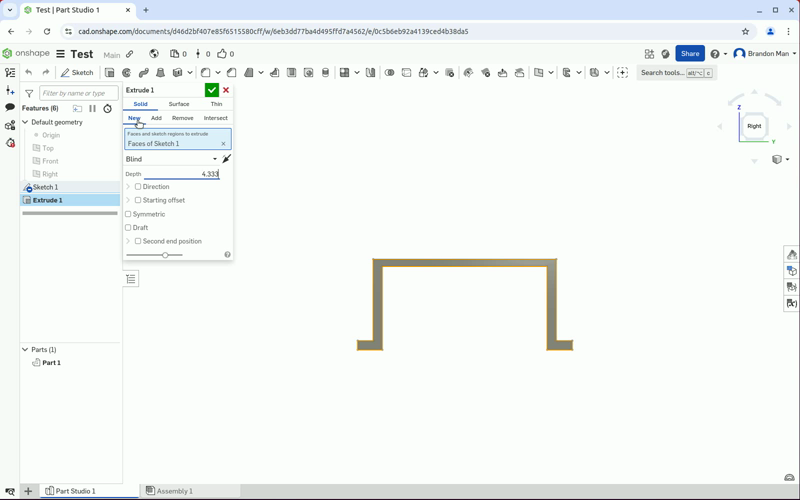
key(enter)
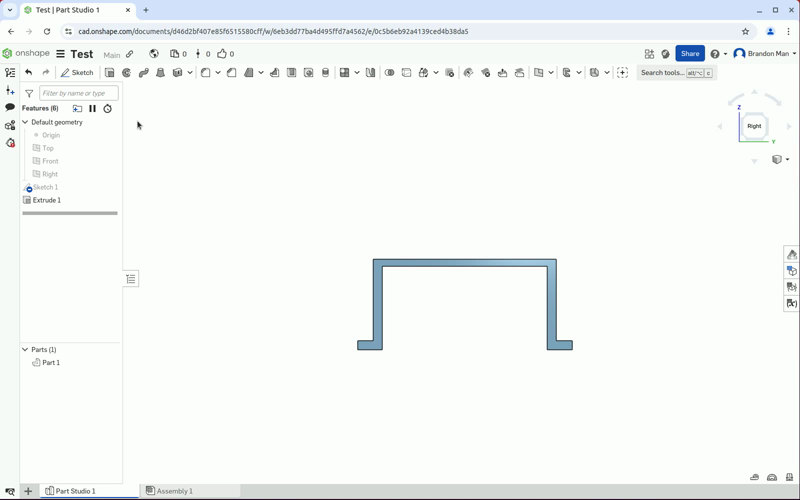
key(shift+h)
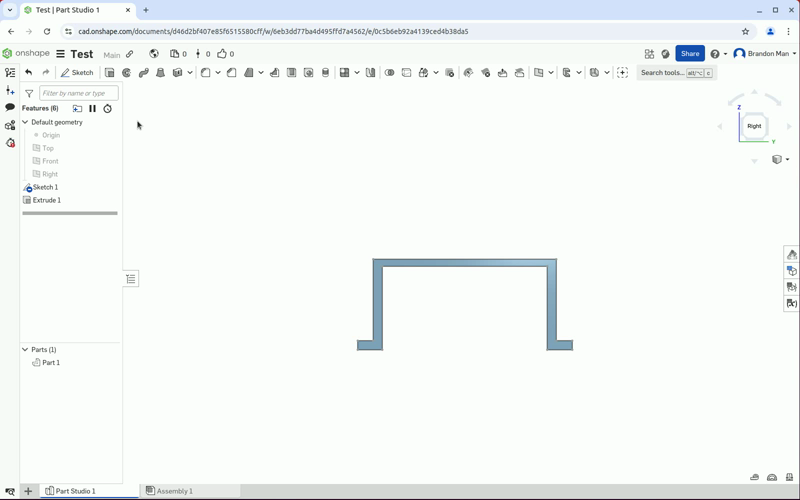
key(shift+h)
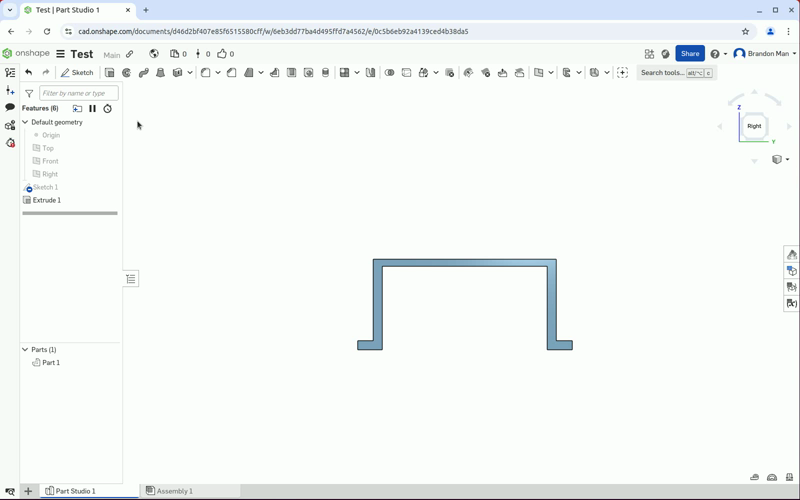
mouse_move(73, 189)
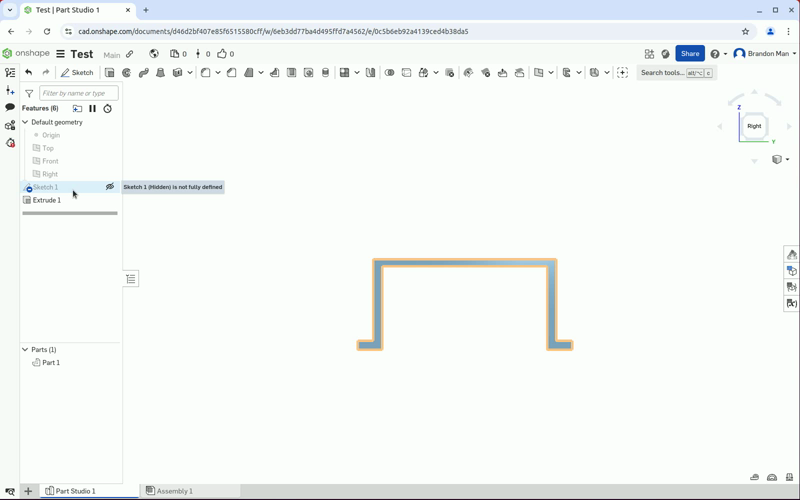
click(73, 189)
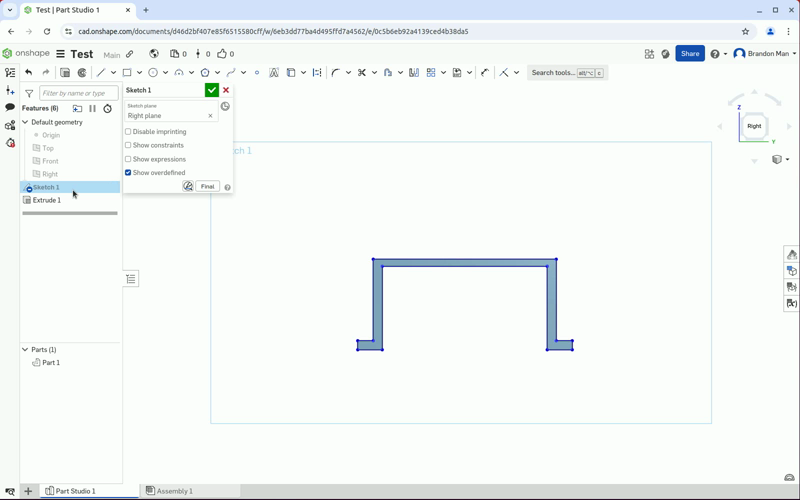
mouse_move(229, 92)
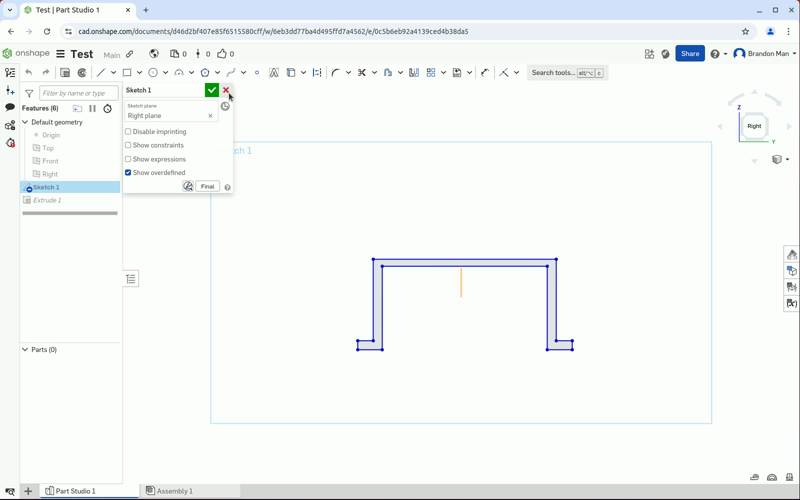
click(229, 92)
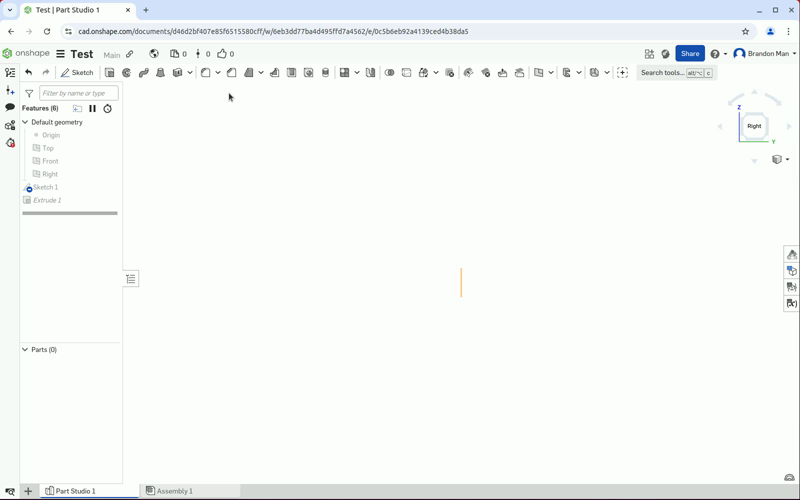
mouse_move(73, 352)
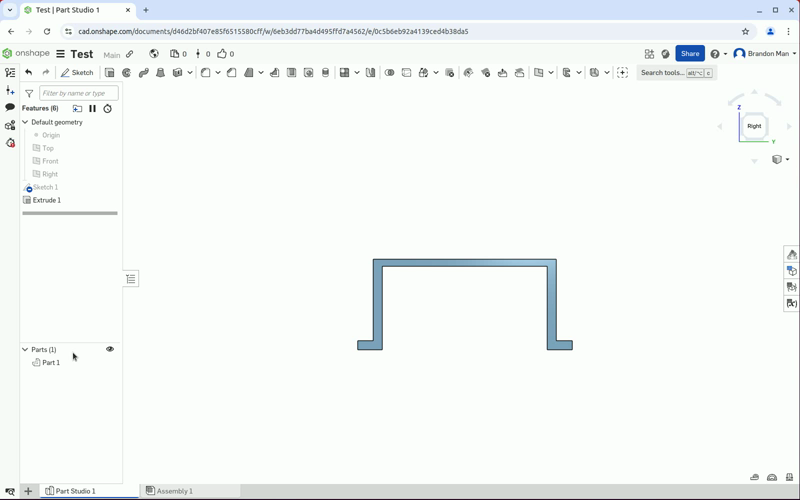
key(y)
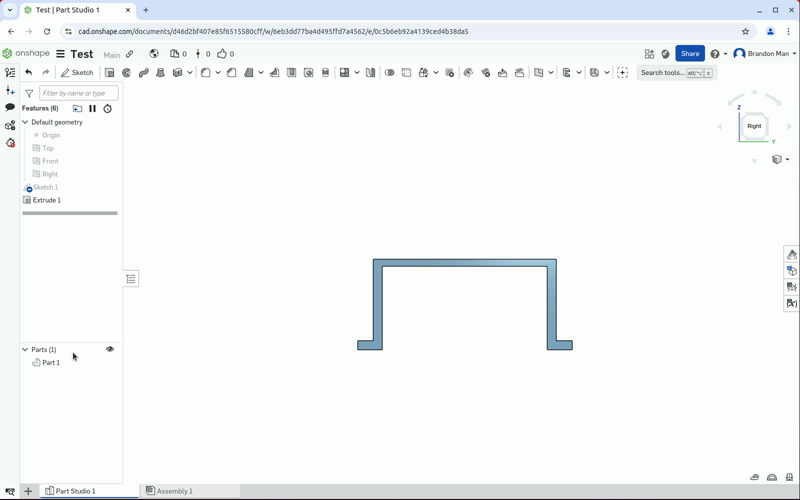
key(shift+p)
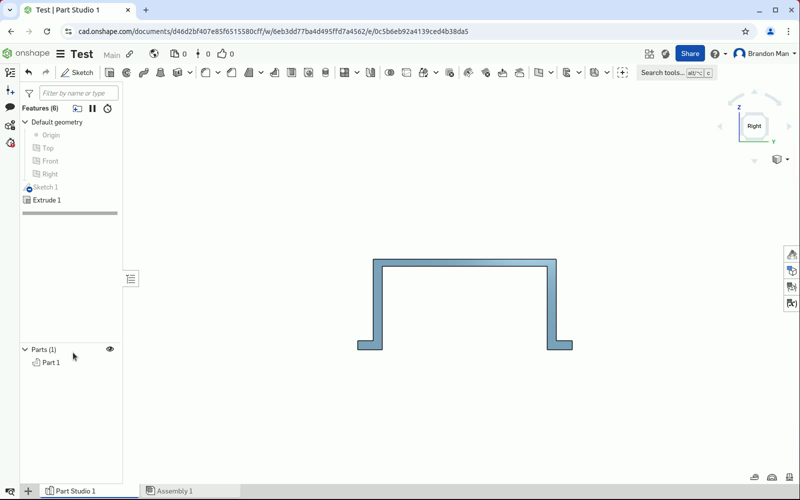
key(space)
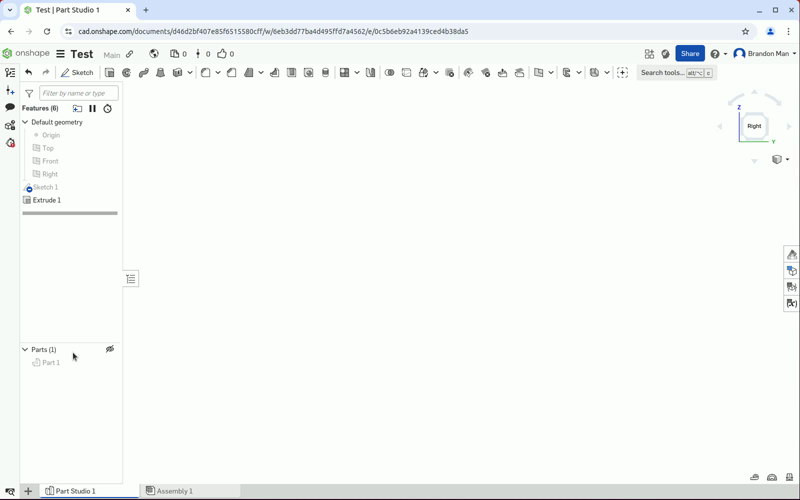
key_down(shift)
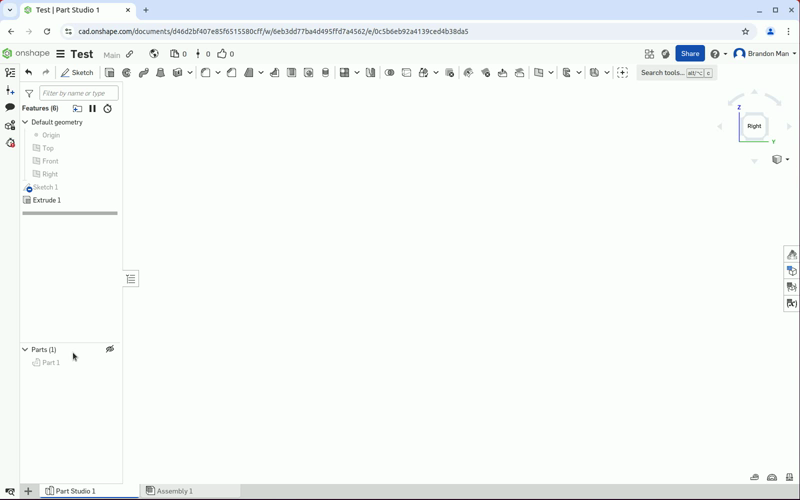
key(right)
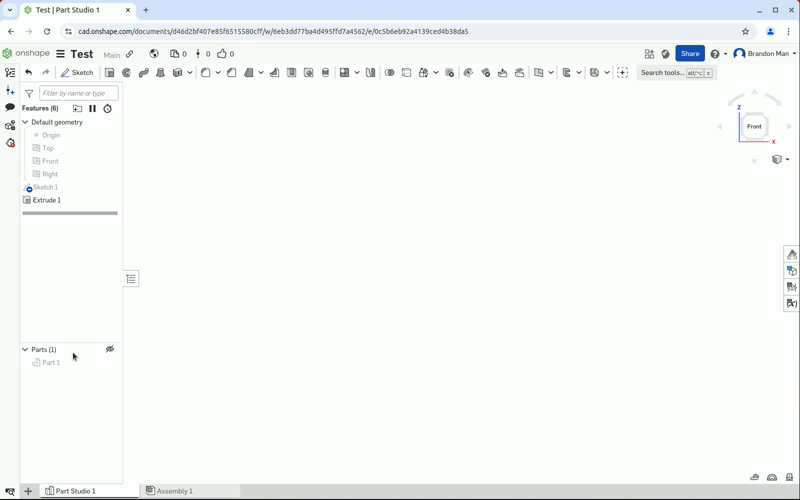
key_up(shift)
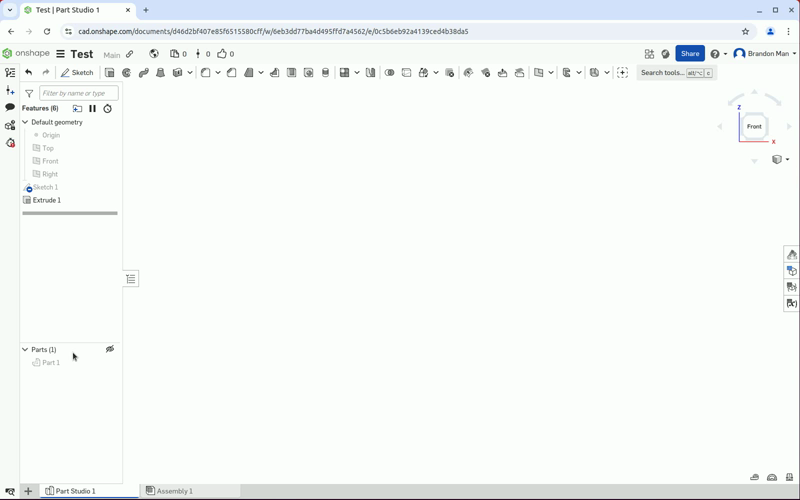
key(space)
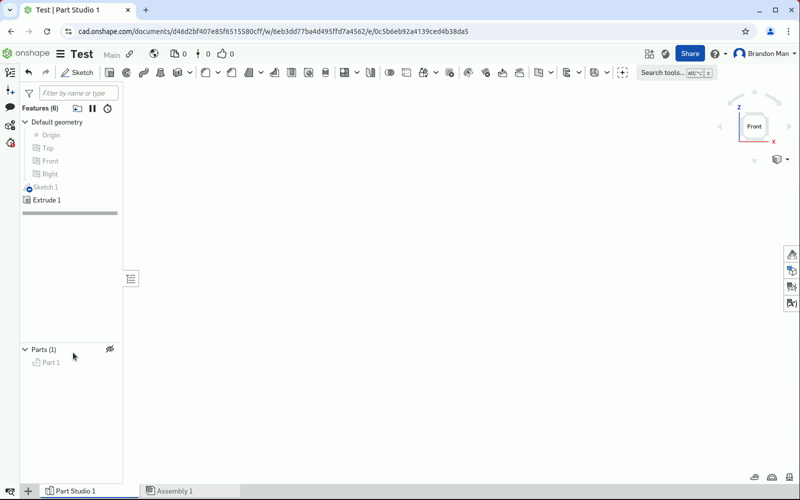
key_down(shift)
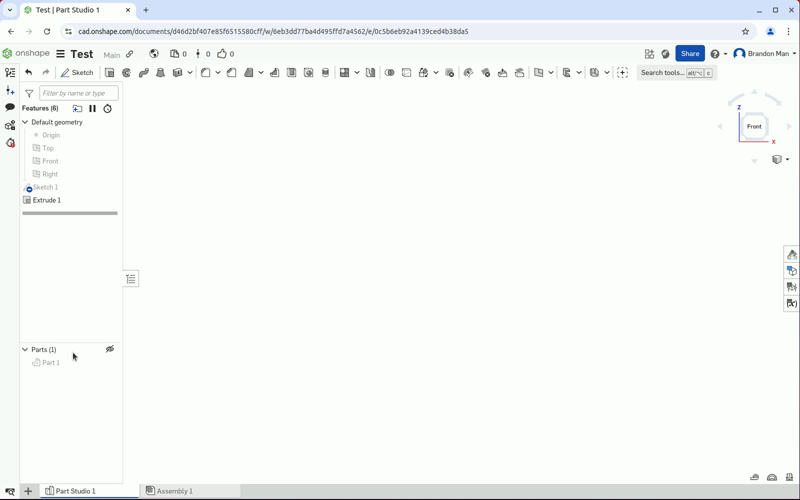
key(down)
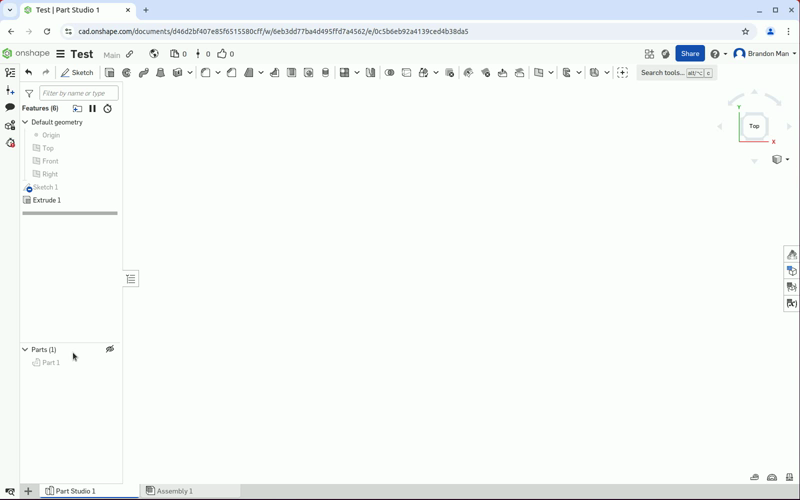
key_up(shift)
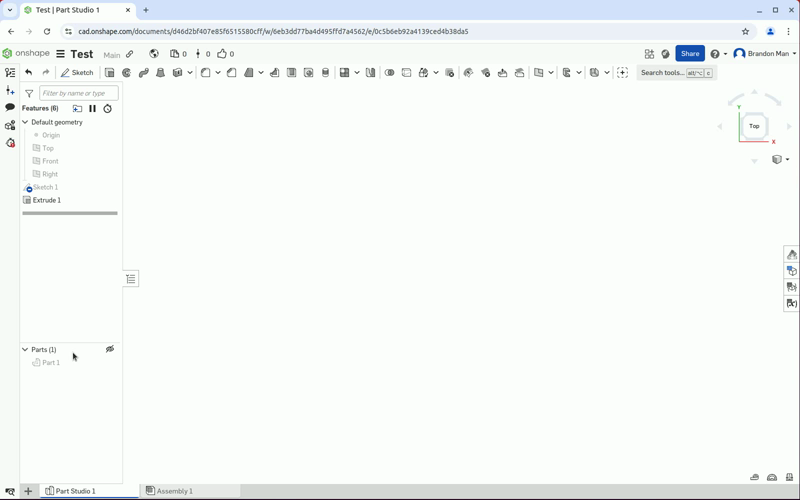
mouse_move(73, 352)
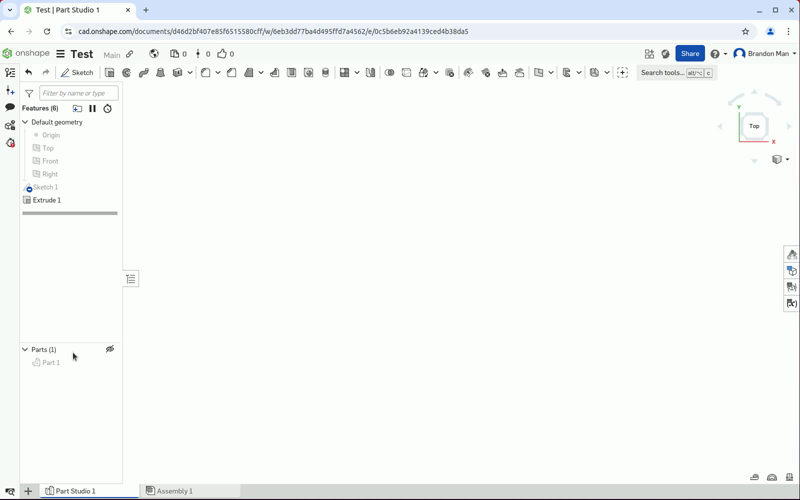
key(shift+y)
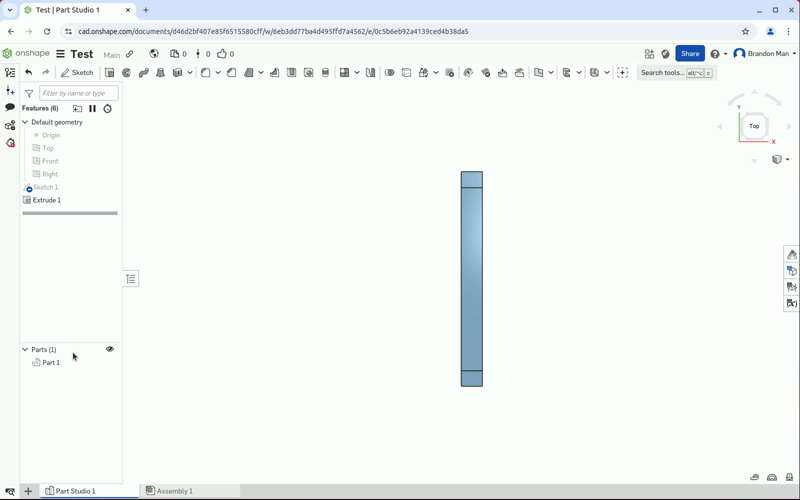
mouse_move(541, 75)
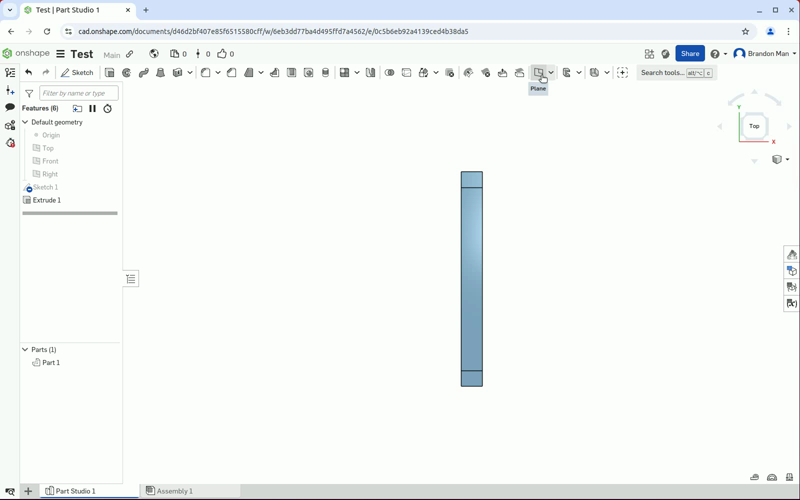
click(541, 75)
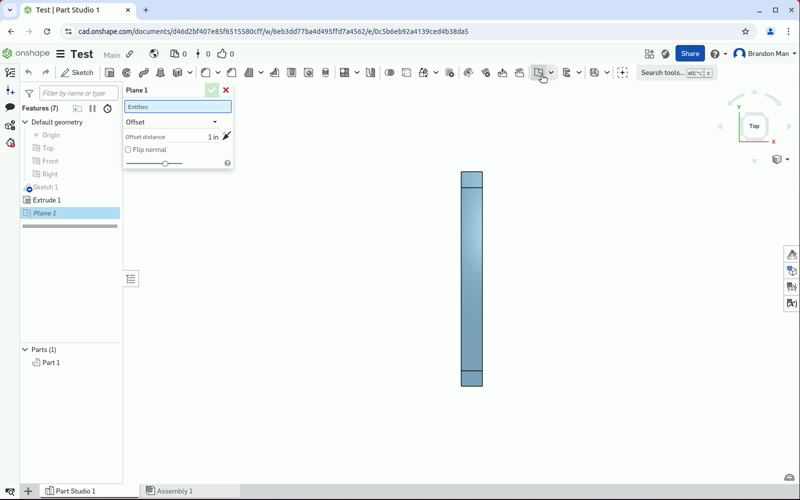
mouse_move(73, 150)
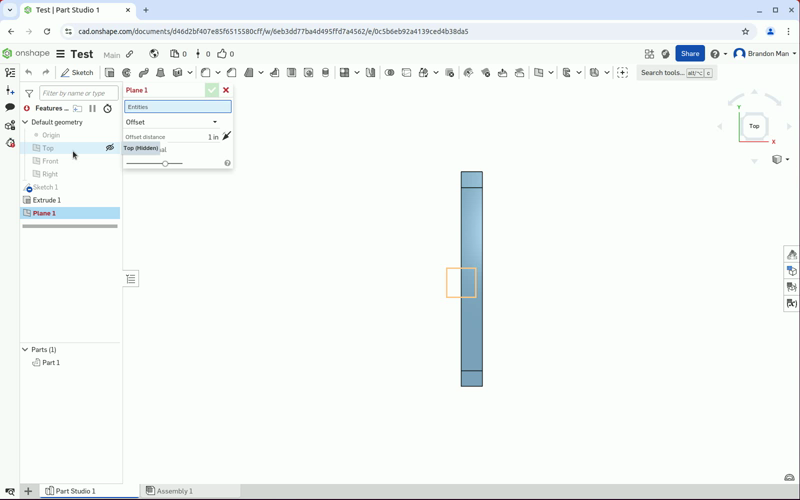
click(73, 150)
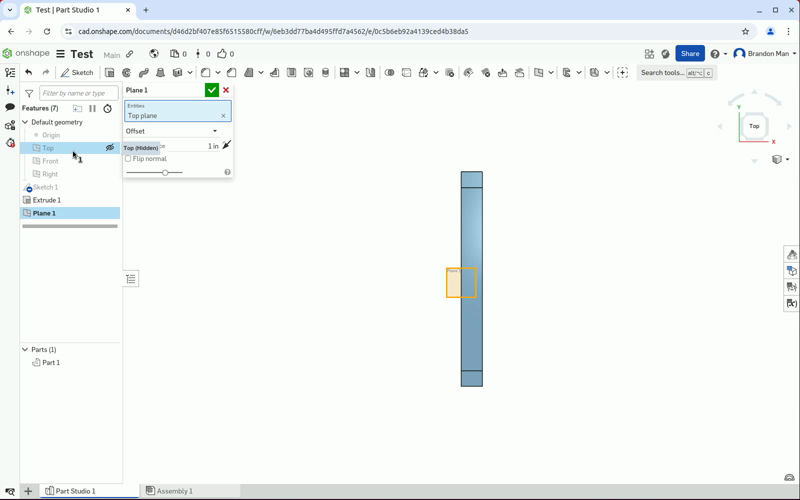
key(tab, 2)
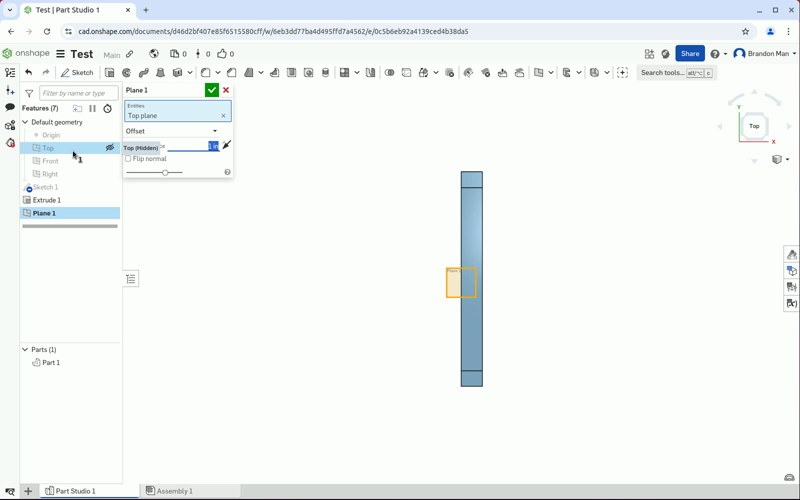
text(11.801)
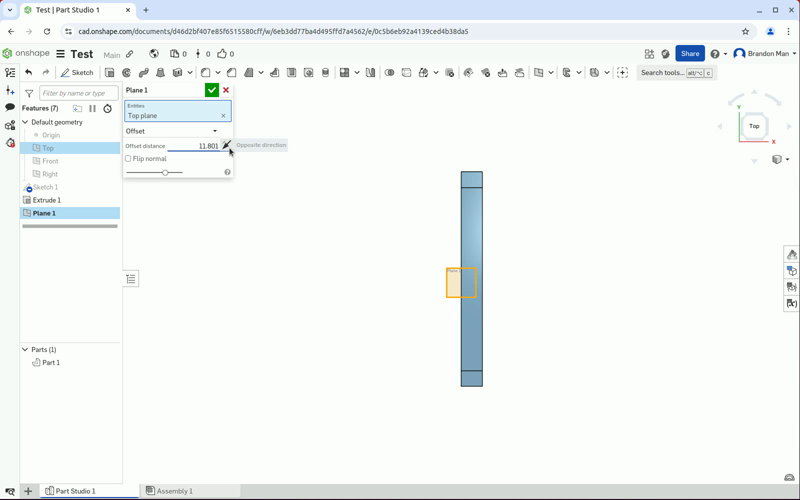
mouse_move(229, 147)
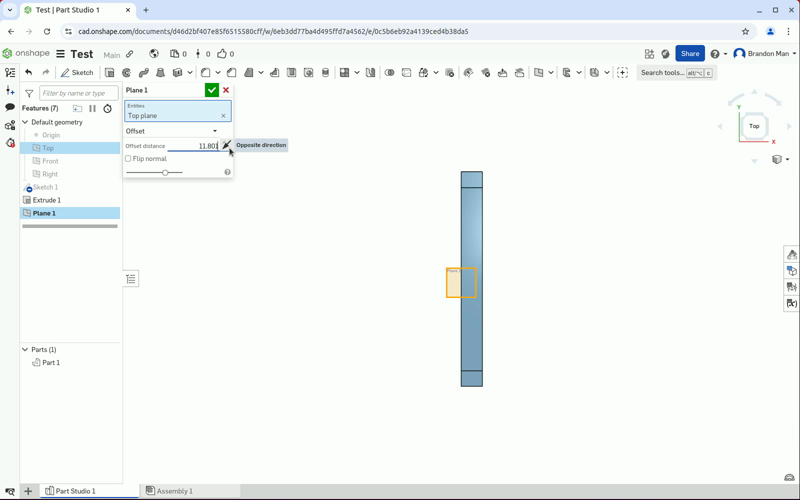
click(229, 147)
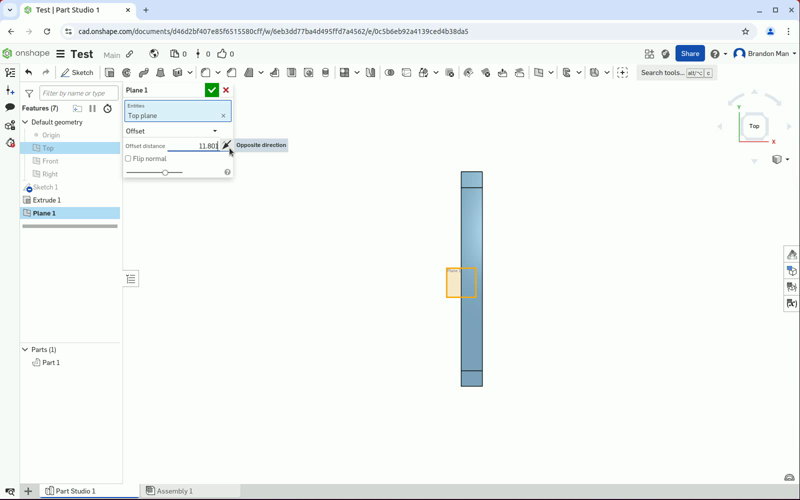
key(enter, 2)
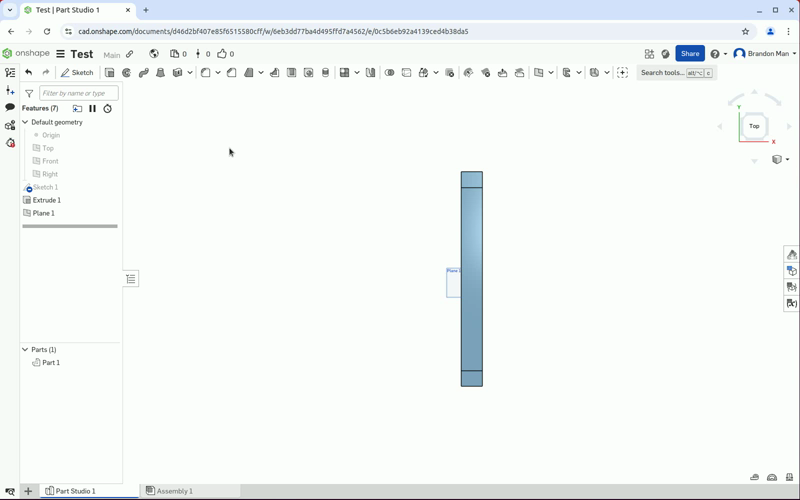
key(shift+s)
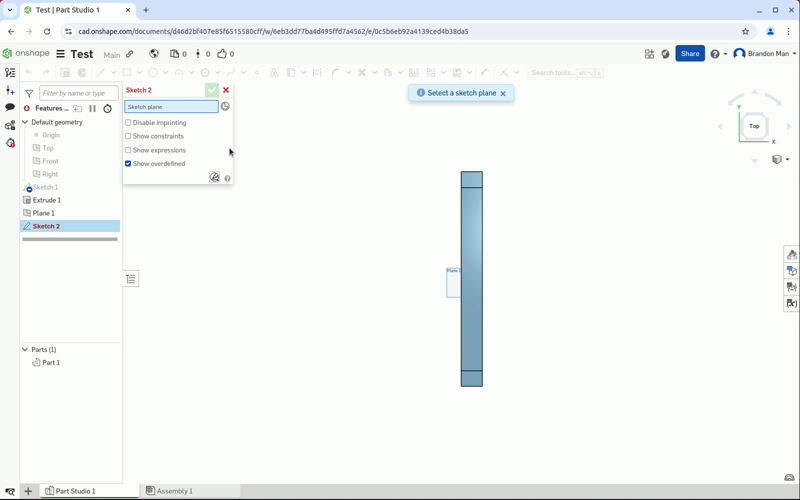
mouse_move(73, 215)
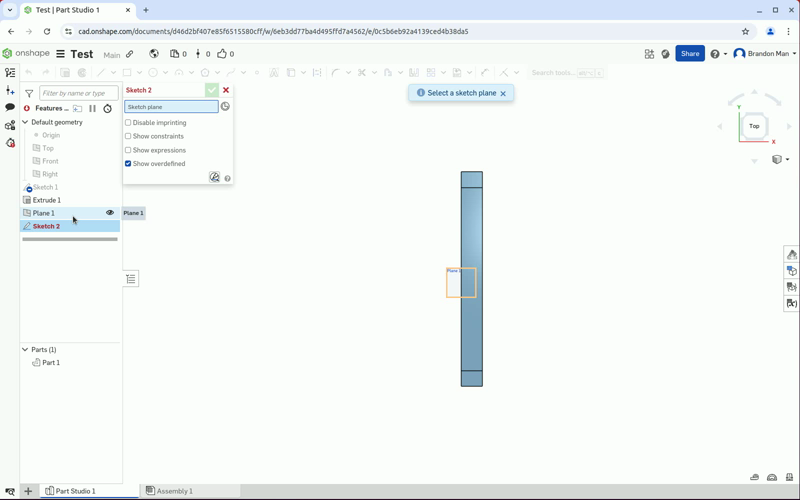
click(73, 215)
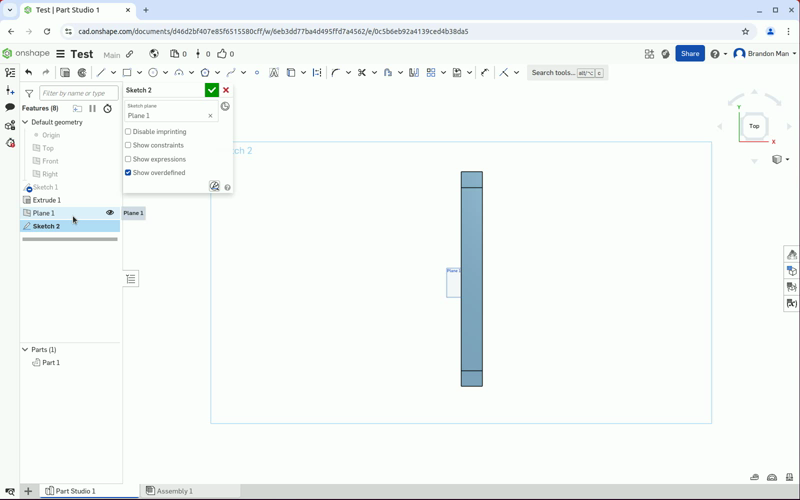
mouse_move(73, 352)
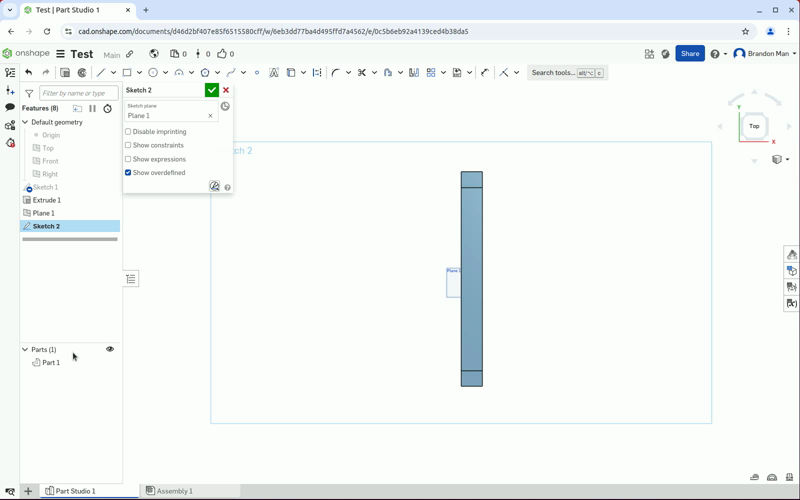
key(y)
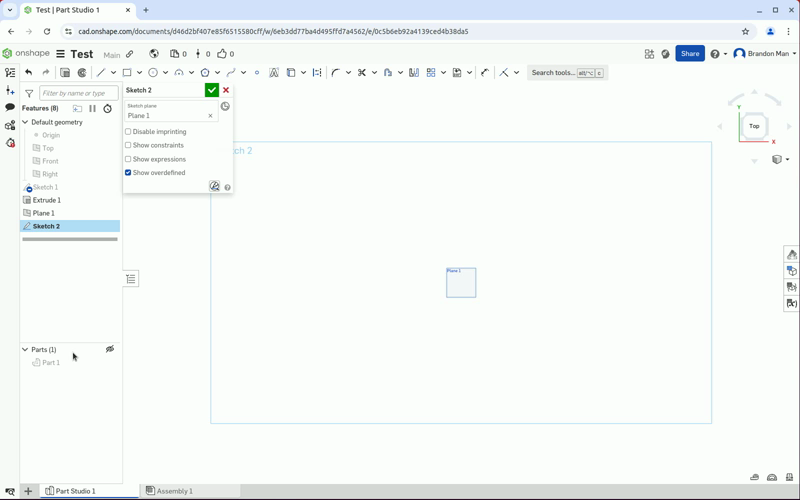
key(c)
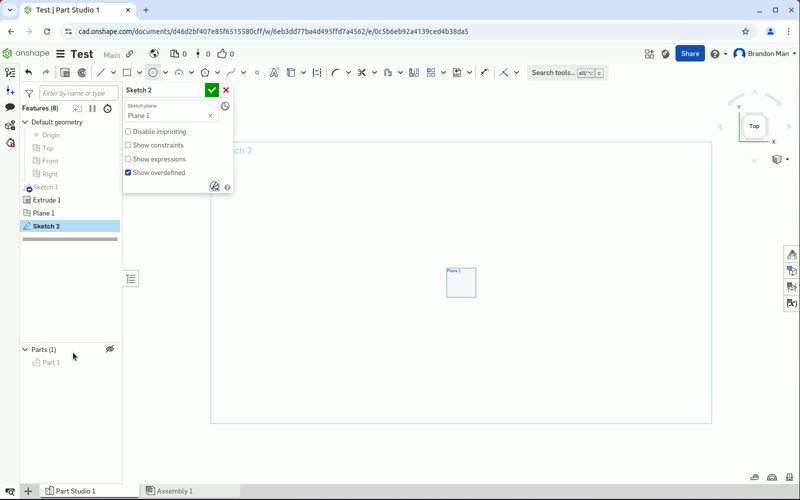
key_down(shift)
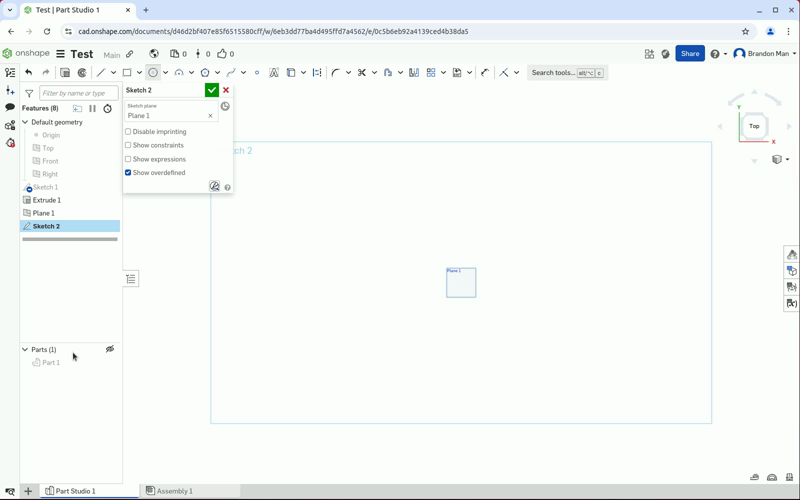
mouse_move(471, 178)
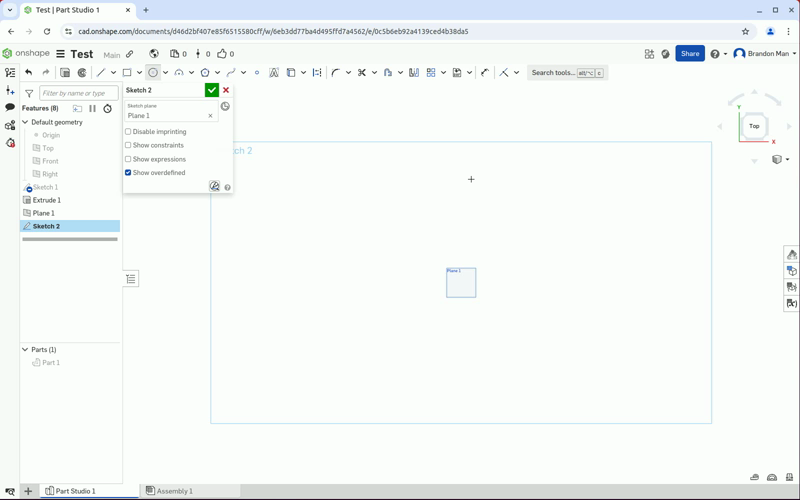
click(471, 178)
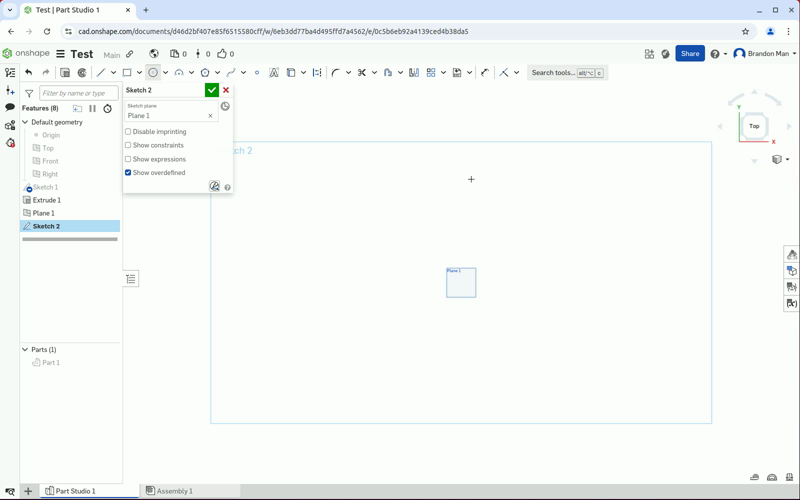
key_up(shift)
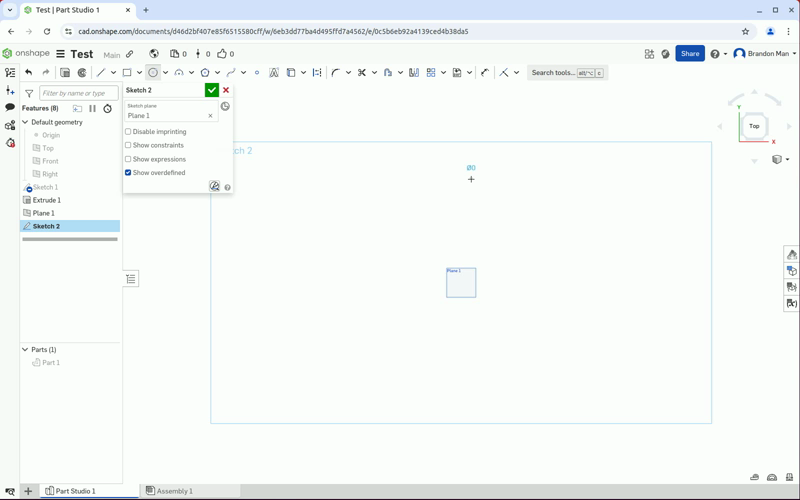
mouse_move(476, 178)
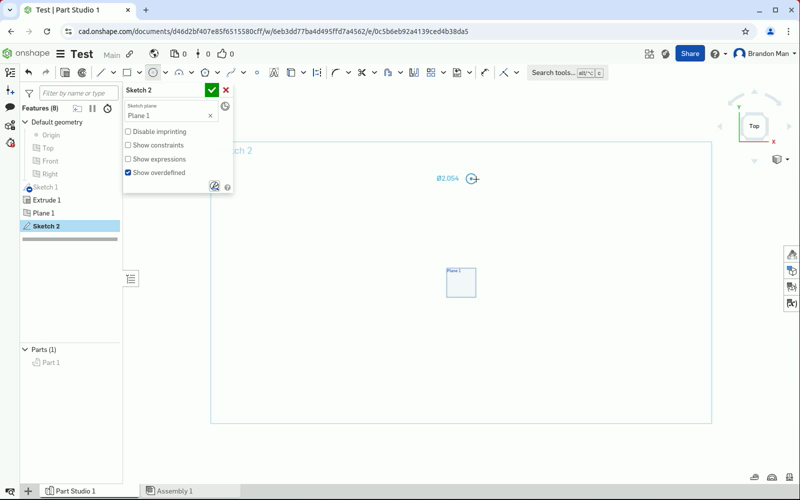
click(476, 178)
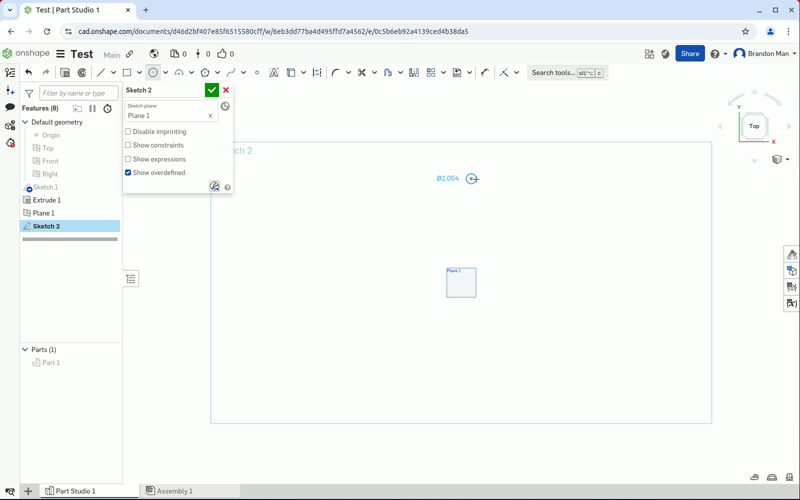
key(esc)
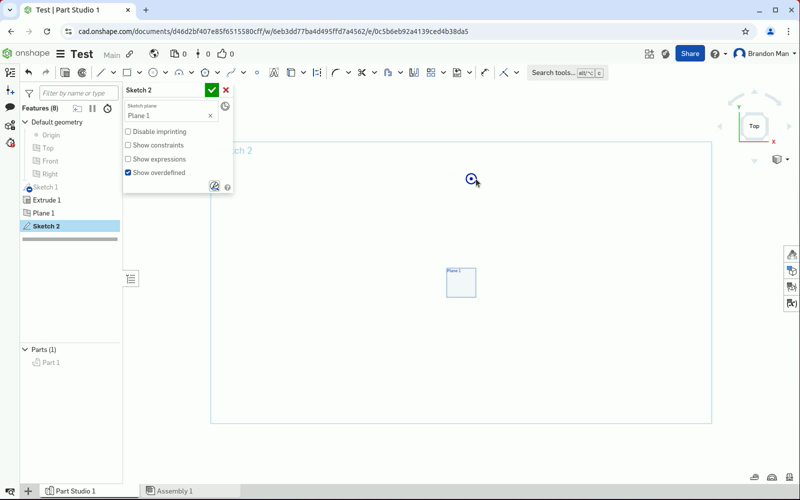
mouse_move(474, 177)
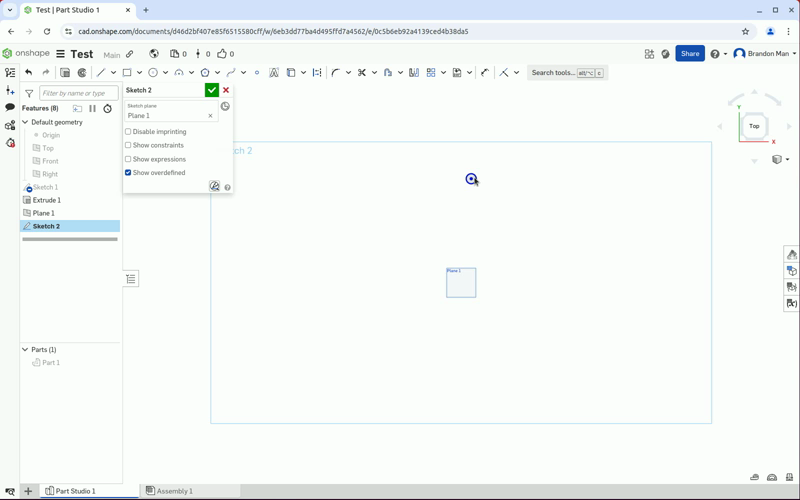
scroll(6)
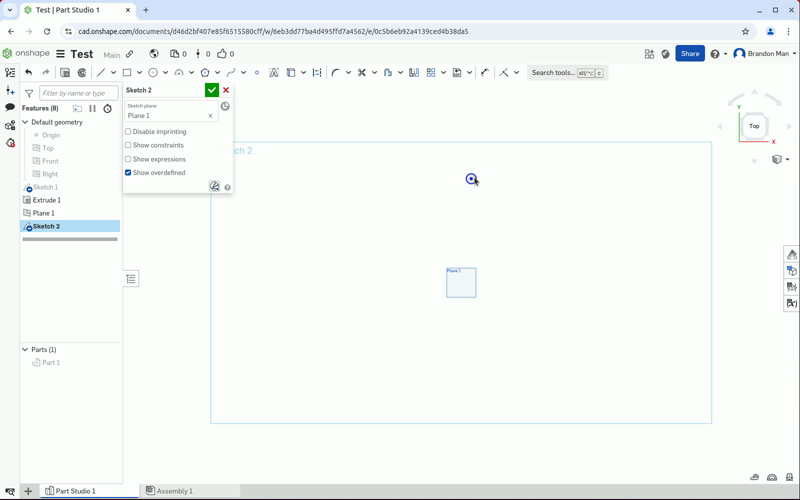
scroll(6)
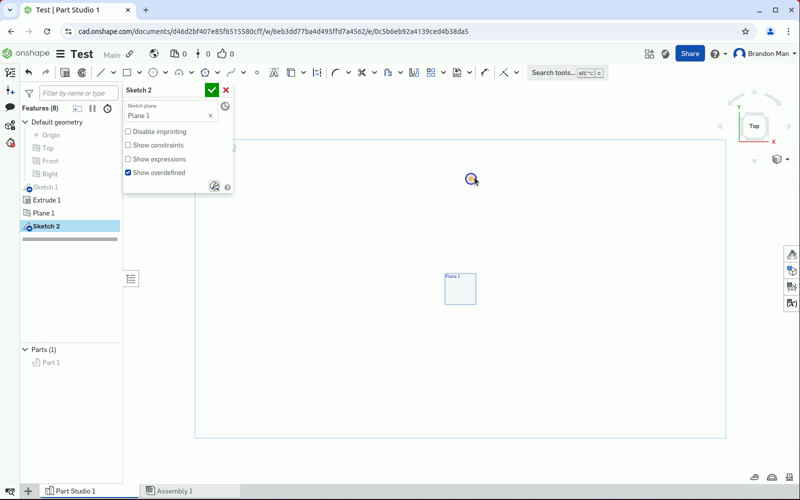
scroll(6)
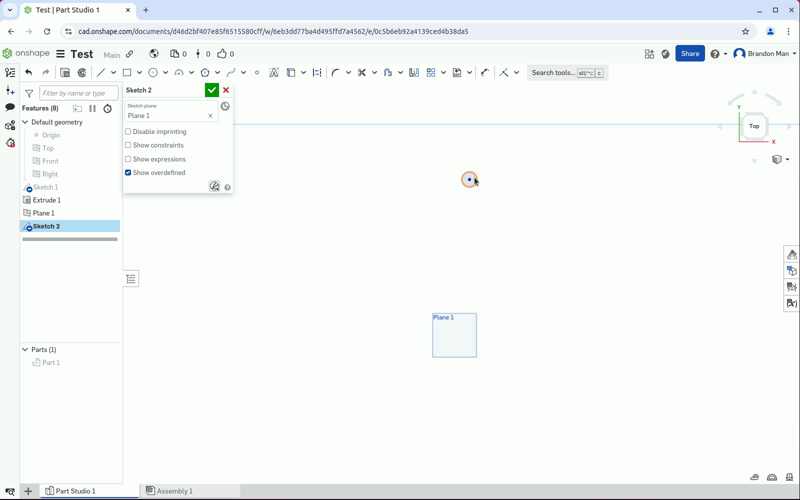
scroll(6)
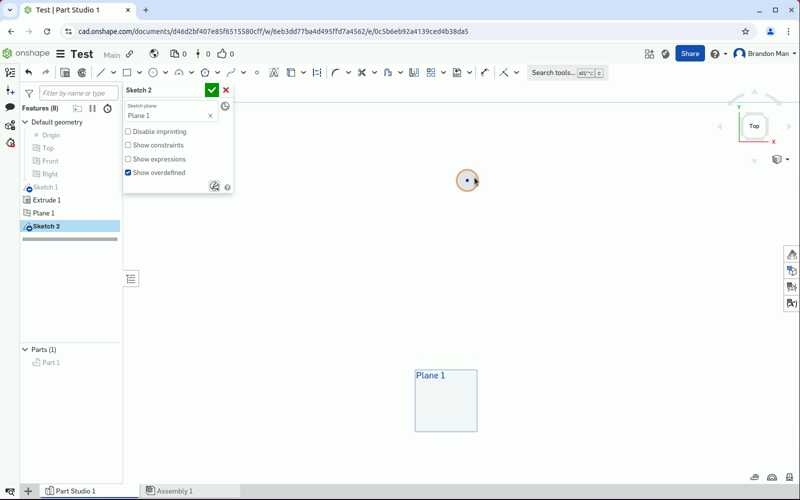
scroll(6)
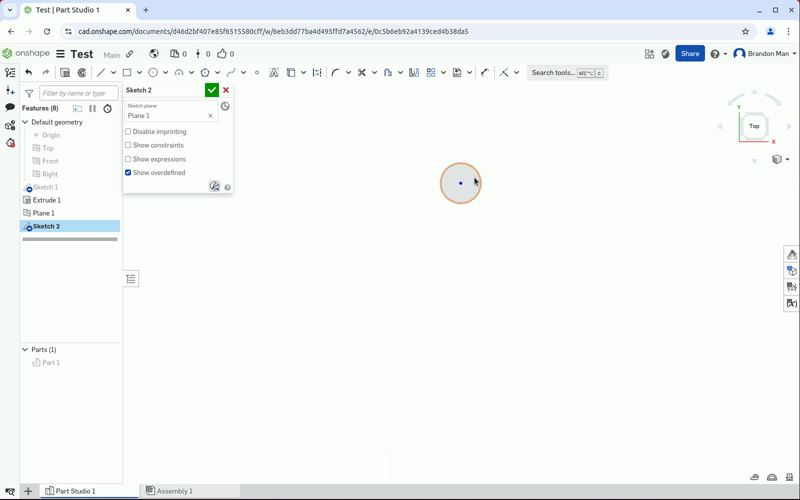
scroll(6)
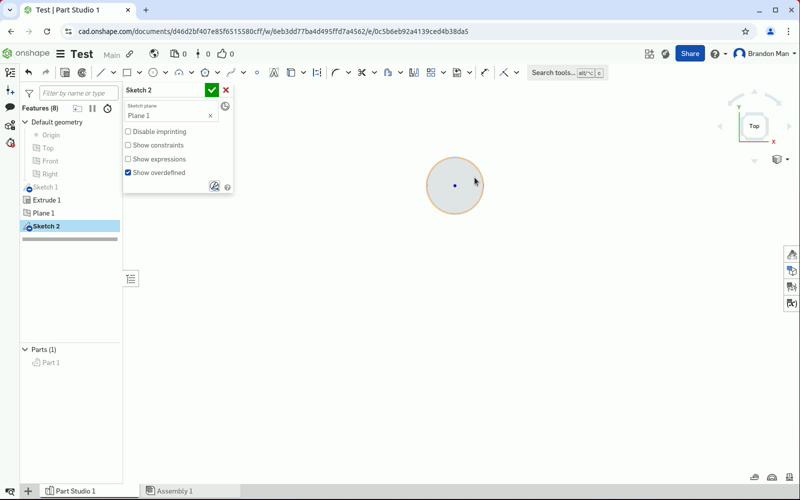
scroll(6)
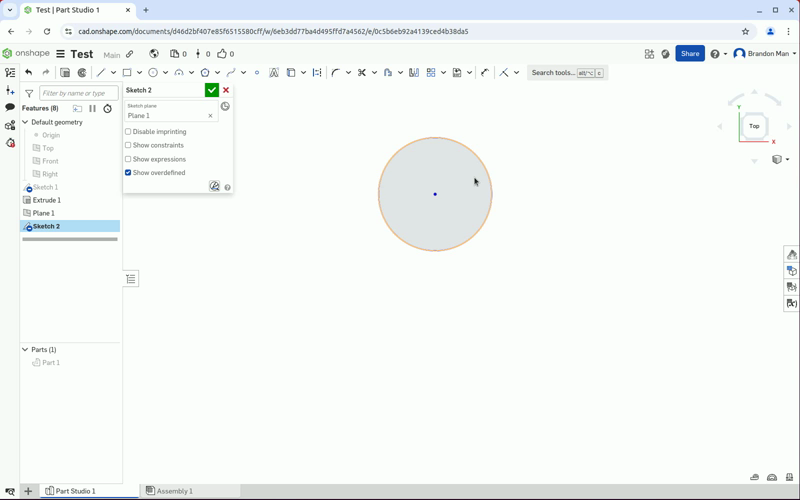
click(474, 177)
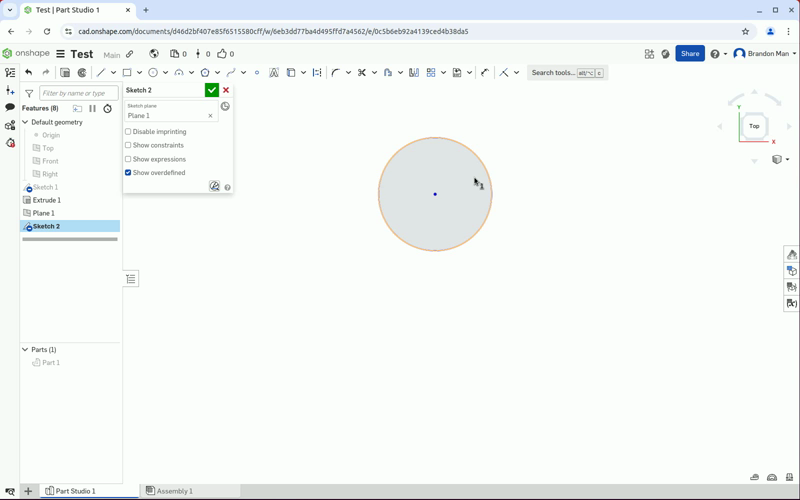
scroll(-6)
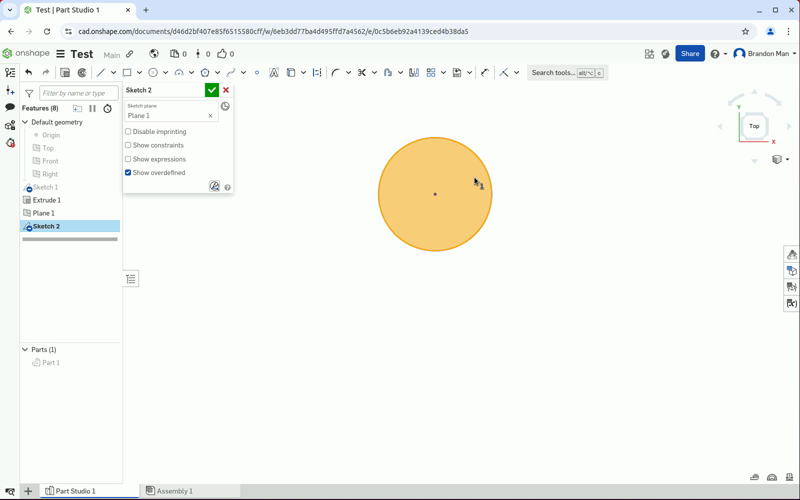
scroll(-6)
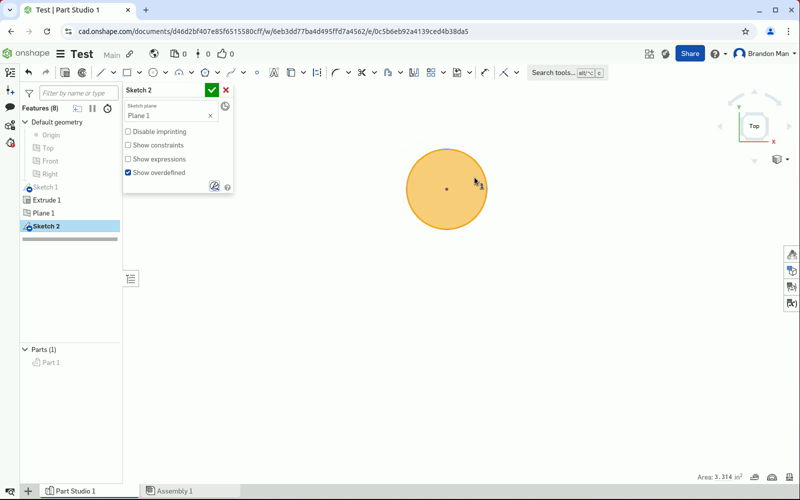
scroll(-6)
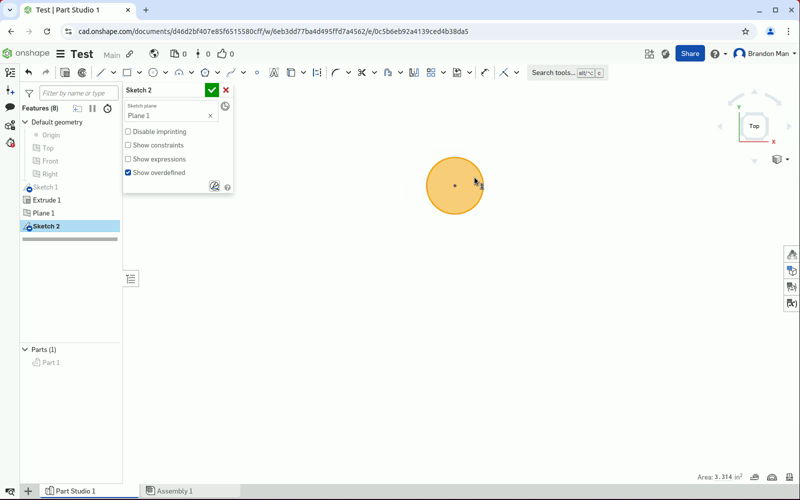
scroll(-6)
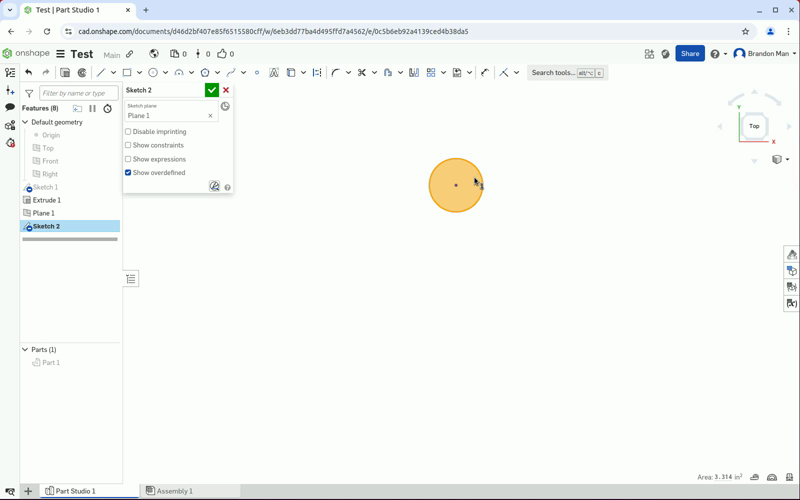
scroll(-6)
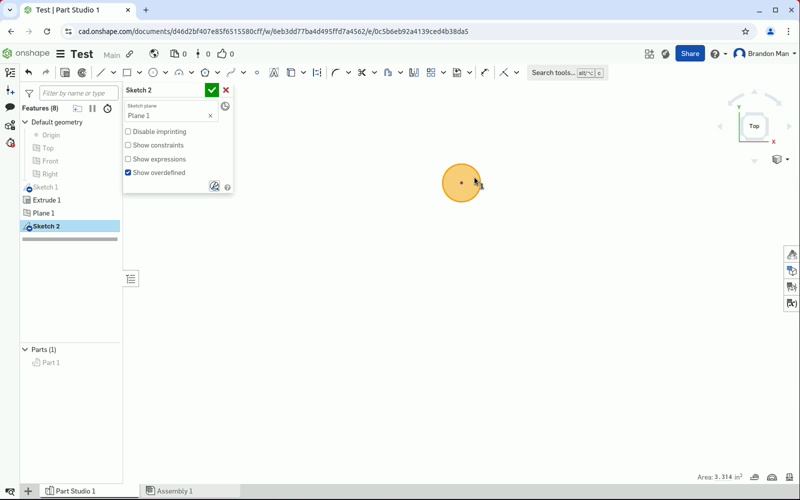
scroll(-6)
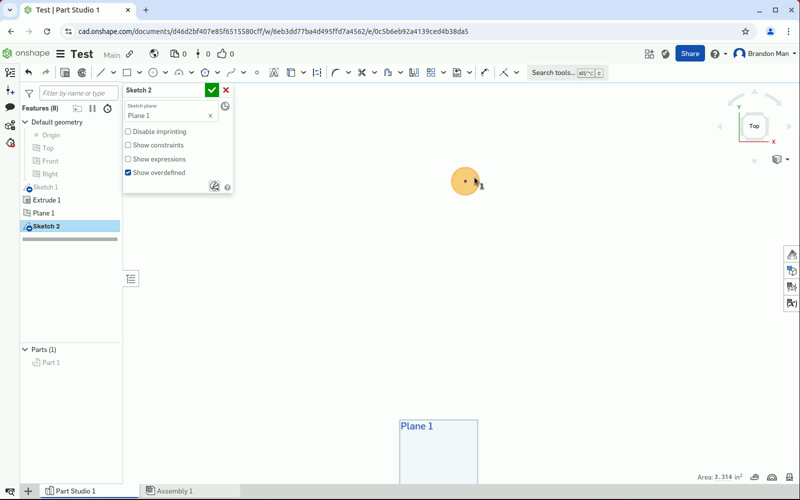
scroll(-6)
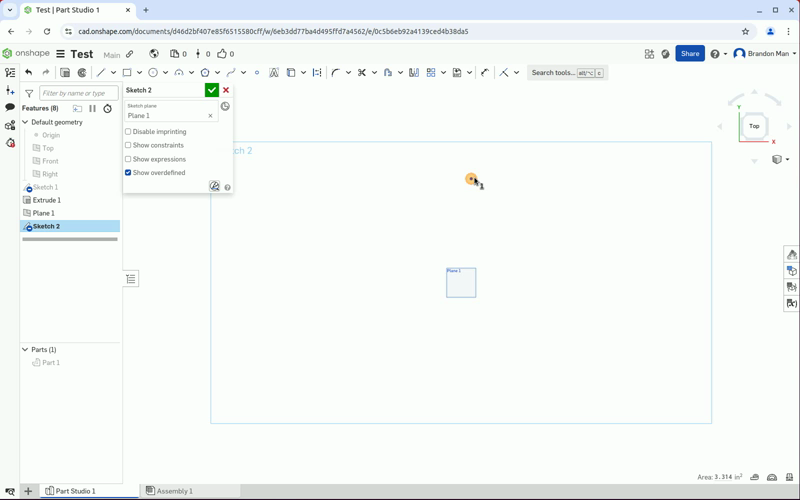
mouse_move(73, 352)
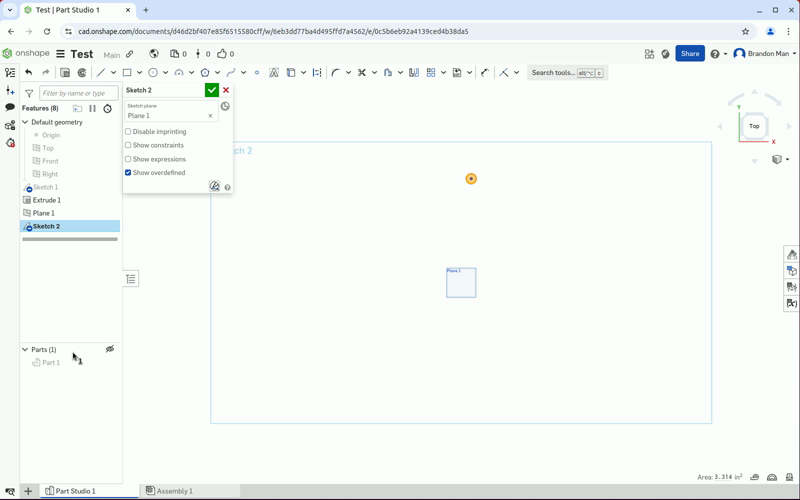
key(shift+y)
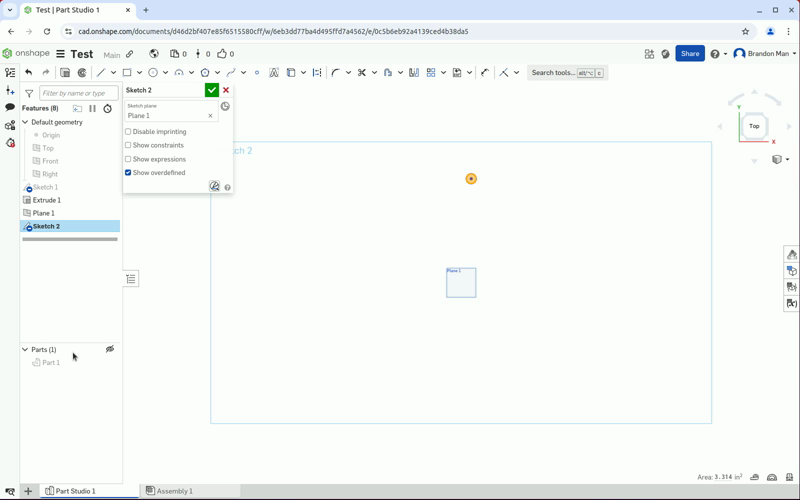
key(shift+e)
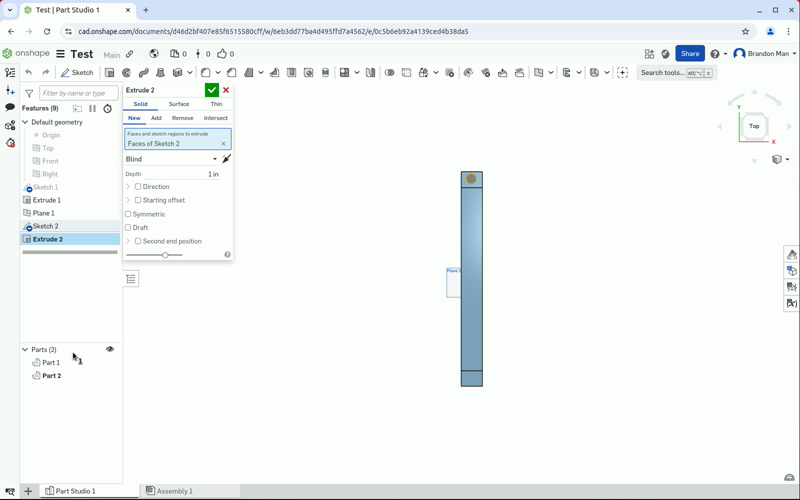
mouse_move(143, 106)
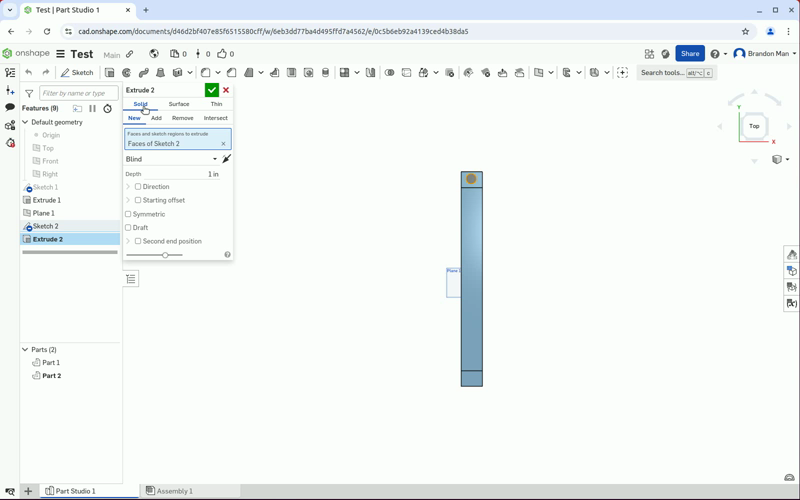
click(143, 106)
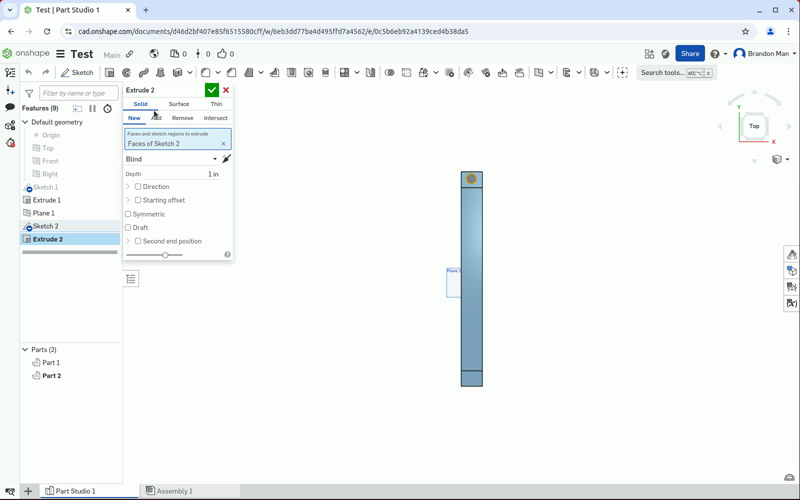
mouse_move(186, 120)
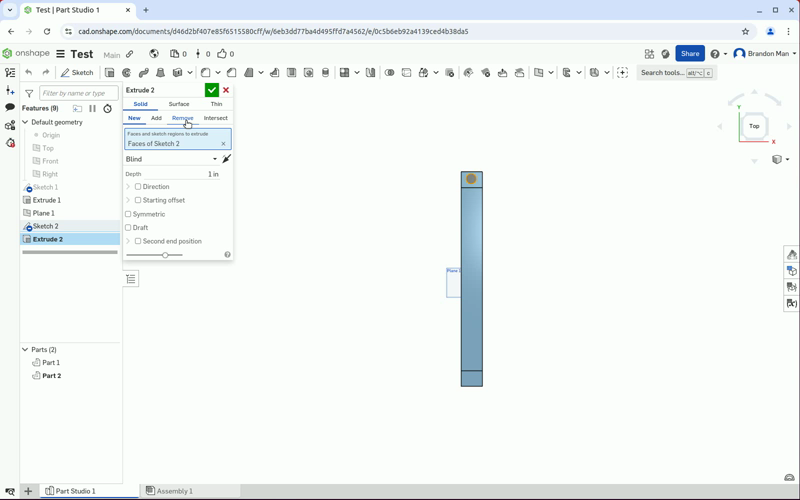
click(186, 120)
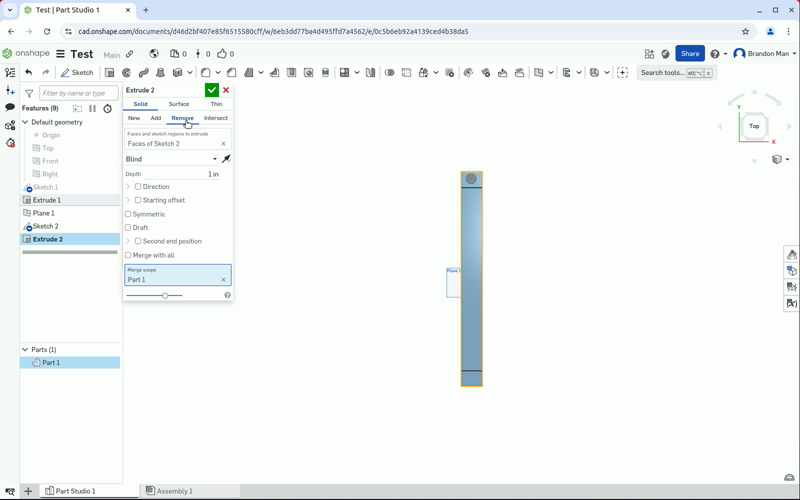
key(tab, 4)
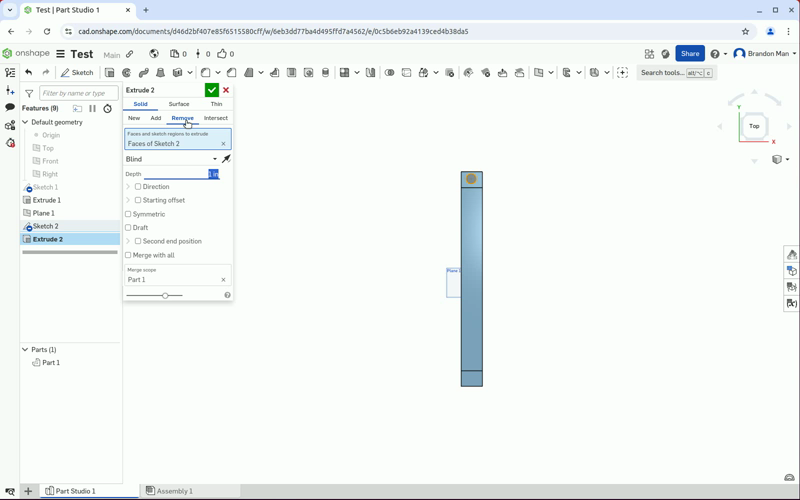
text(10.832)
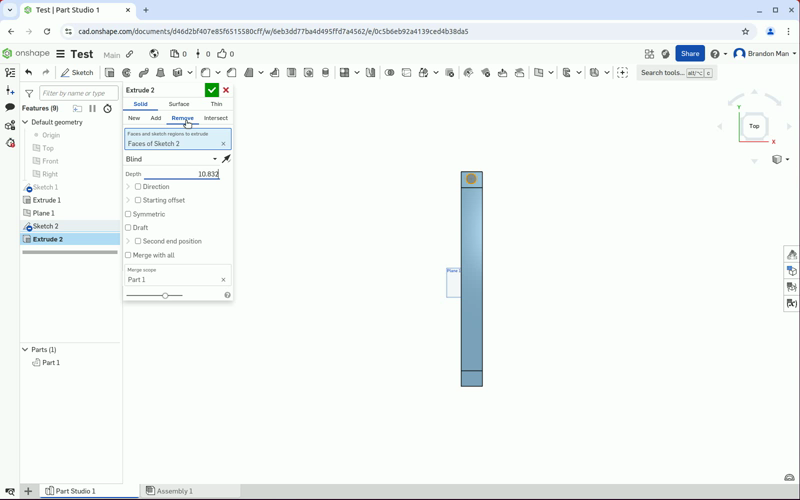
key(tab, 6)
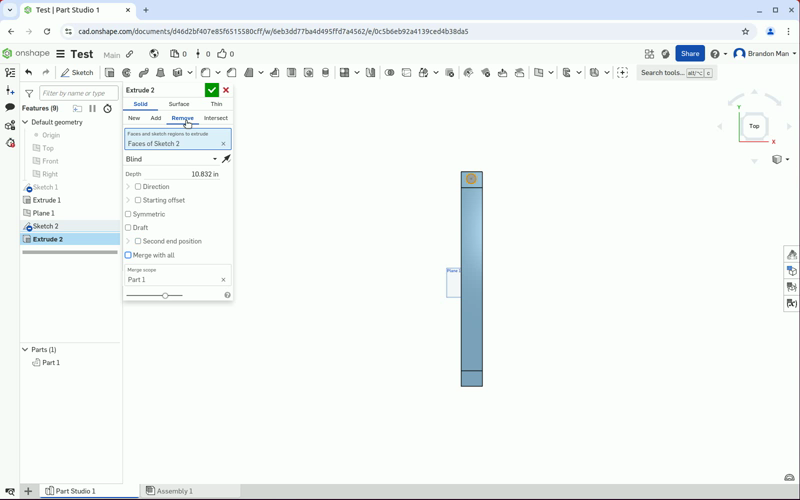
key(space)
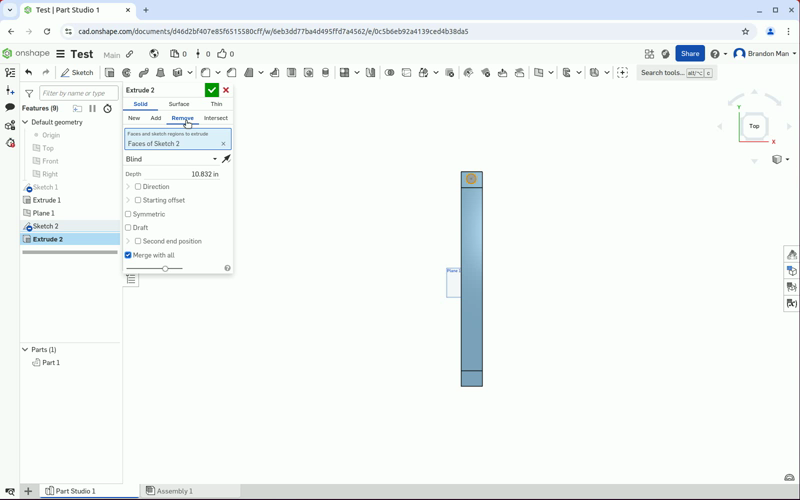
key(enter)
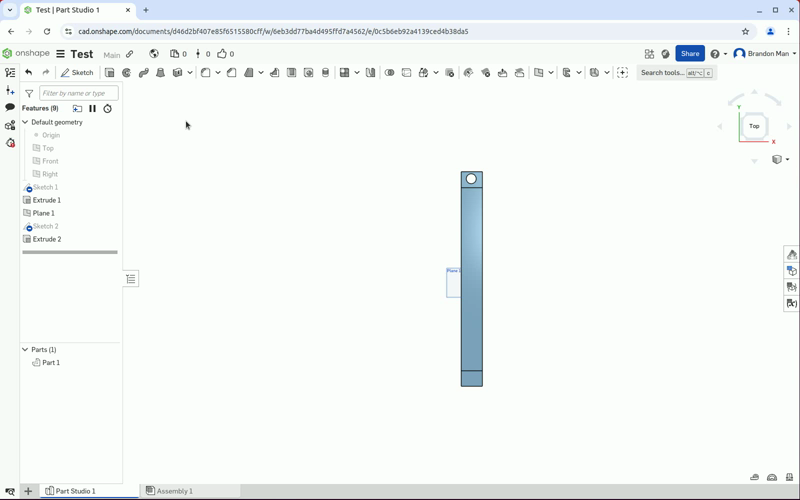
key(shift+h)
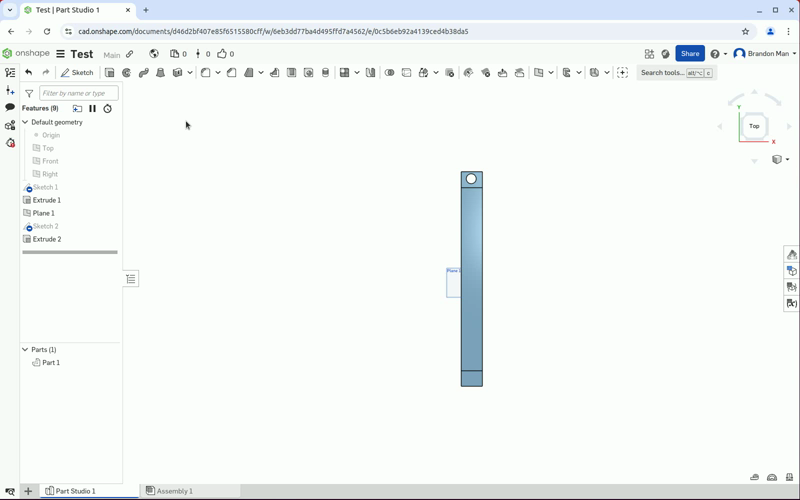
key(shift+h)
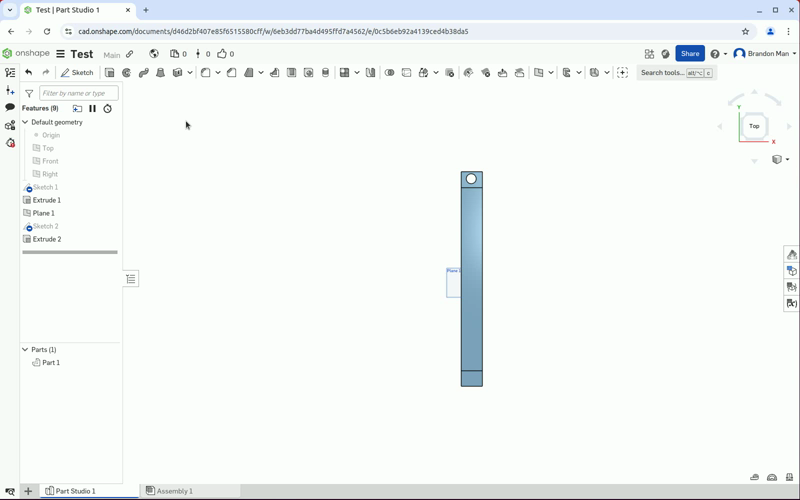
mouse_move(73, 189)
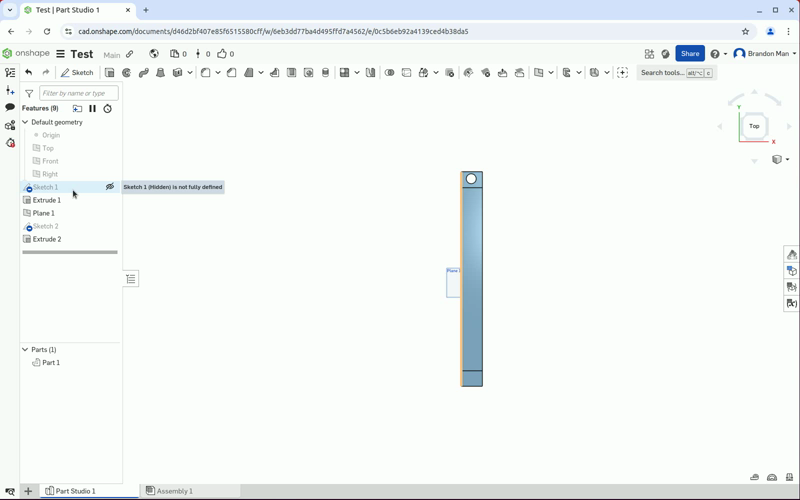
click(73, 189)
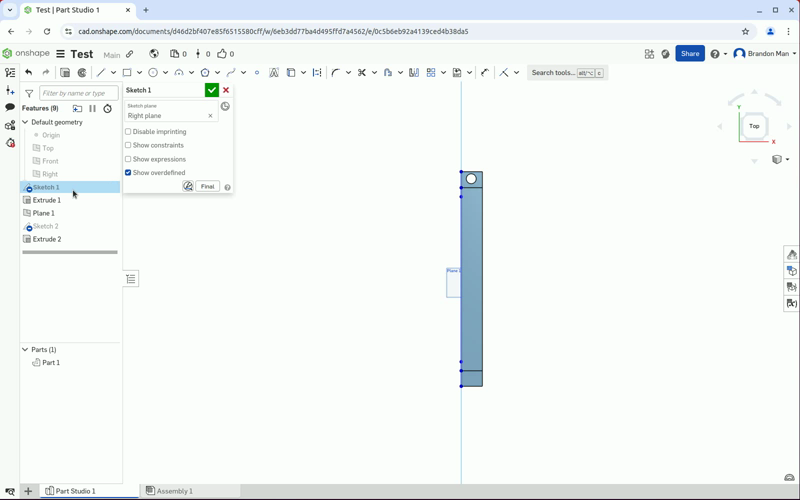
mouse_move(229, 92)
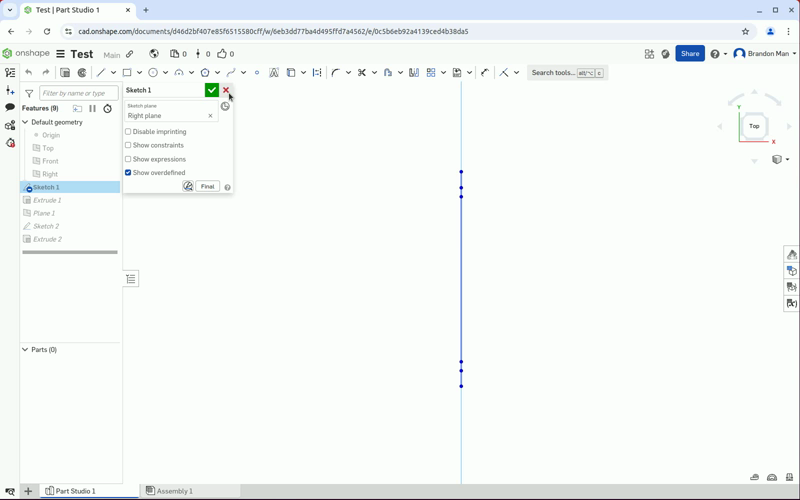
click(229, 92)
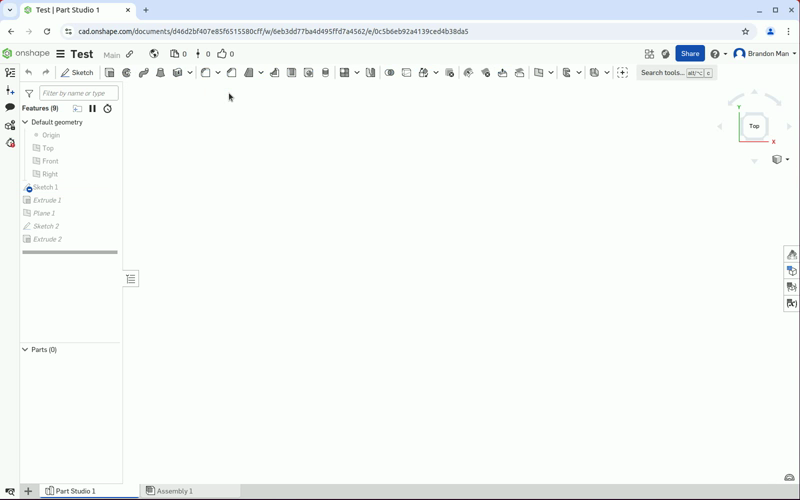
key(shift+s)
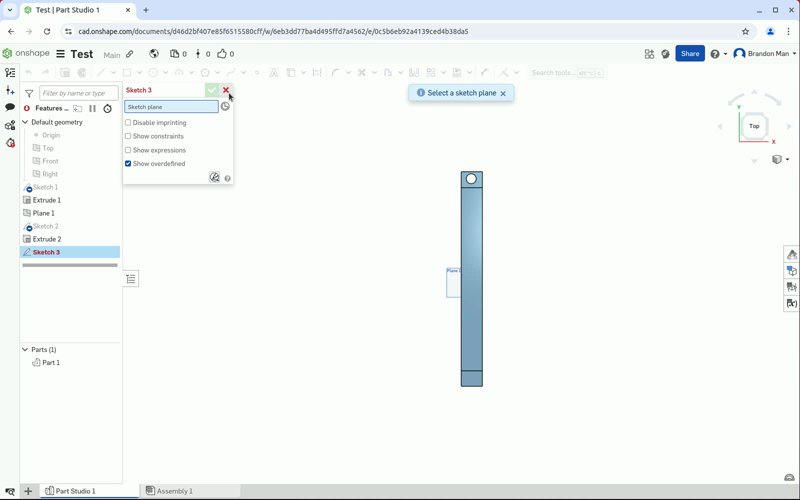
mouse_move(73, 215)
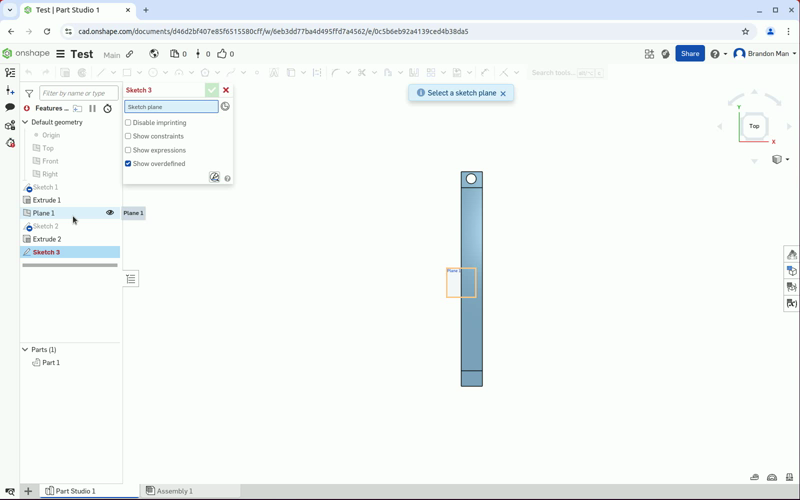
click(73, 215)
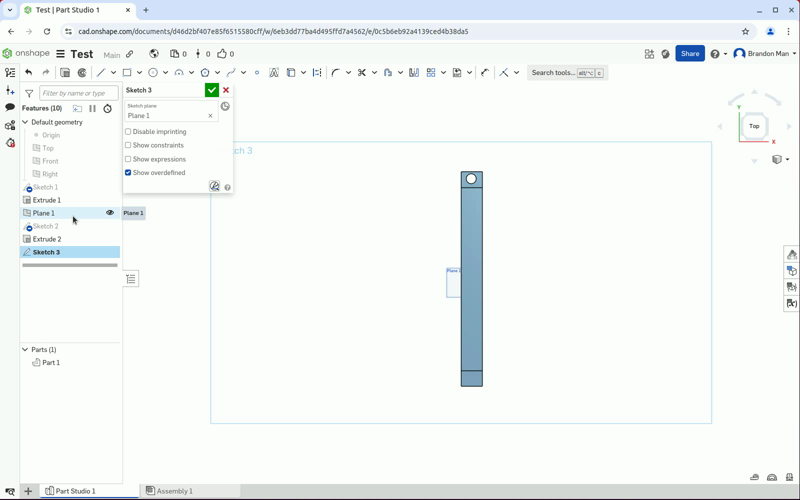
mouse_move(73, 352)
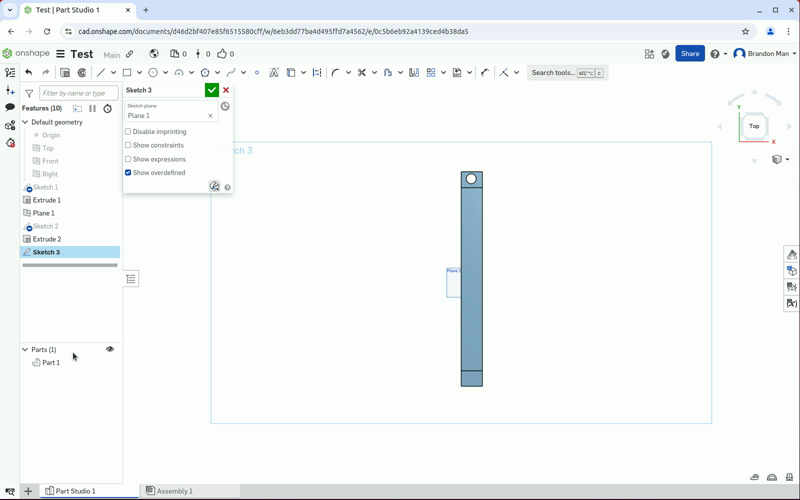
key(y)
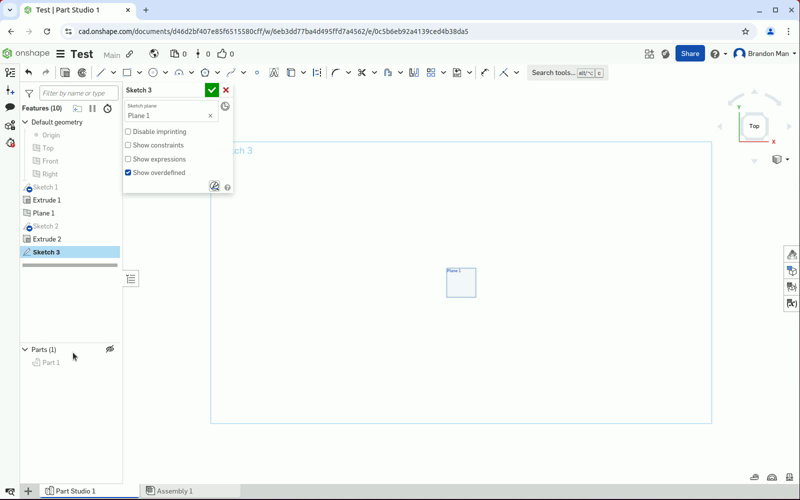
key(c)
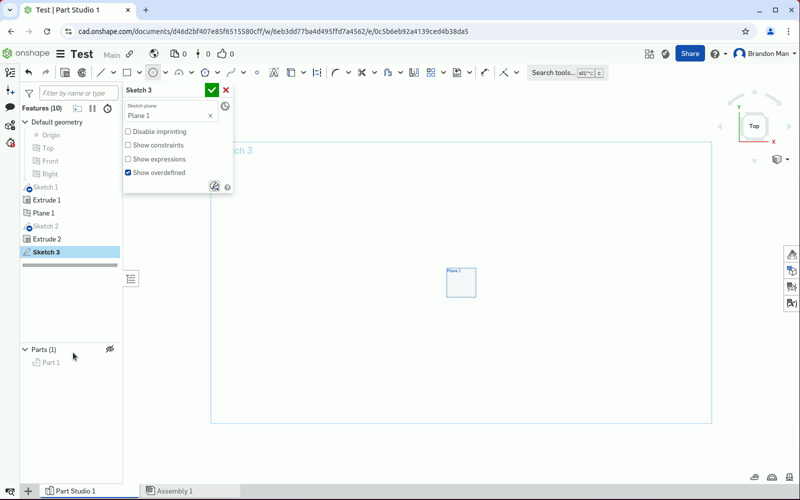
key_down(shift)
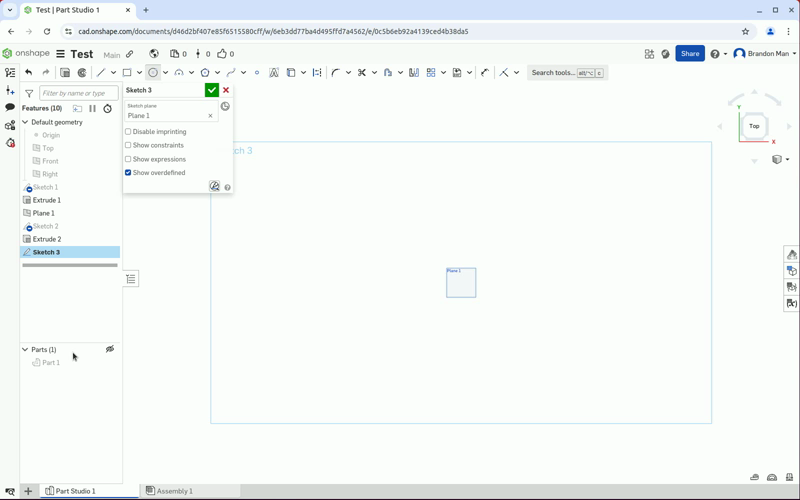
mouse_move(471, 378)
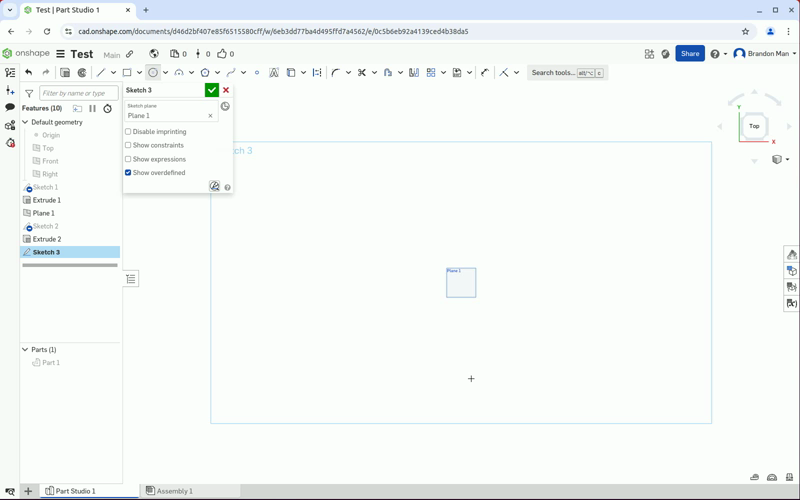
click(471, 378)
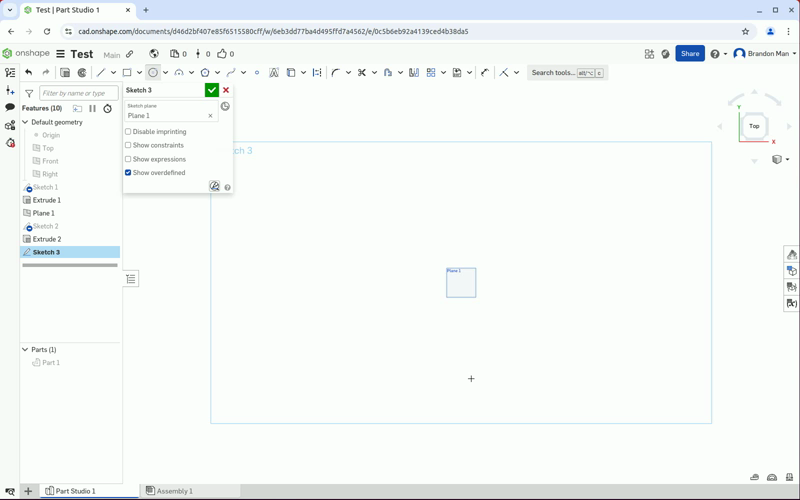
key_up(shift)
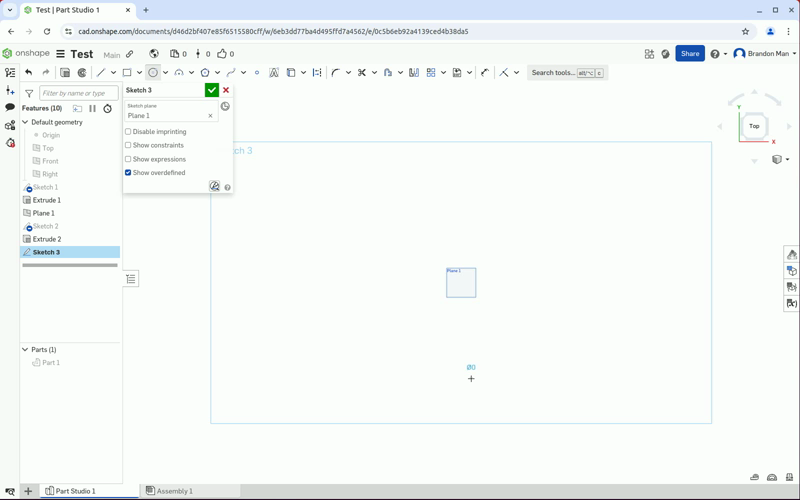
mouse_move(476, 378)
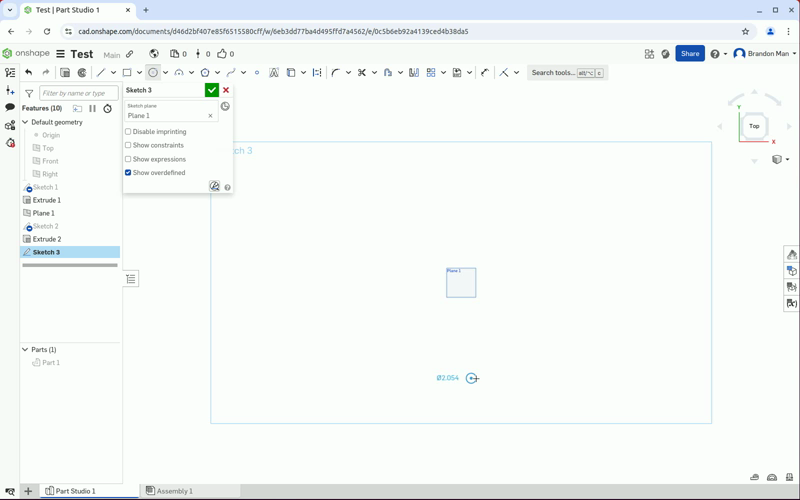
click(476, 378)
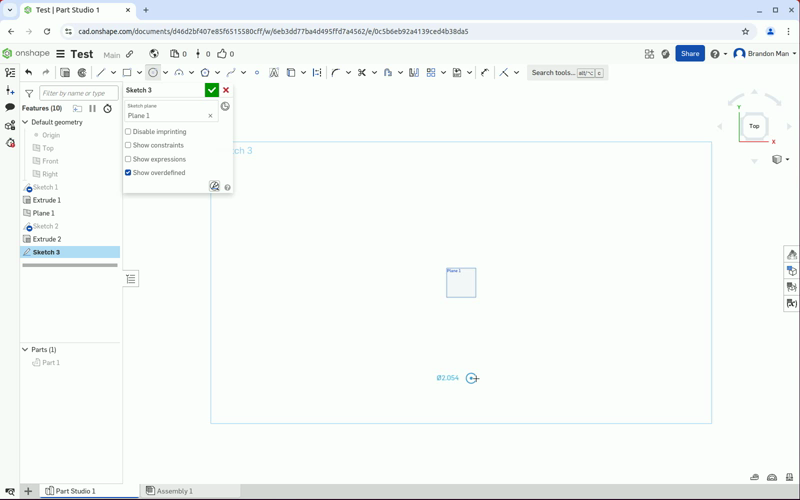
key(esc)
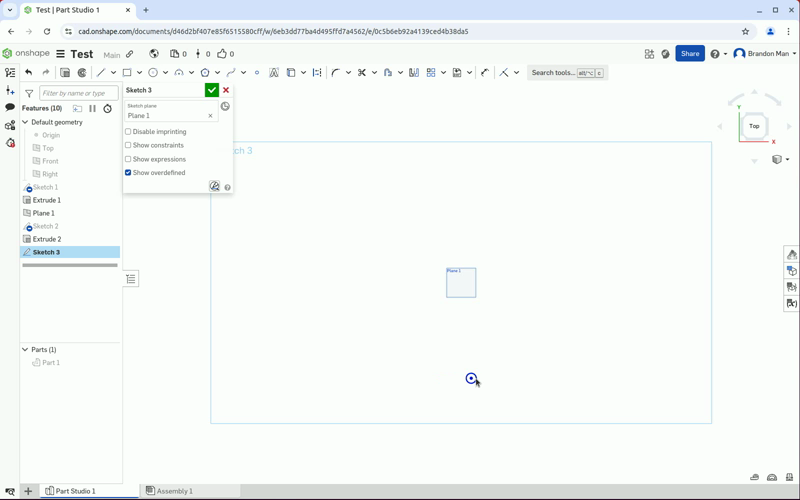
mouse_move(472, 375)
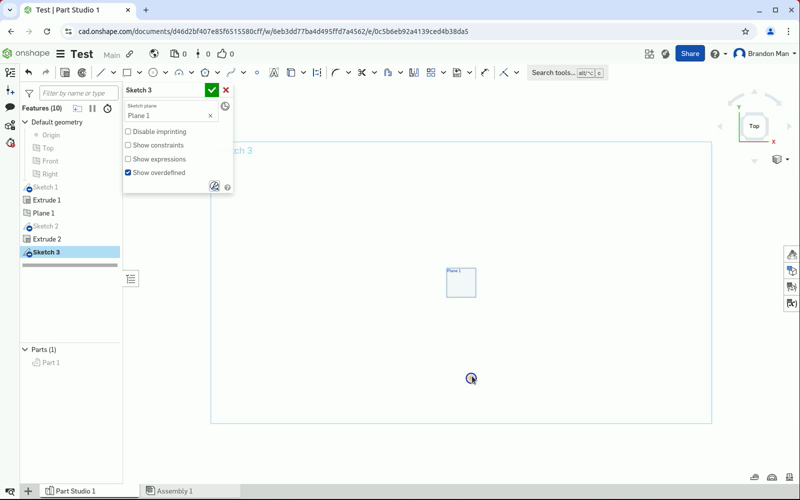
scroll(6)
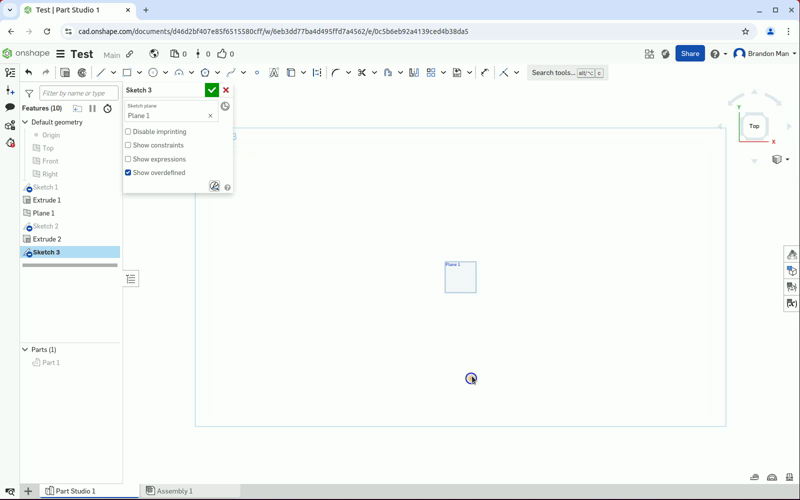
scroll(6)
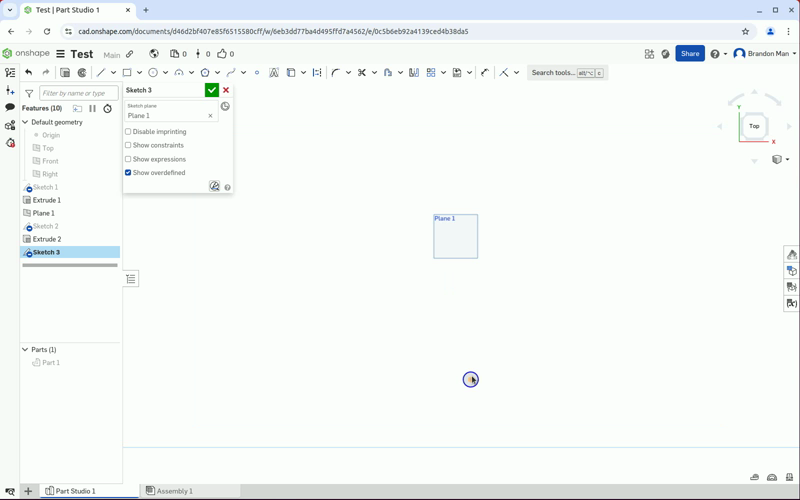
scroll(6)
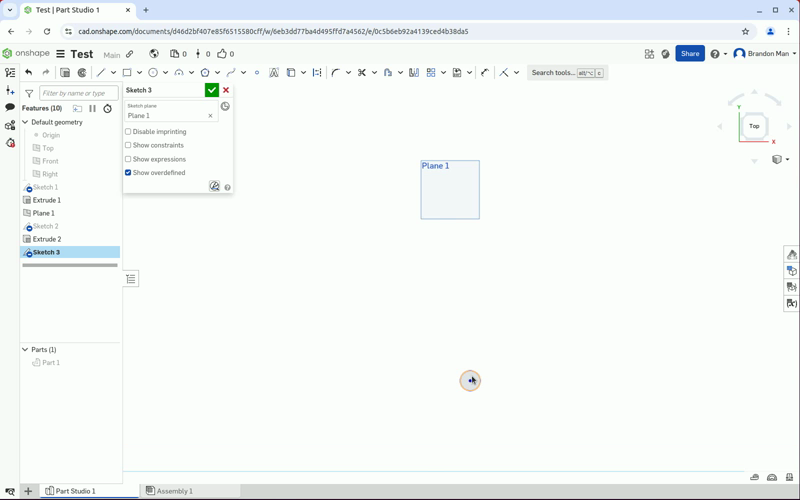
scroll(6)
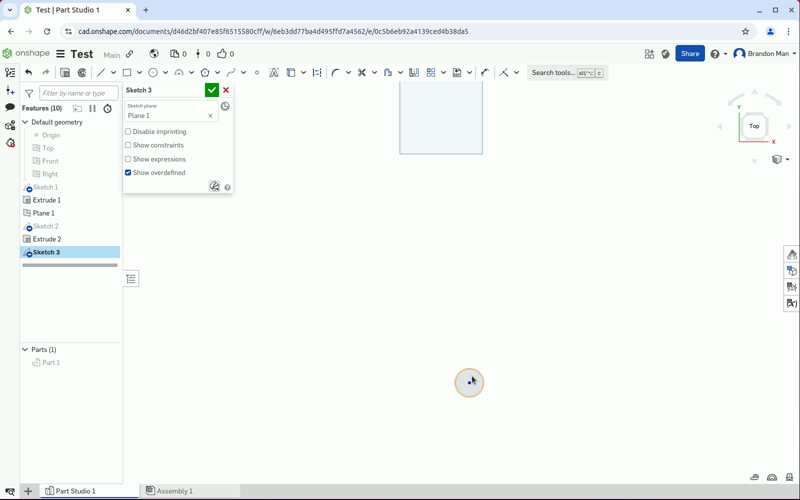
scroll(6)
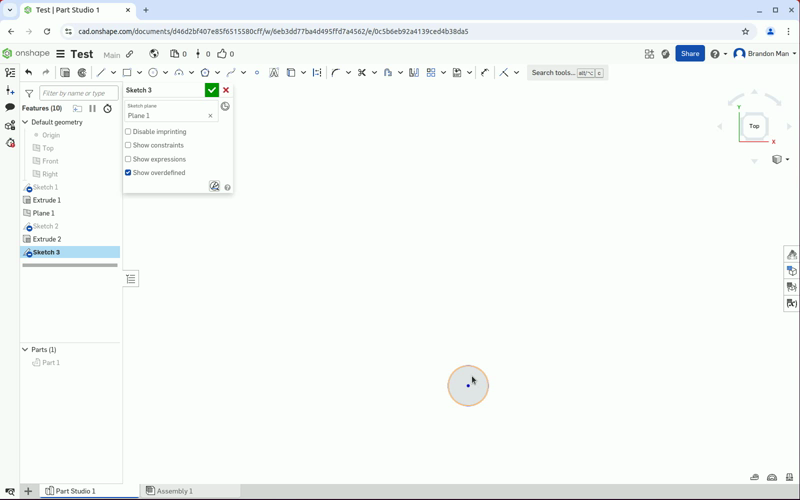
scroll(6)
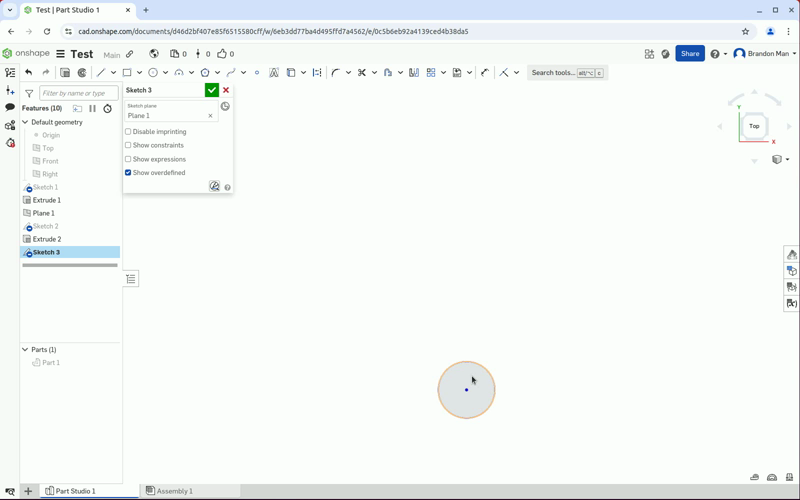
scroll(6)
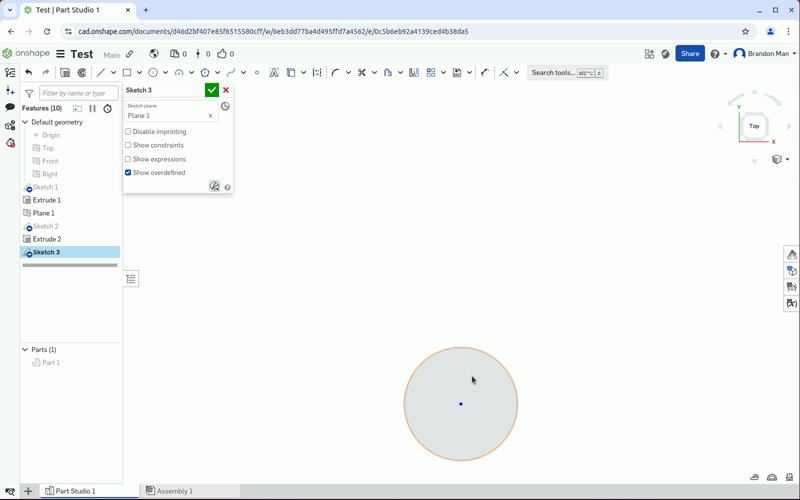
click(472, 375)
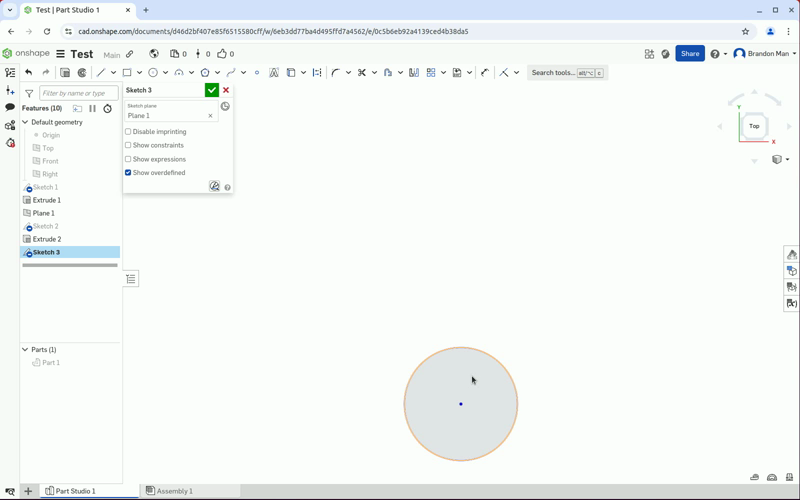
scroll(-6)
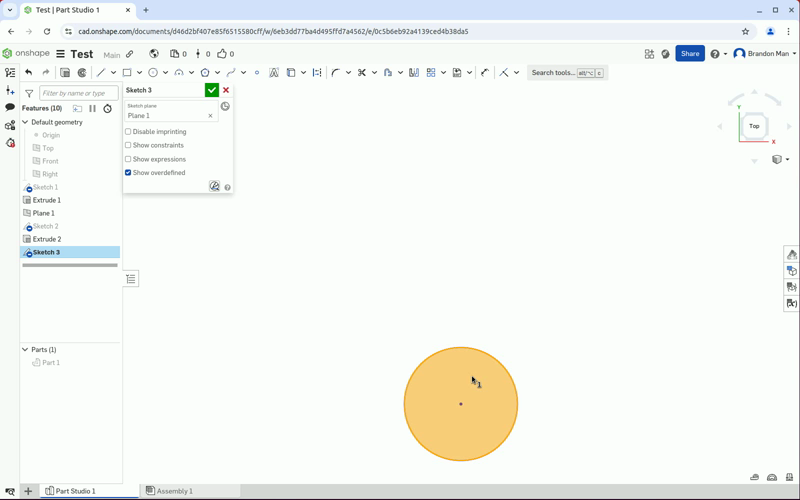
scroll(-6)
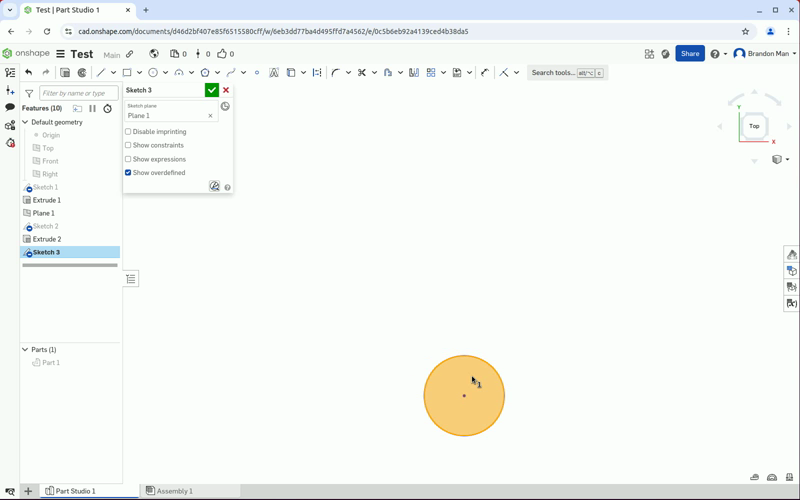
scroll(-6)
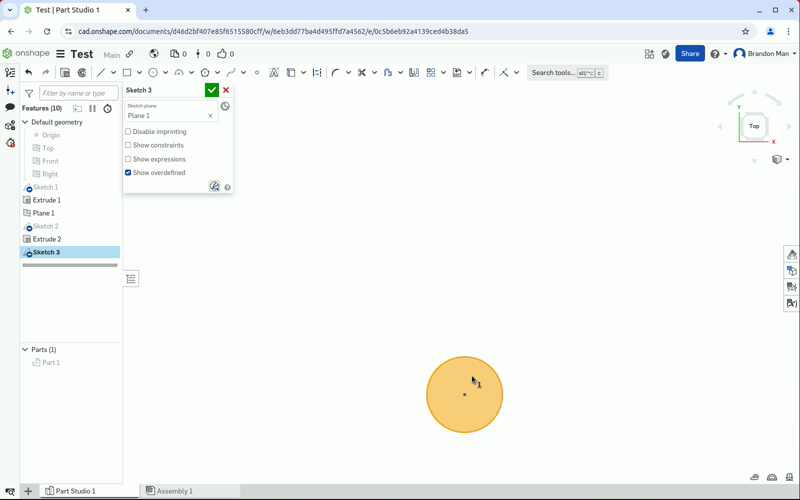
scroll(-6)
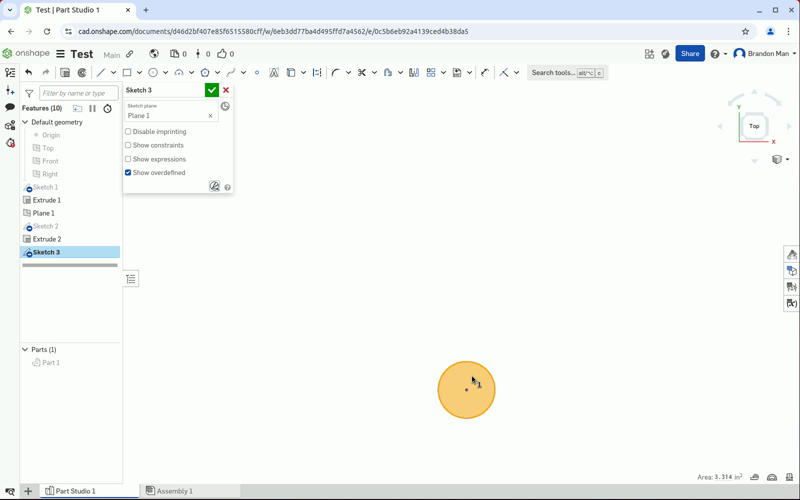
scroll(-6)
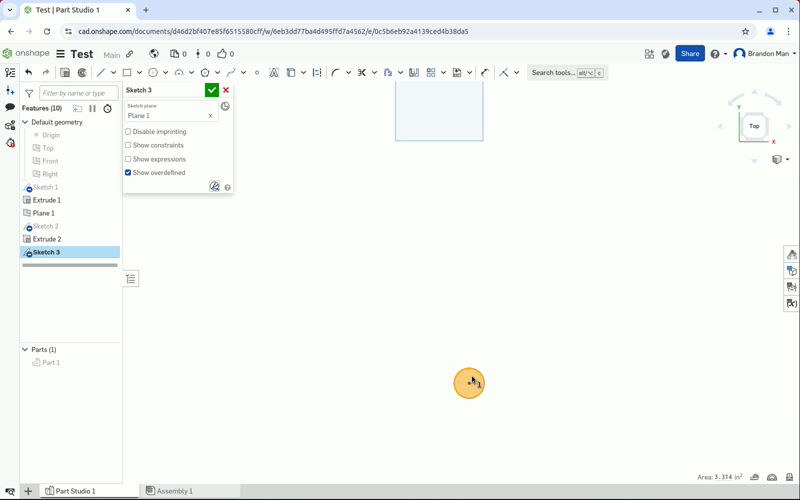
scroll(-6)
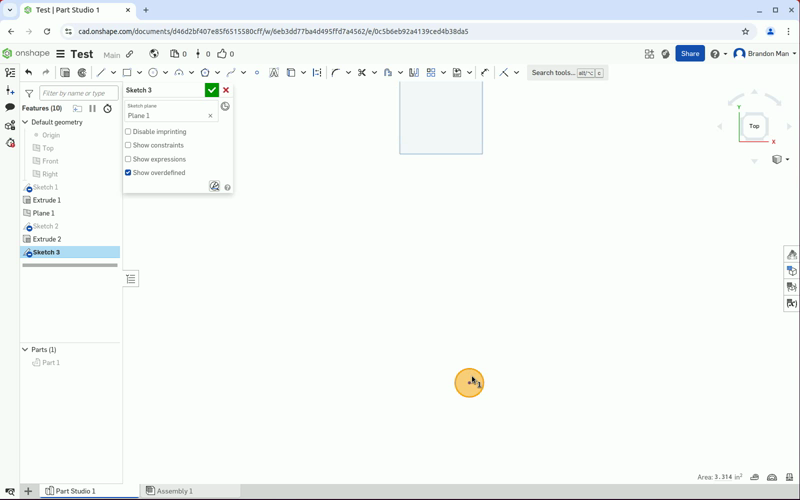
scroll(-6)
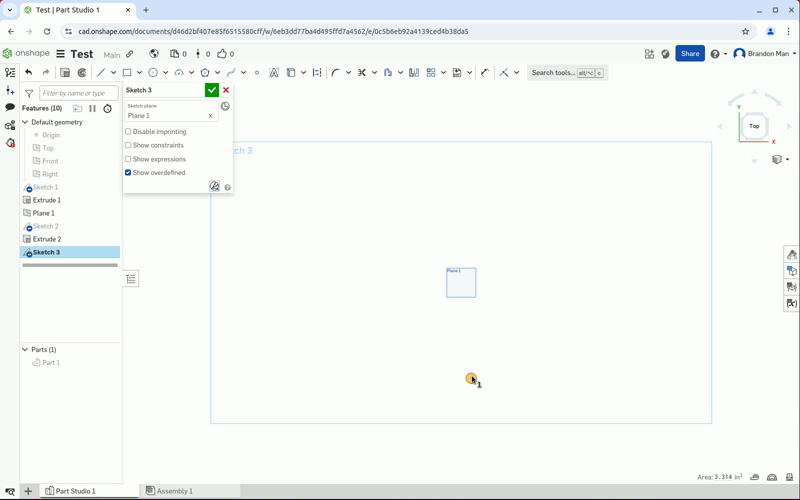
mouse_move(73, 352)
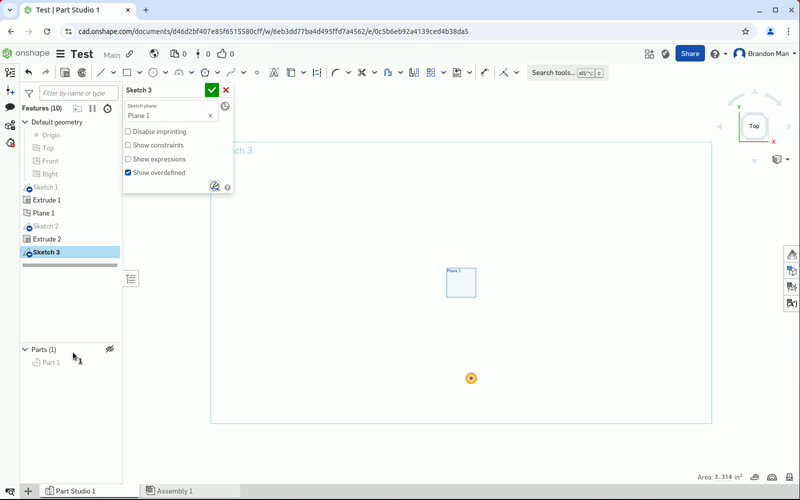
key(shift+y)
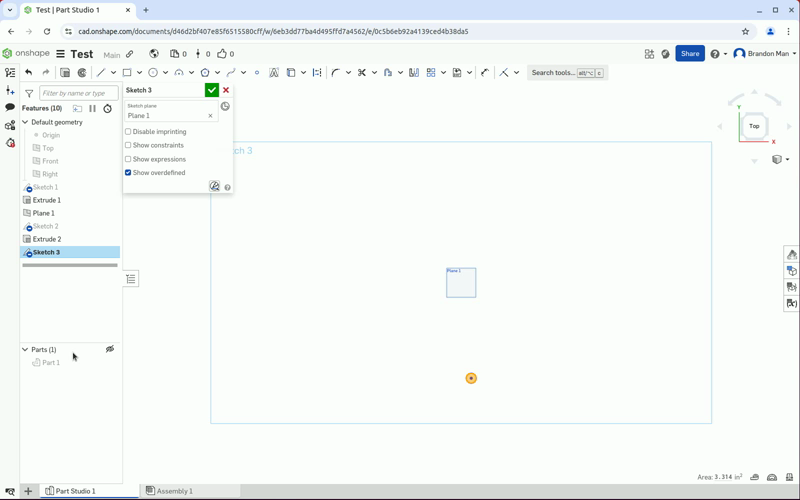
key(shift+e)
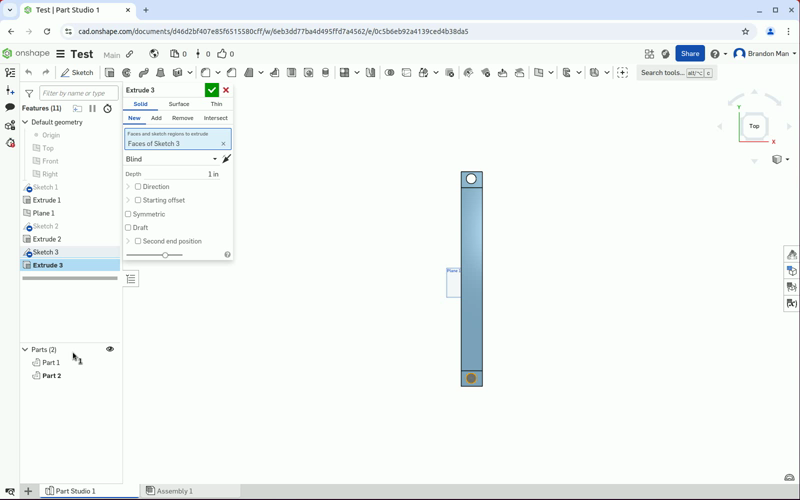
mouse_move(143, 106)
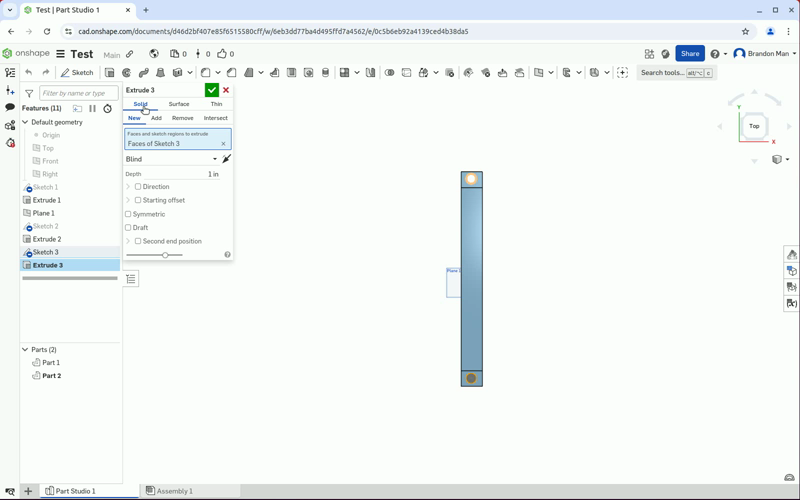
click(143, 106)
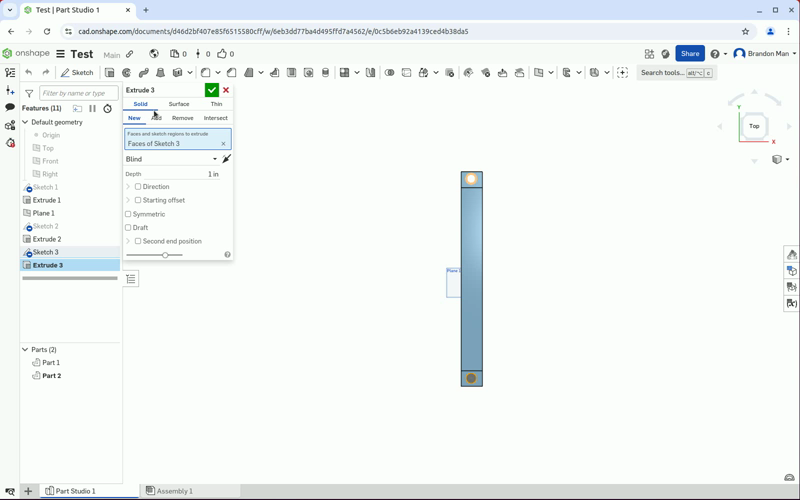
mouse_move(186, 120)
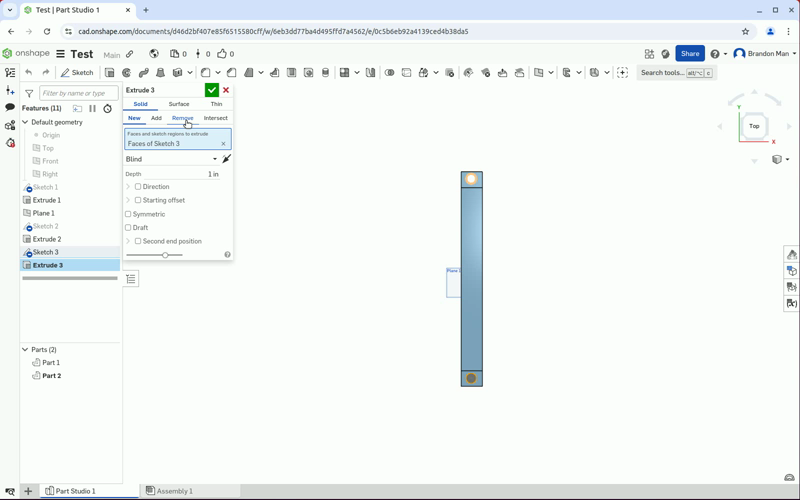
click(186, 120)
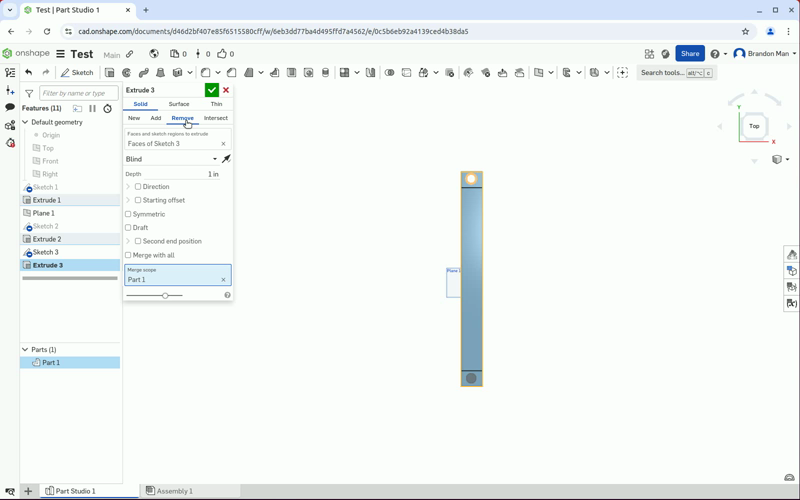
key(tab, 4)
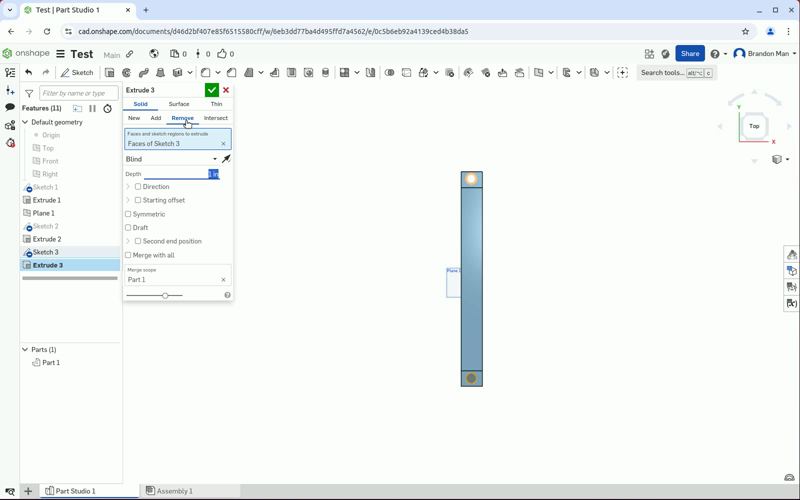
text(10.832)
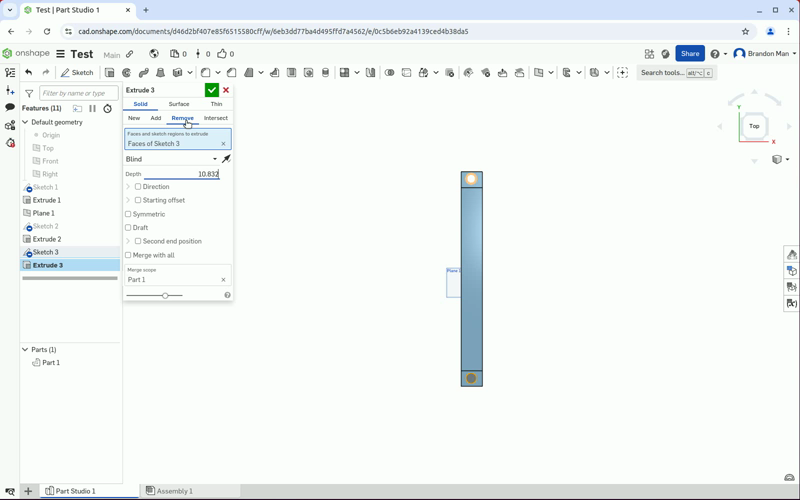
key(tab, 6)
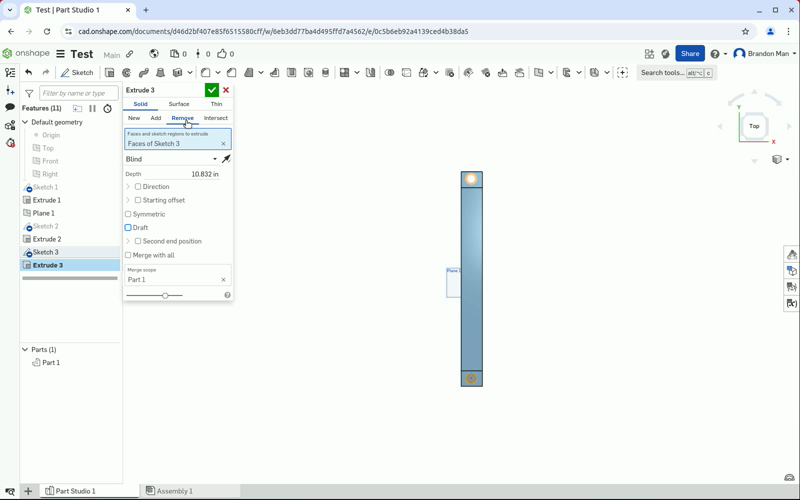
key(space)
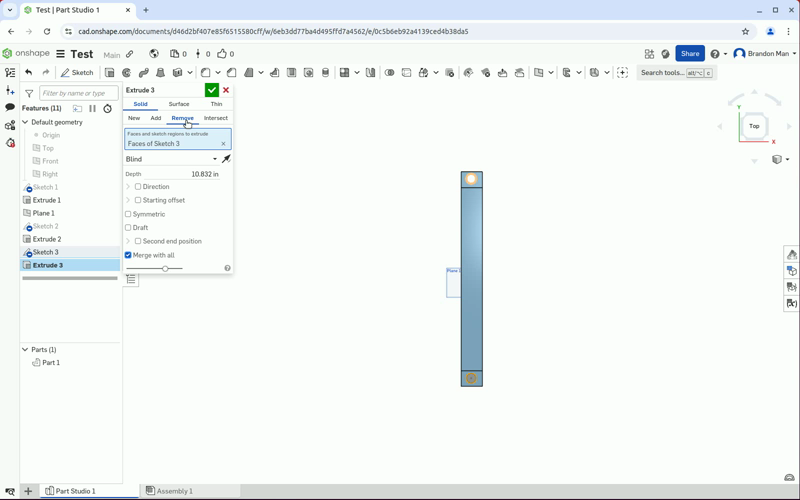
key(enter)
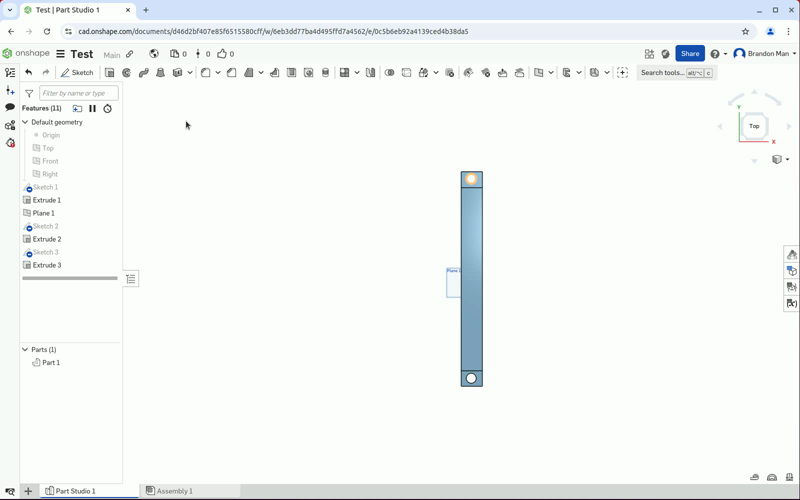
key(shift+h)
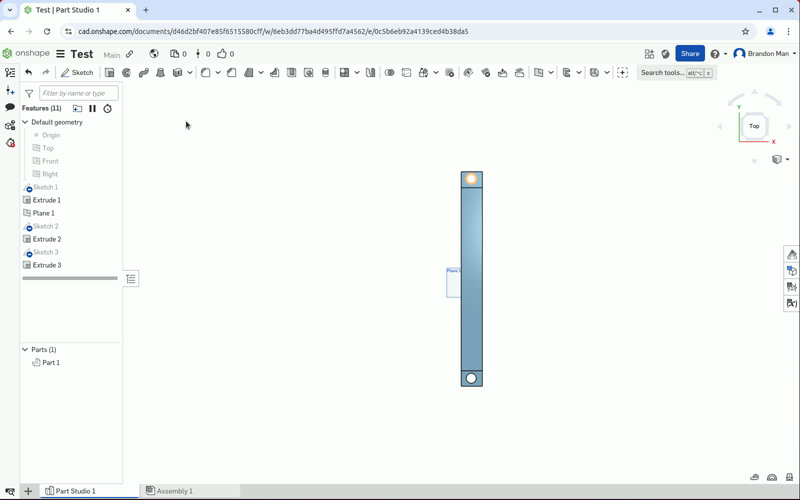
key(shift+h)
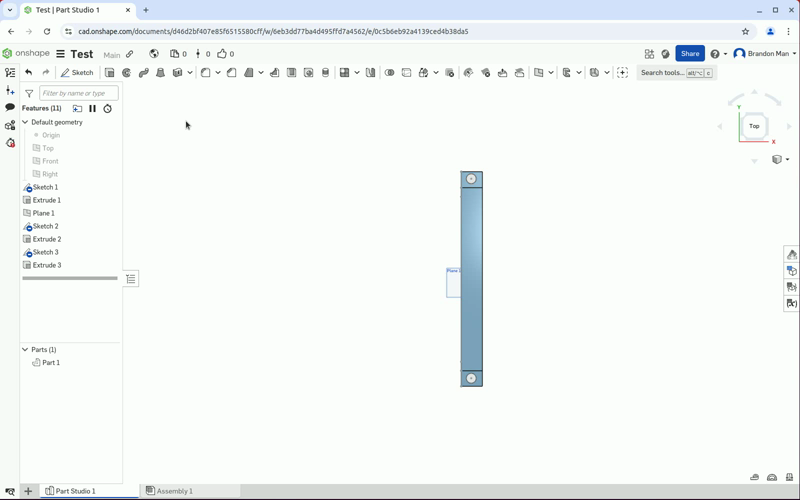
key(shift+7)
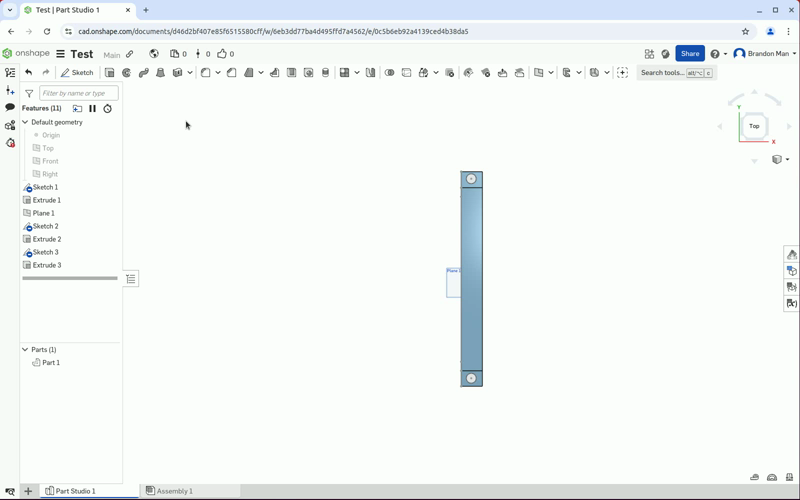
key(up, 3)
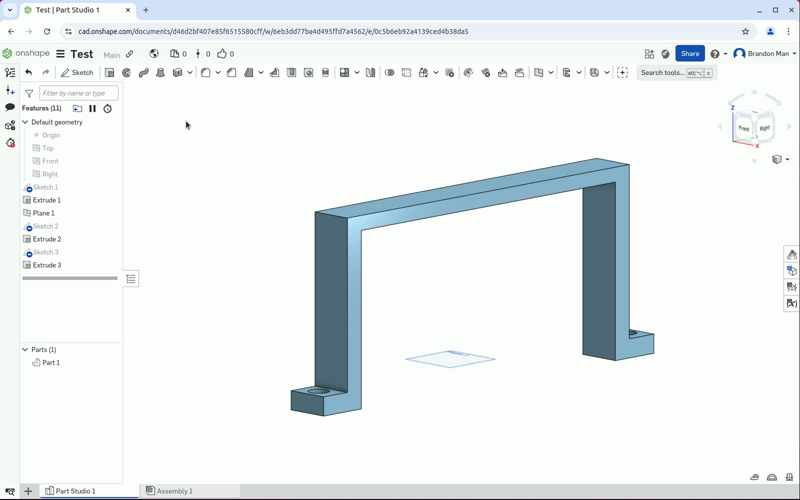
key(left, 3)
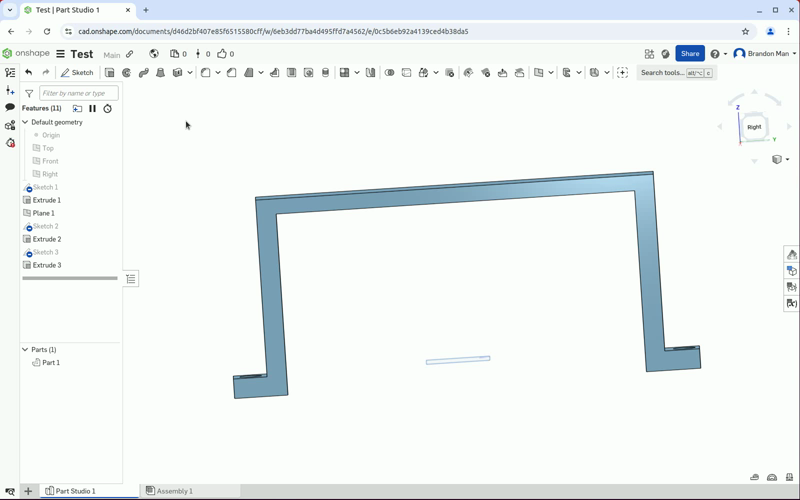
key(right, 3)
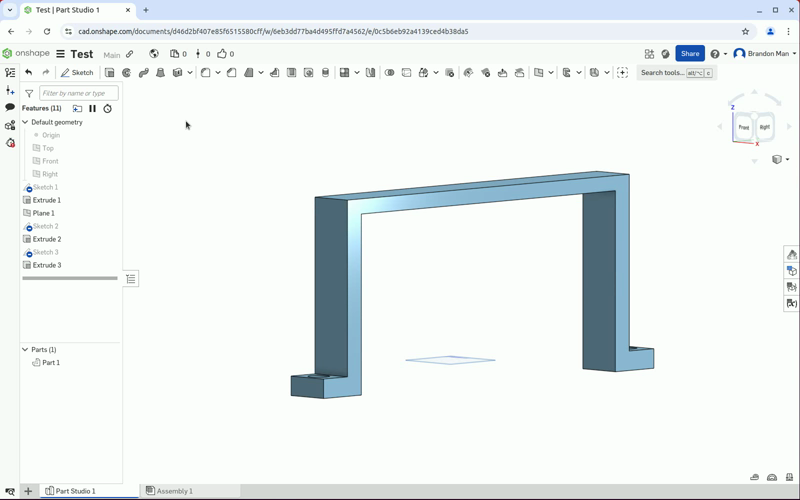
key(down, 3)
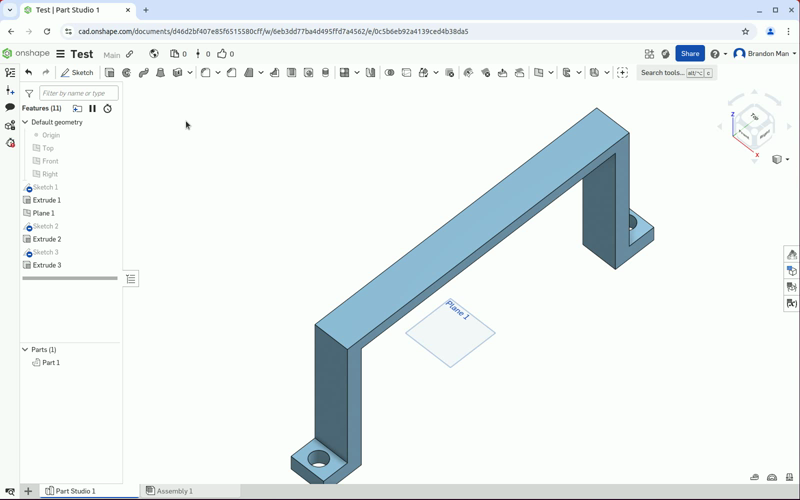
mouse_move(73, 189)
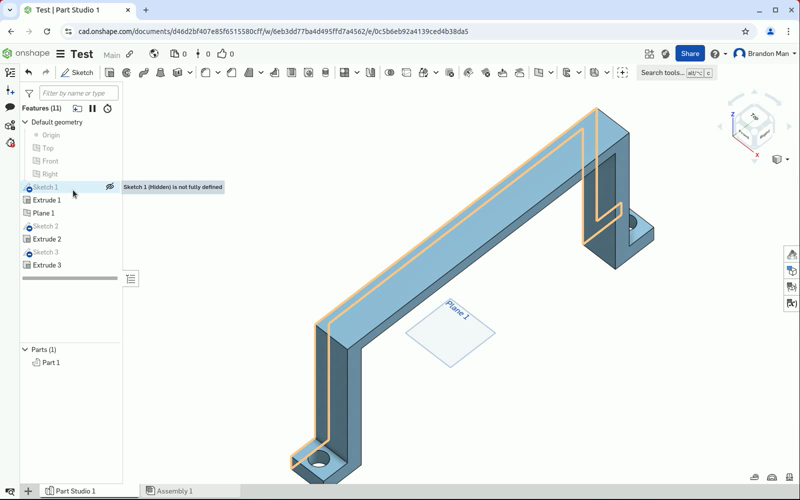
click(73, 189)